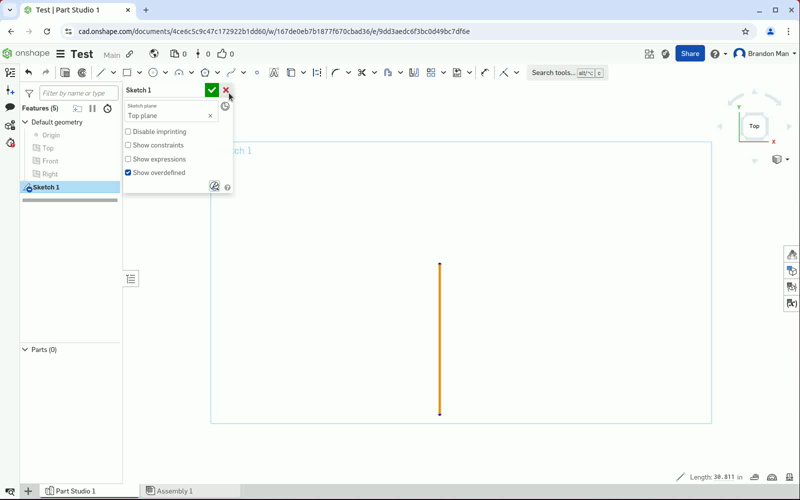
key(shift+h)
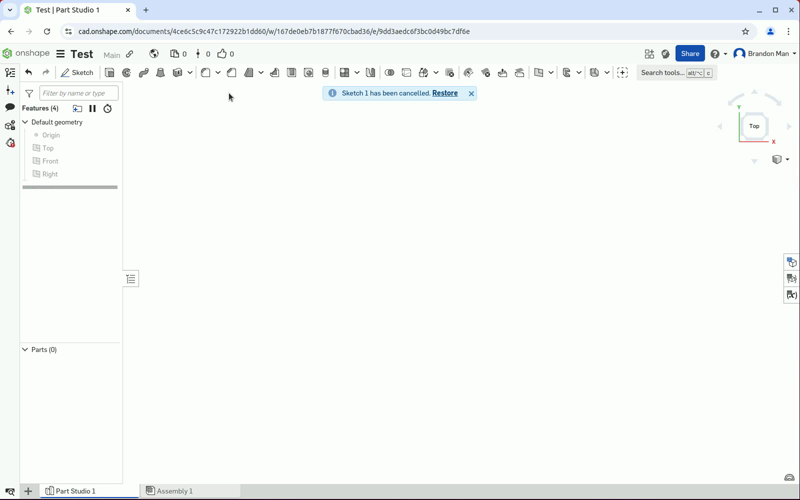
mouse_move(73, 352)
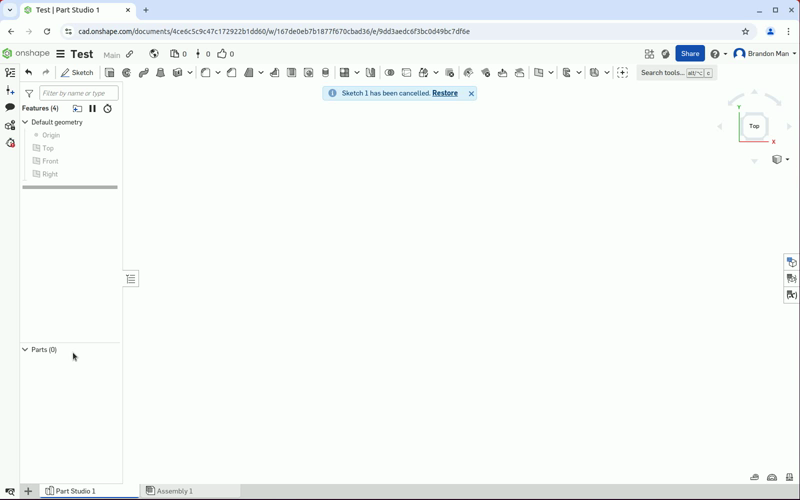
key(y)
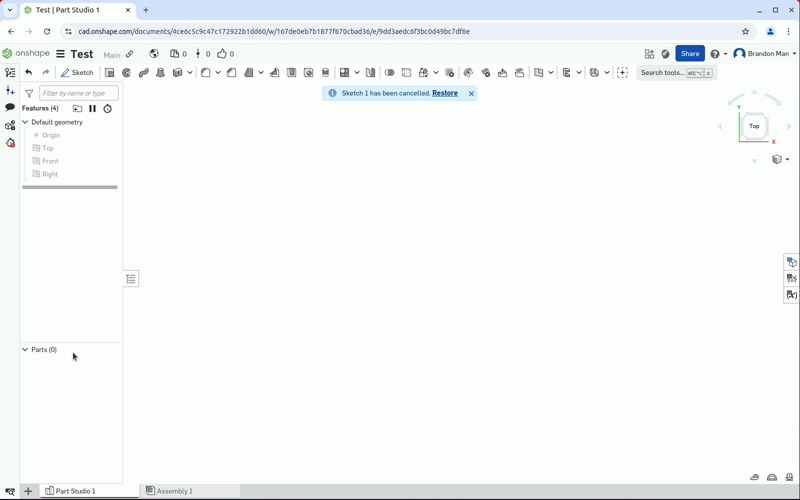
key(shift+p)
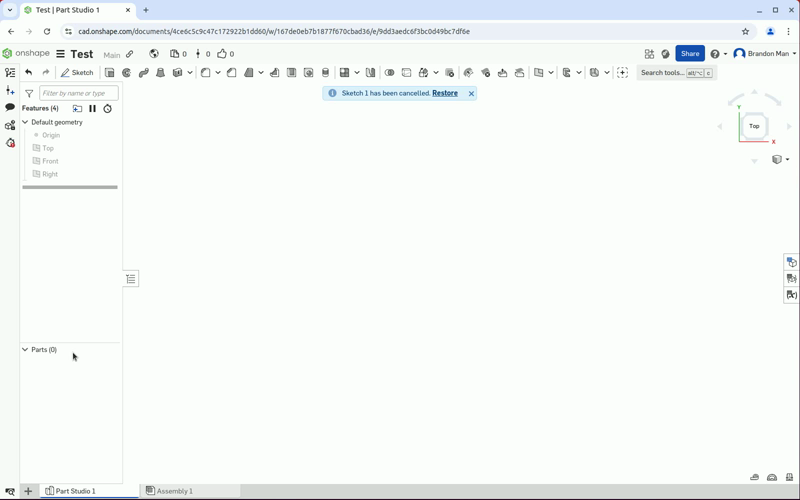
key(space)
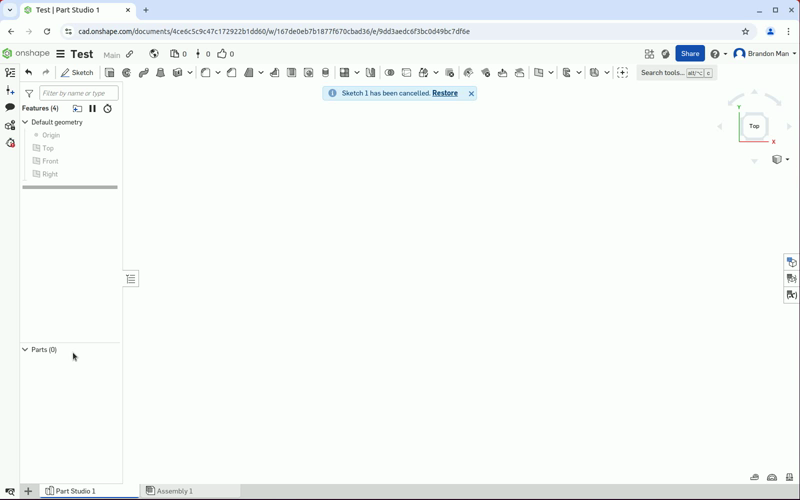
key_down(shift)
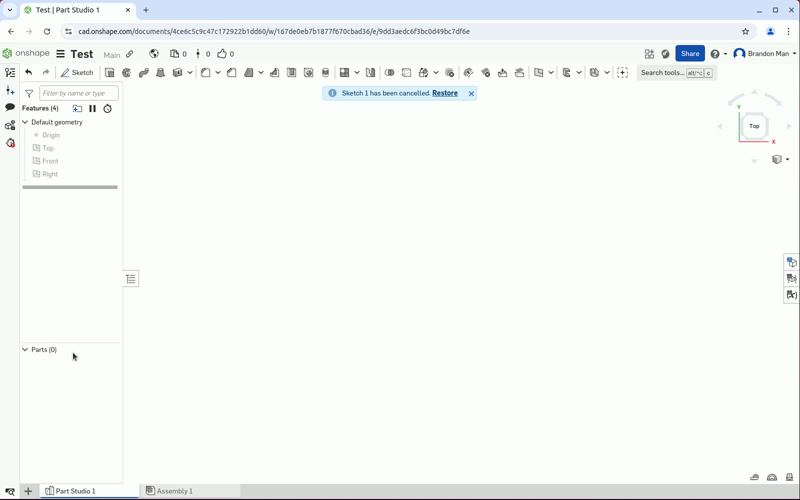
key(up)
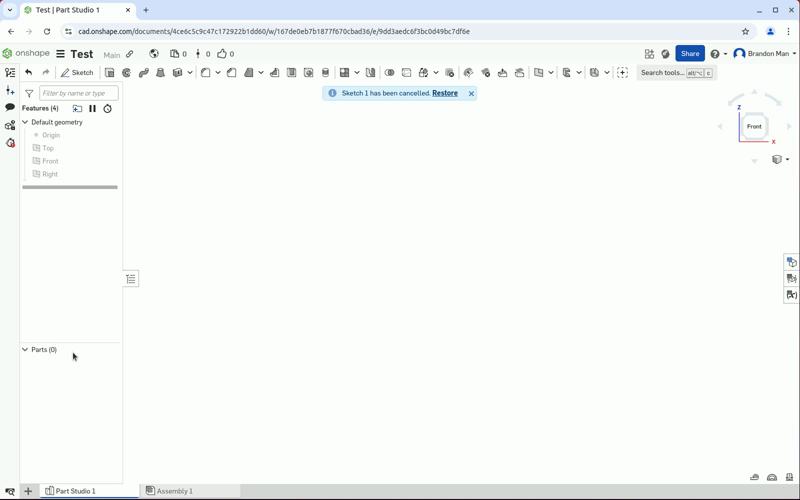
key_up(shift)
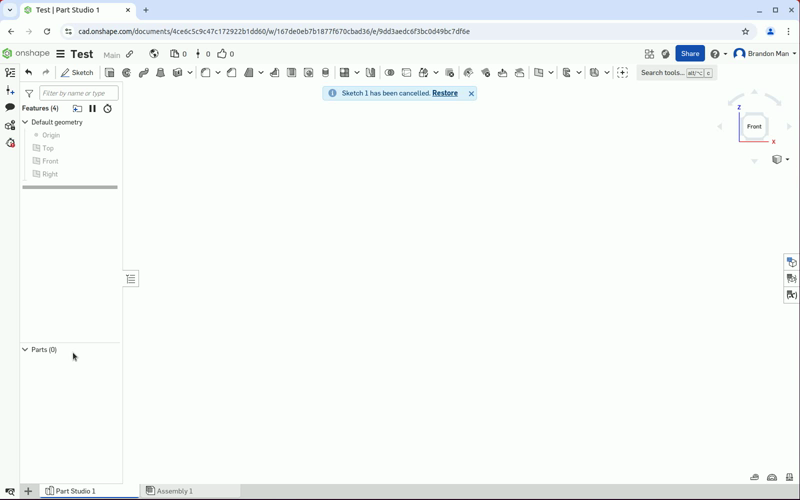
mouse_move(73, 352)
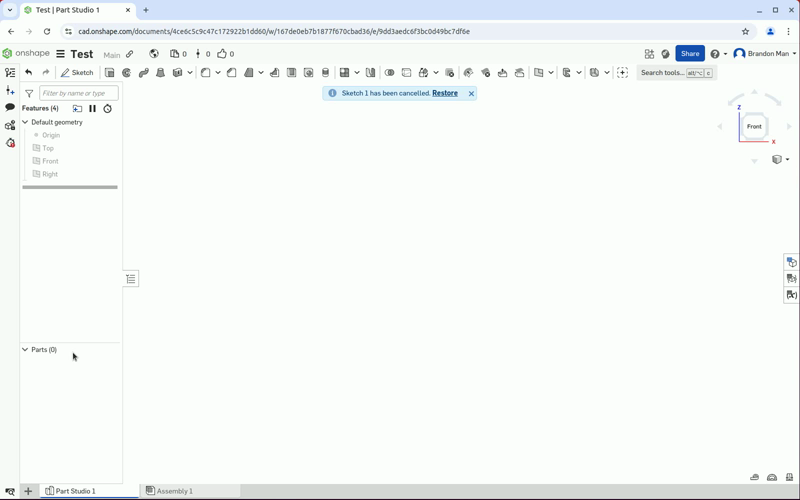
key(shift+y)
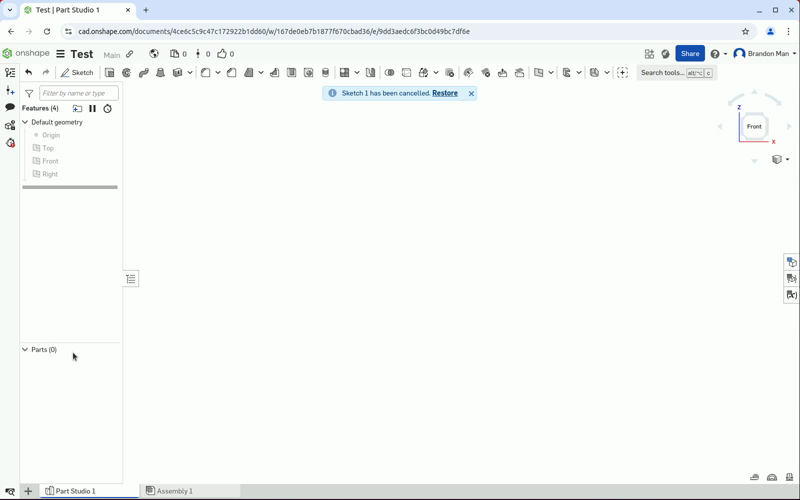
key(shift+s)
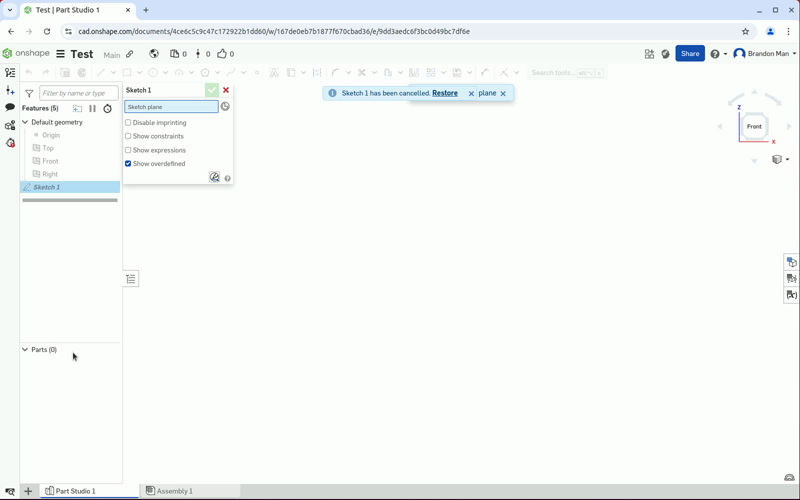
mouse_move(73, 163)
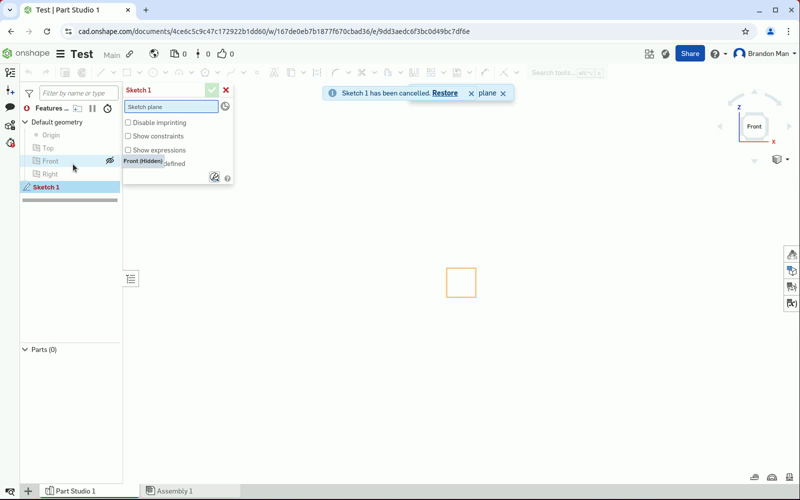
click(73, 163)
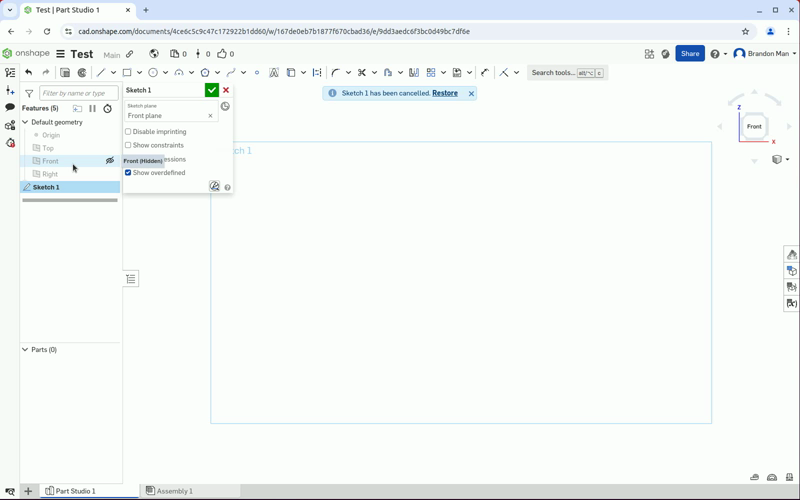
mouse_move(73, 352)
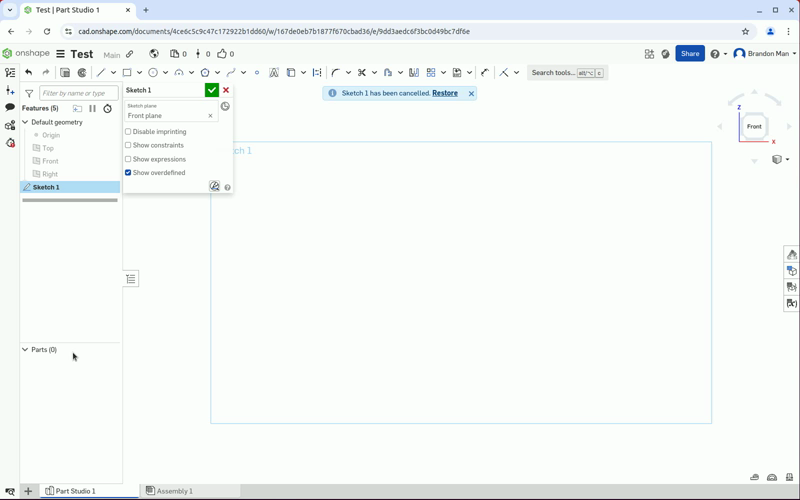
key(y)
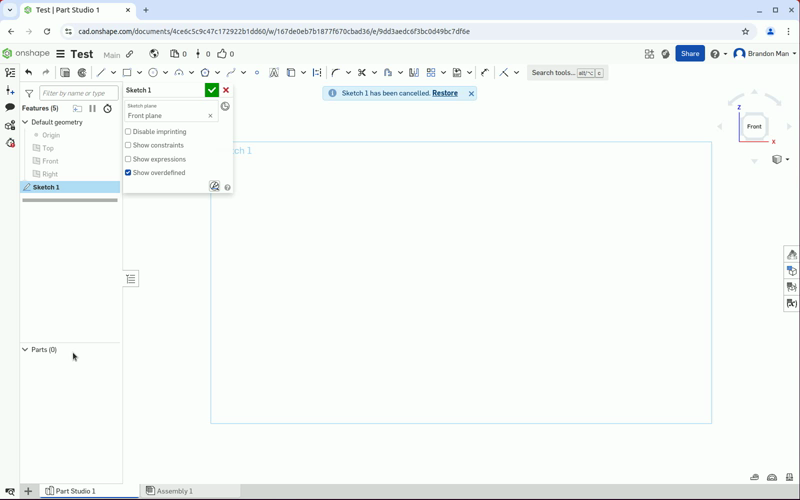
key(l)
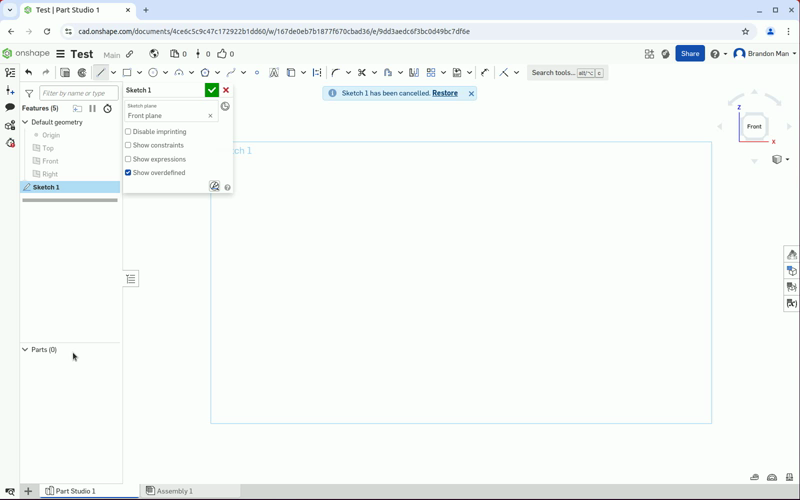
key_down(shift)
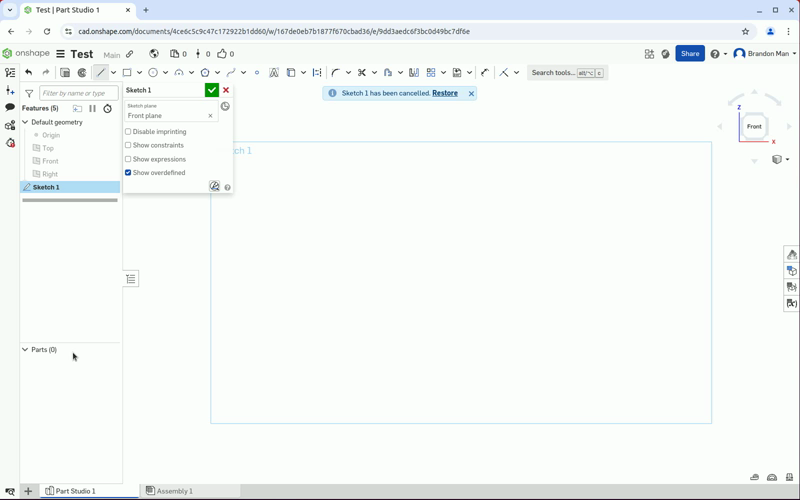
mouse_move(398, 333)
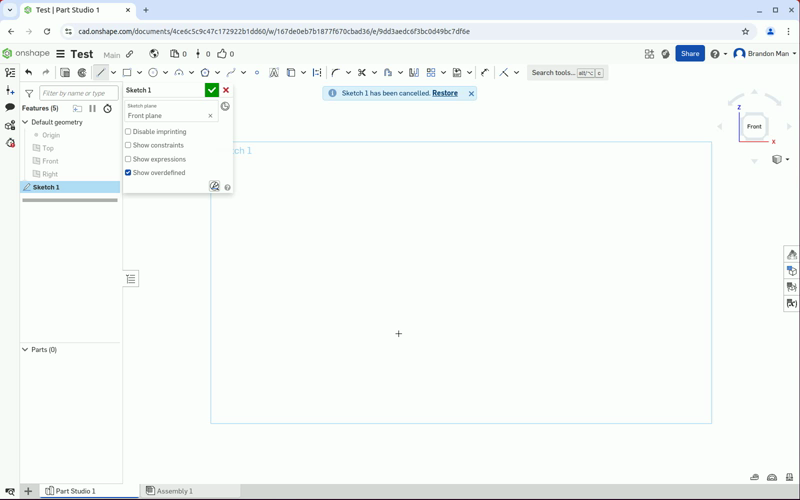
click(398, 333)
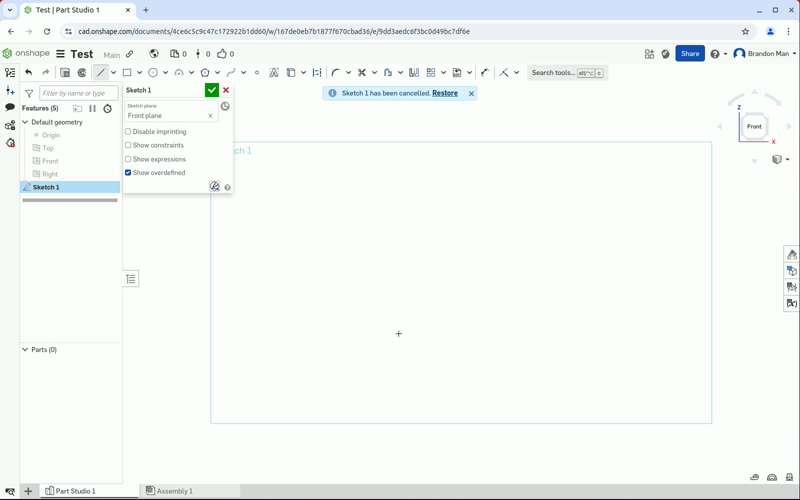
key_up(shift)
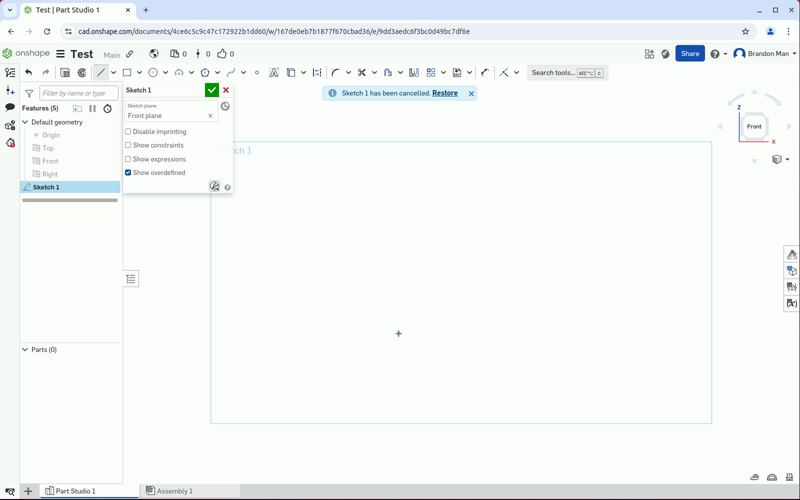
key_down(shift)
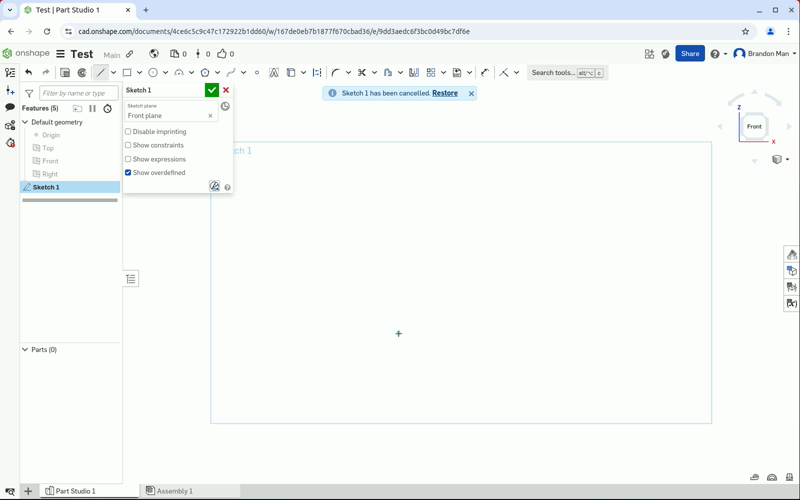
mouse_move(518, 333)
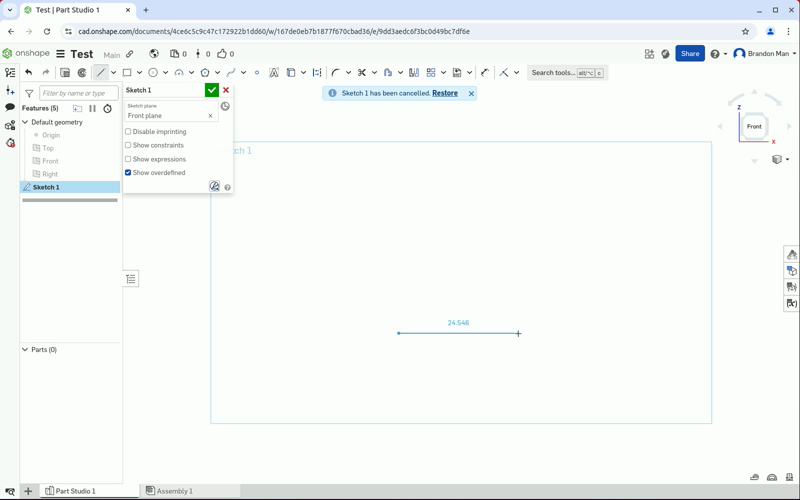
click(518, 333)
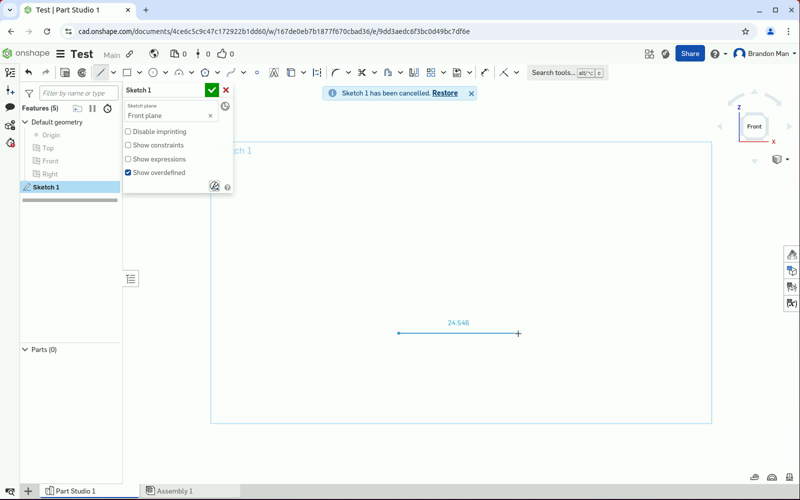
key_up(shift)
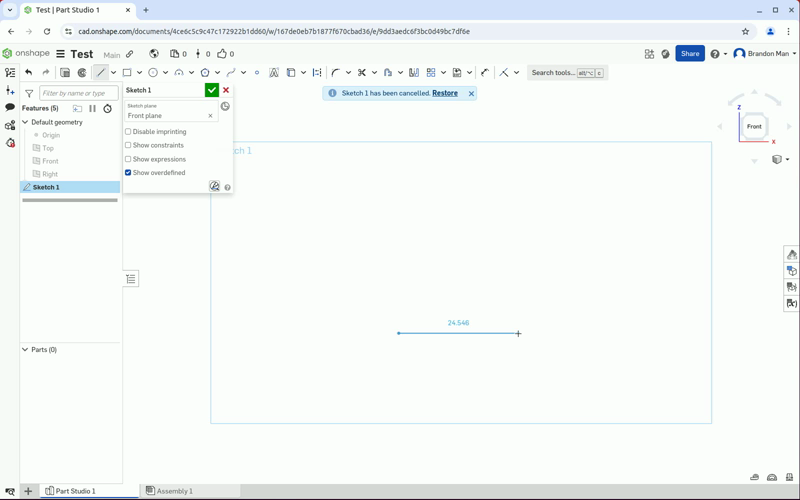
key_down(shift)
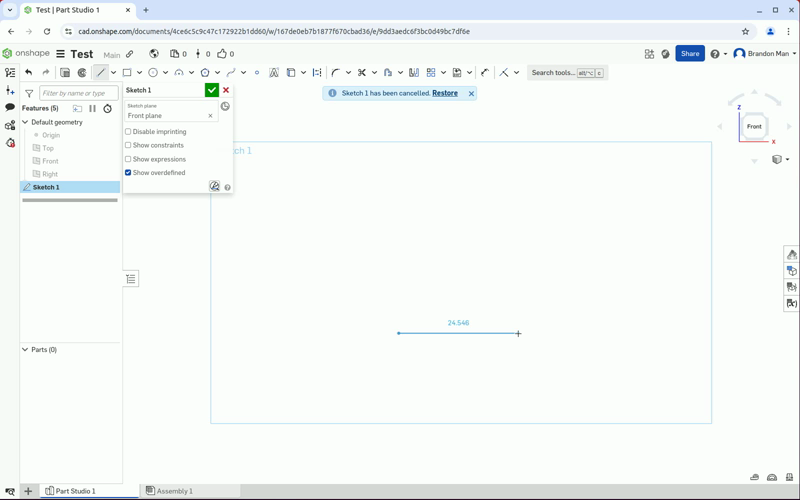
mouse_move(518, 231)
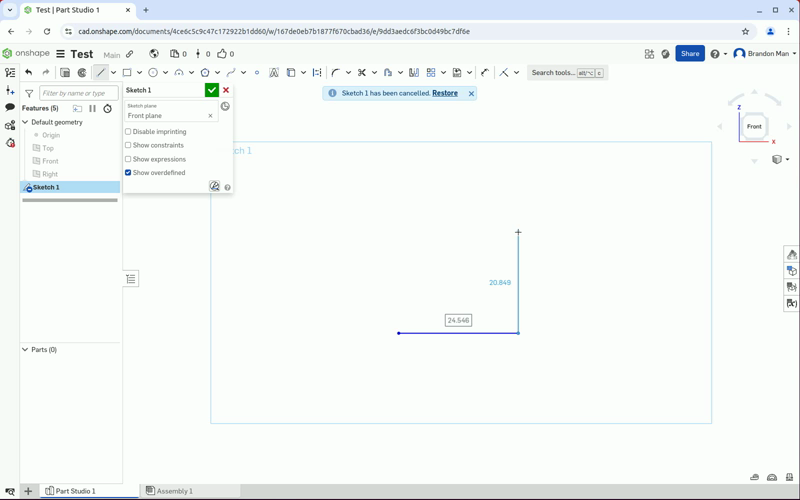
click(518, 231)
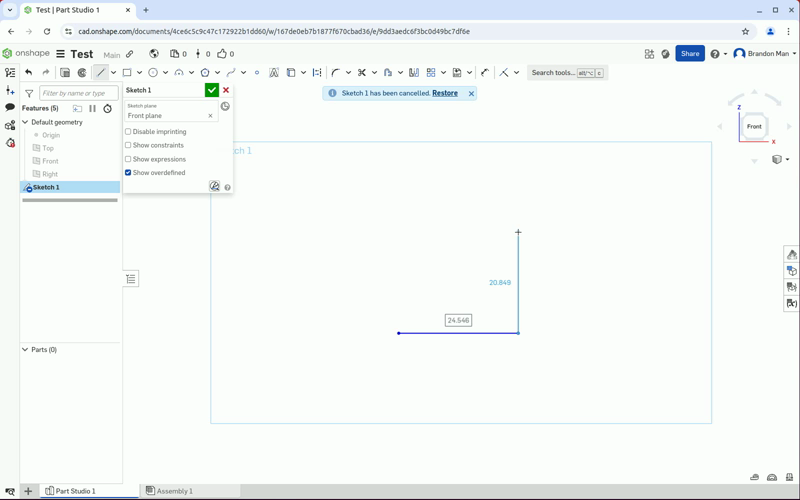
key_up(shift)
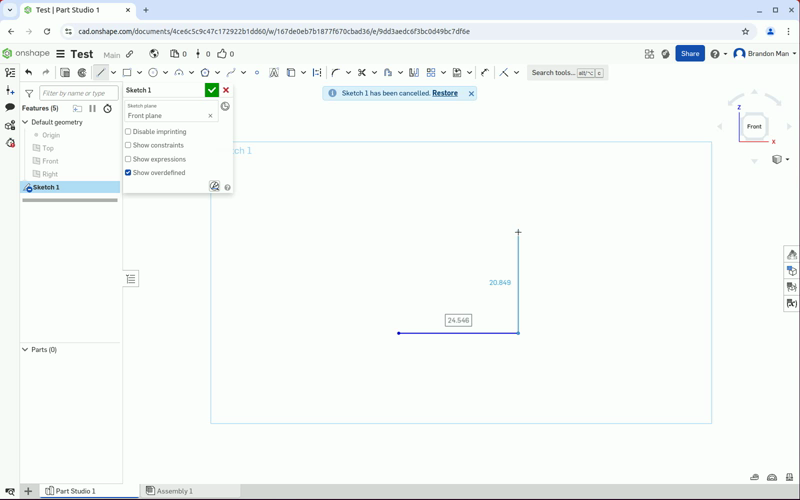
key_down(shift)
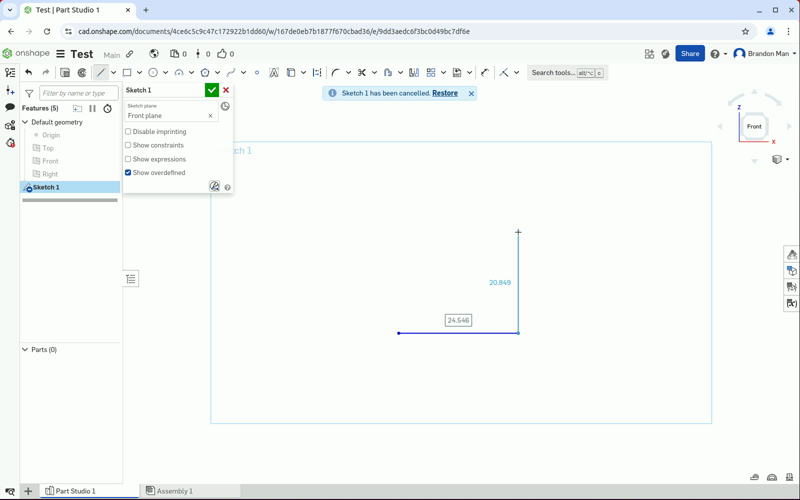
mouse_move(398, 231)
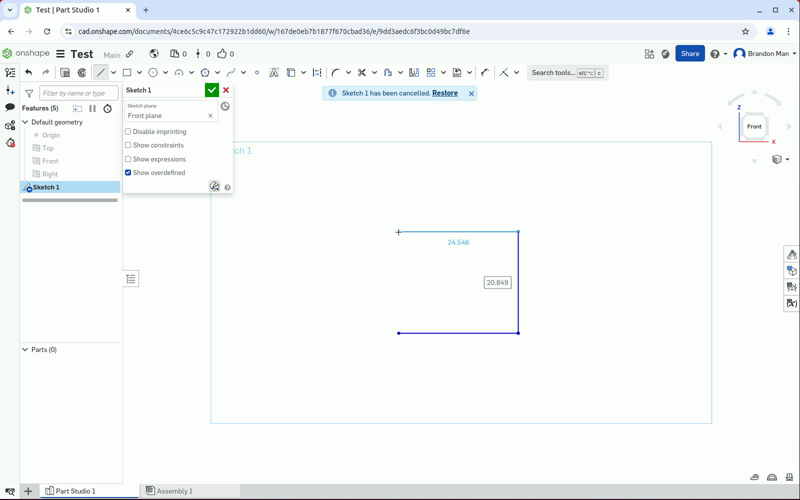
click(398, 231)
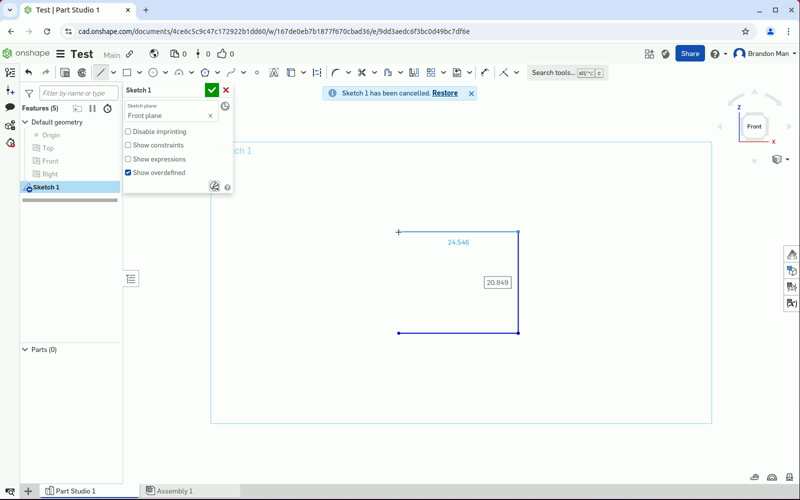
key_up(shift)
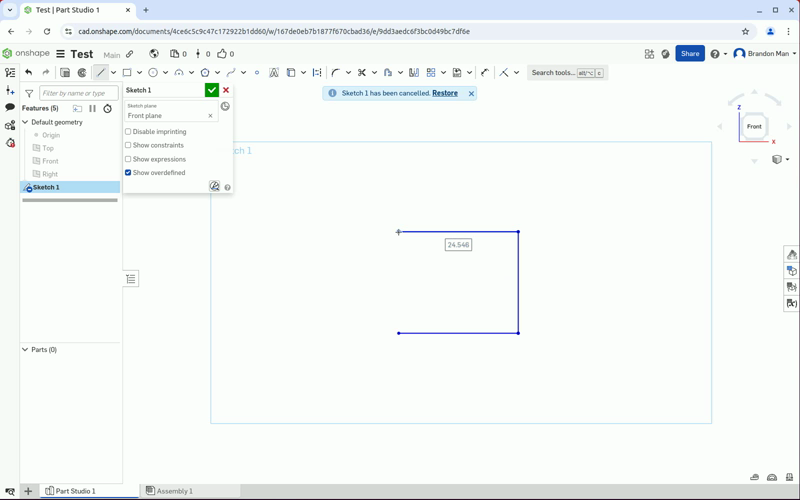
key_down(shift)
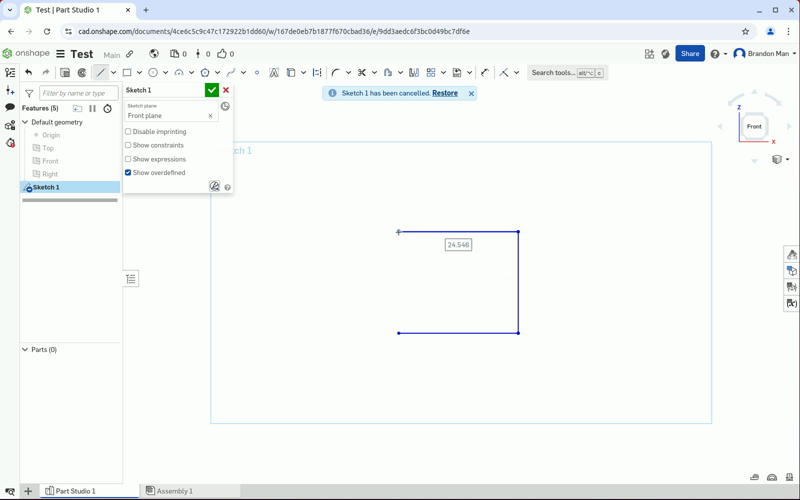
mouse_move(398, 333)
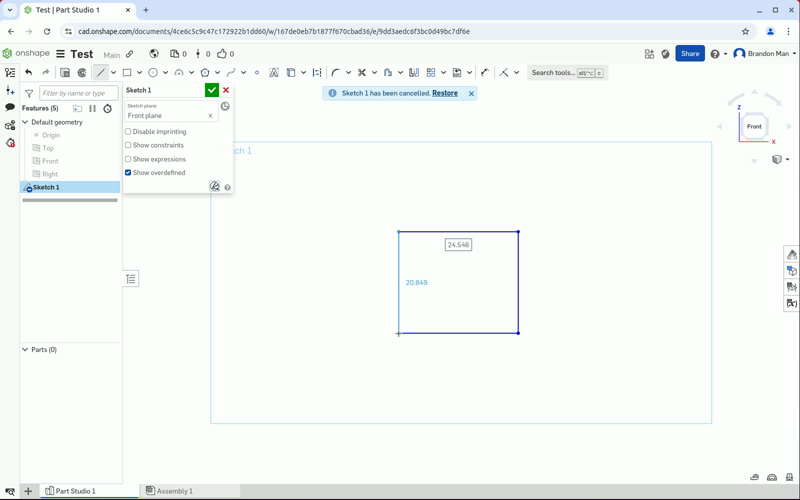
key_up(shift)
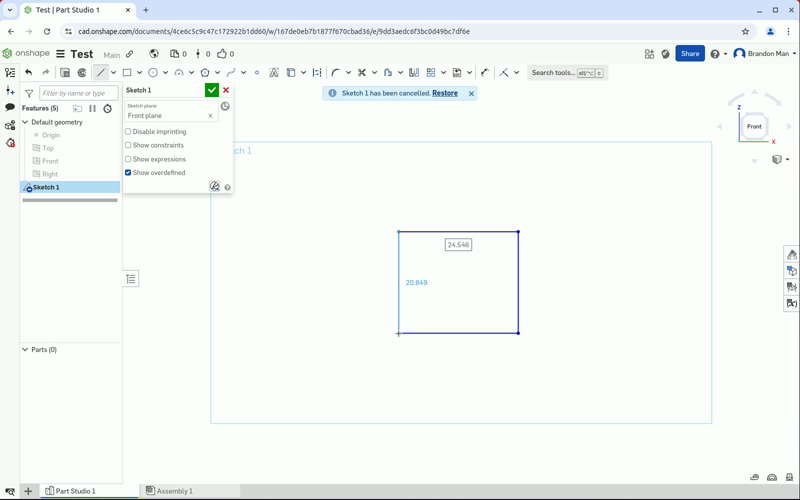
click(398, 333)
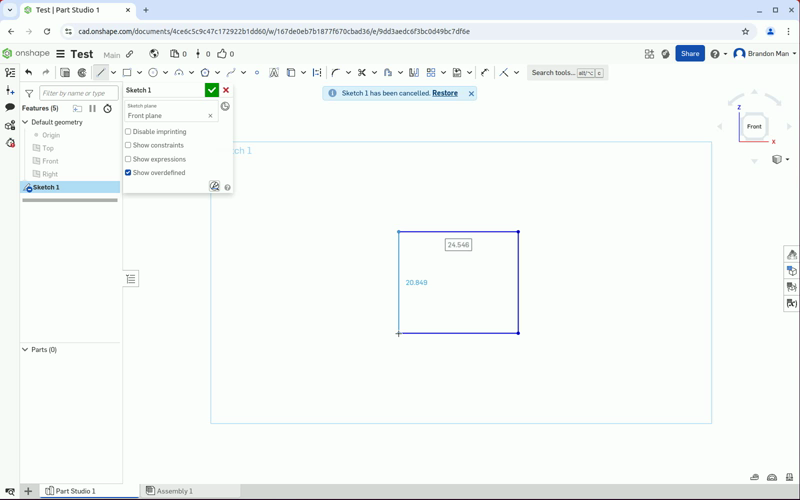
key(esc)
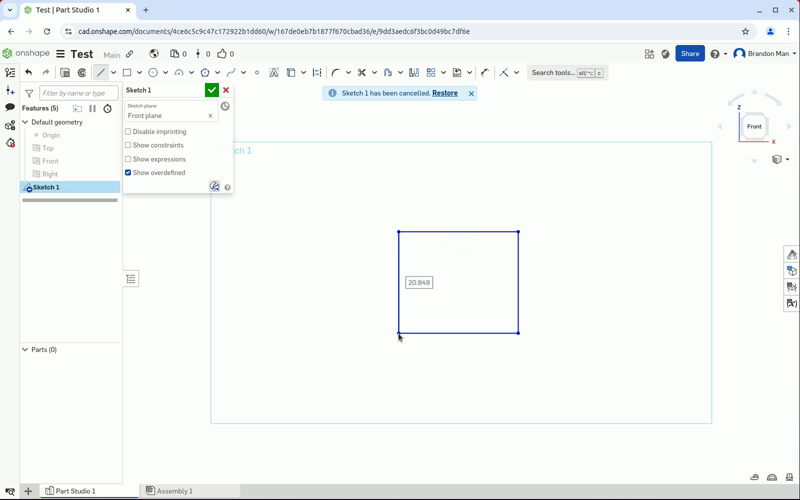
key(l)
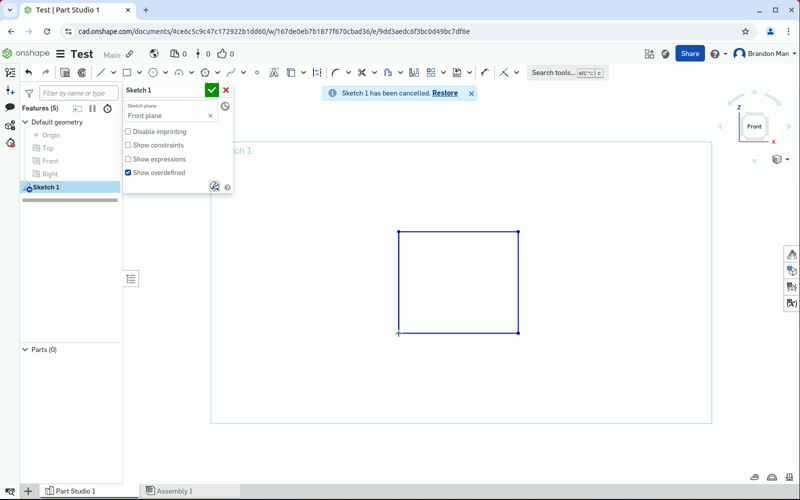
key_down(shift)
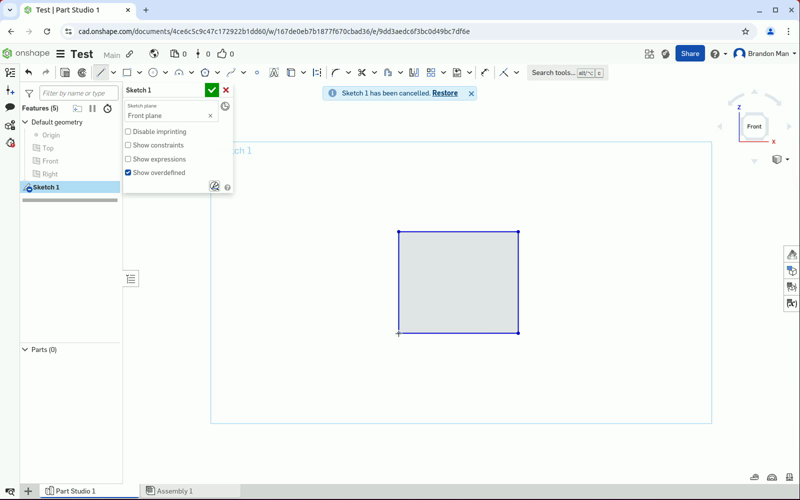
mouse_move(402, 329)
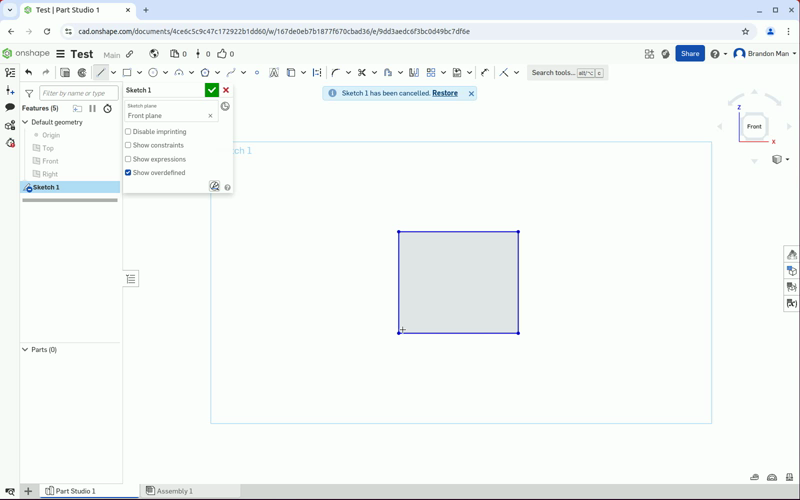
click(402, 329)
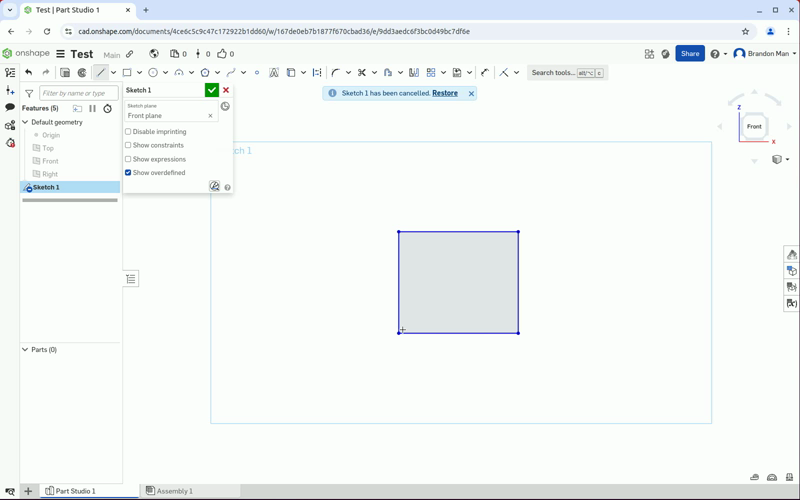
key_up(shift)
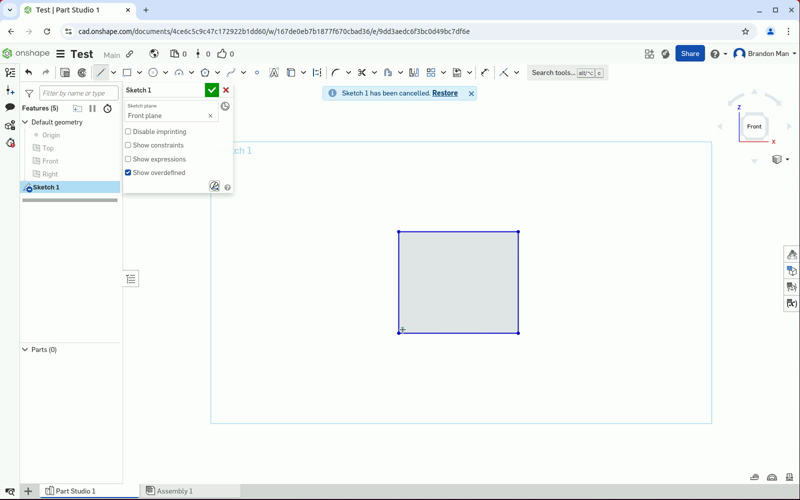
key_down(shift)
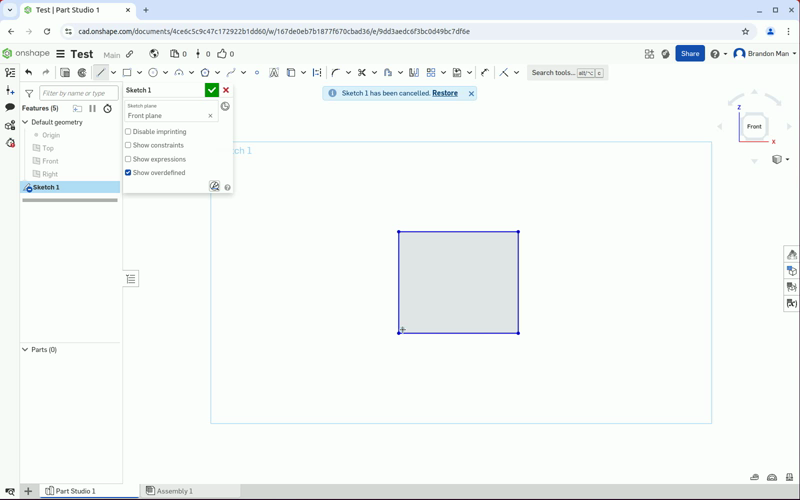
mouse_move(513, 329)
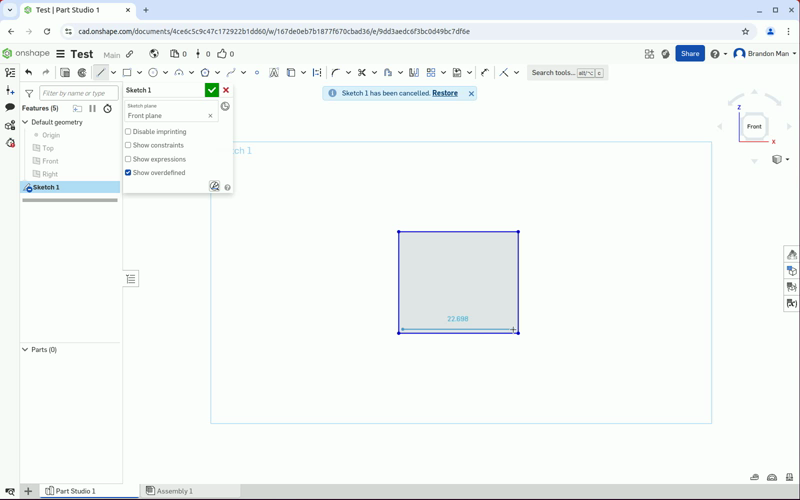
click(513, 329)
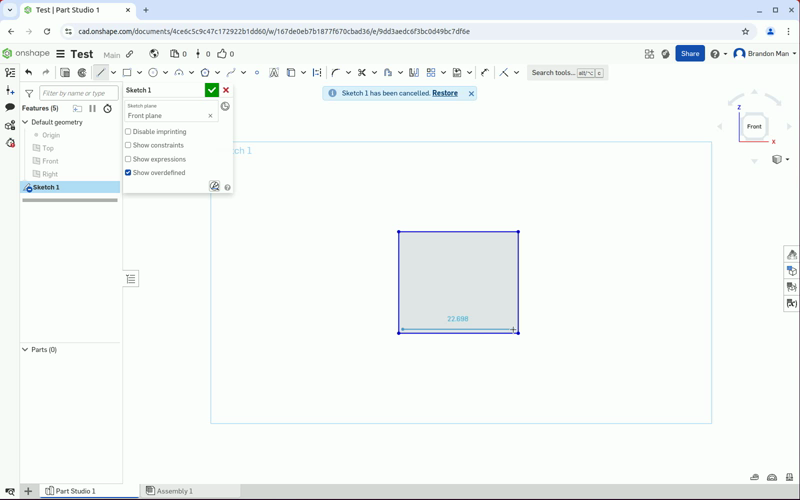
key_up(shift)
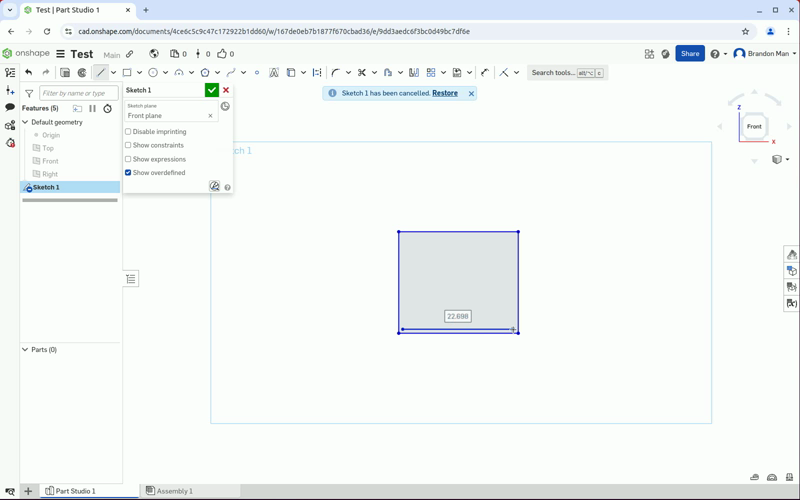
key_down(shift)
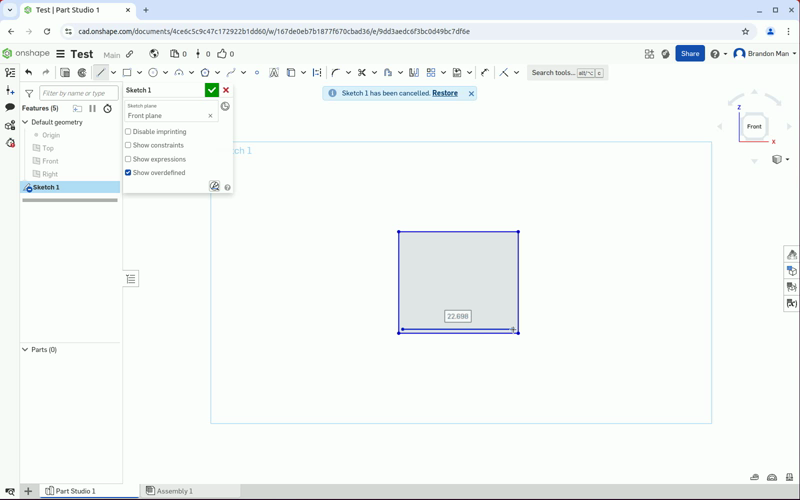
mouse_move(513, 235)
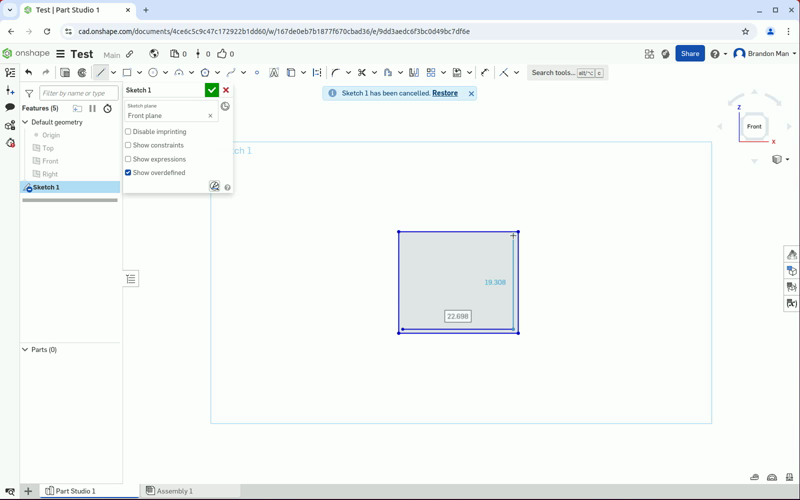
click(513, 235)
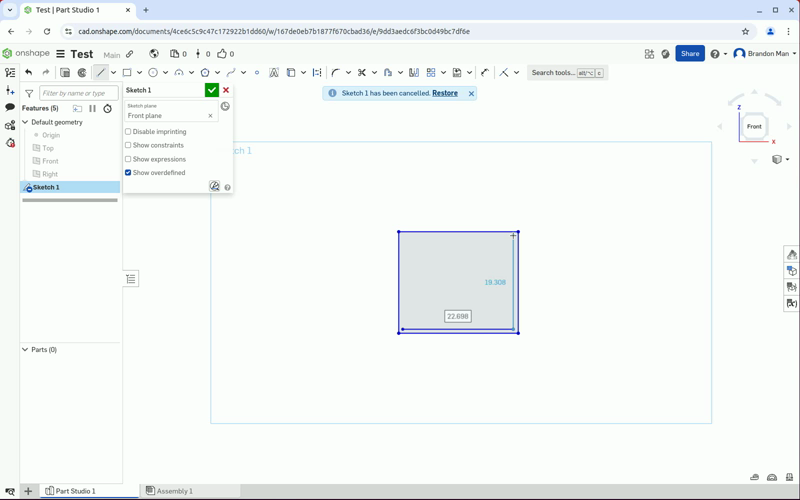
key_up(shift)
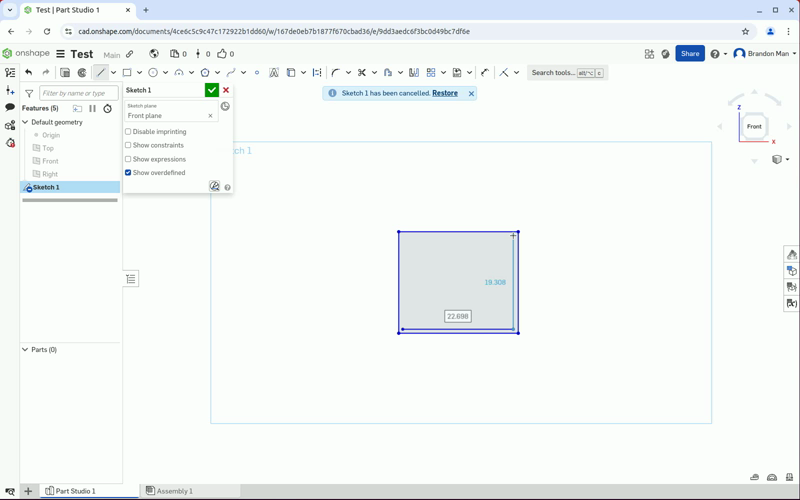
key_down(shift)
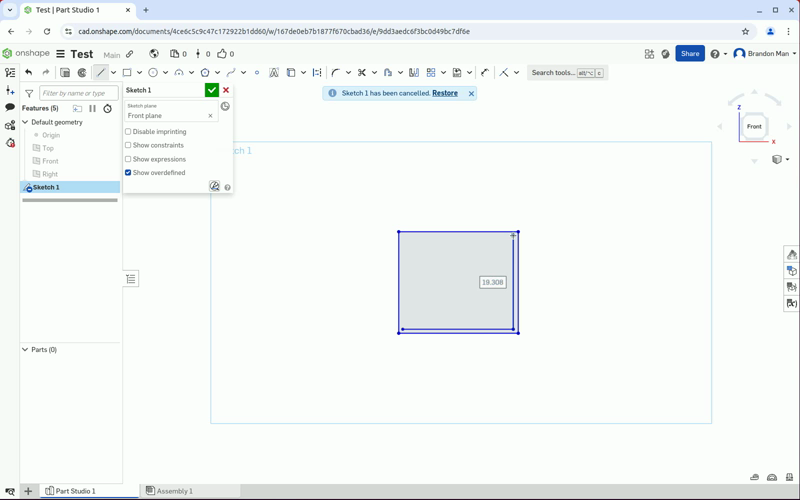
mouse_move(402, 235)
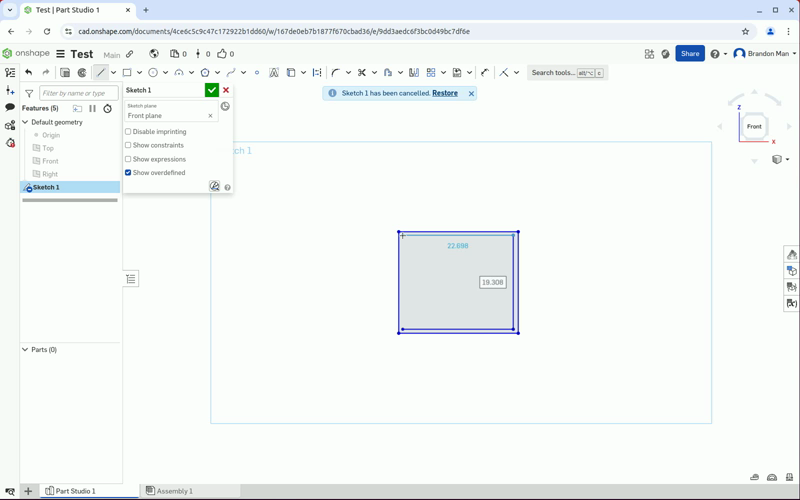
click(402, 235)
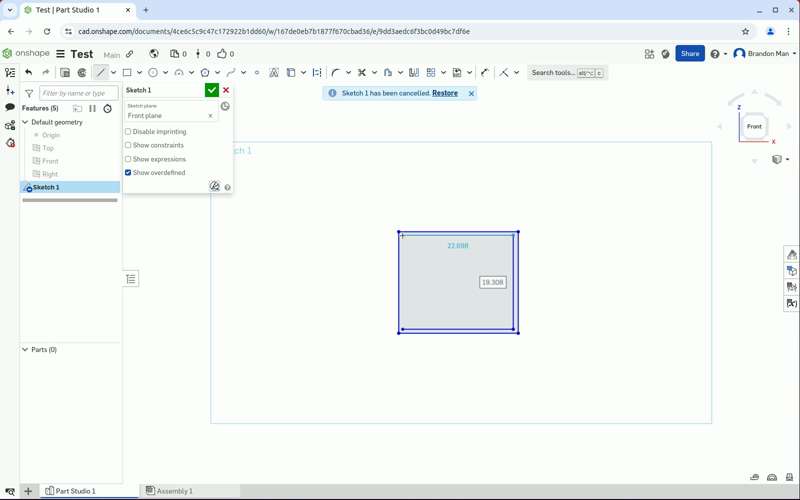
key_up(shift)
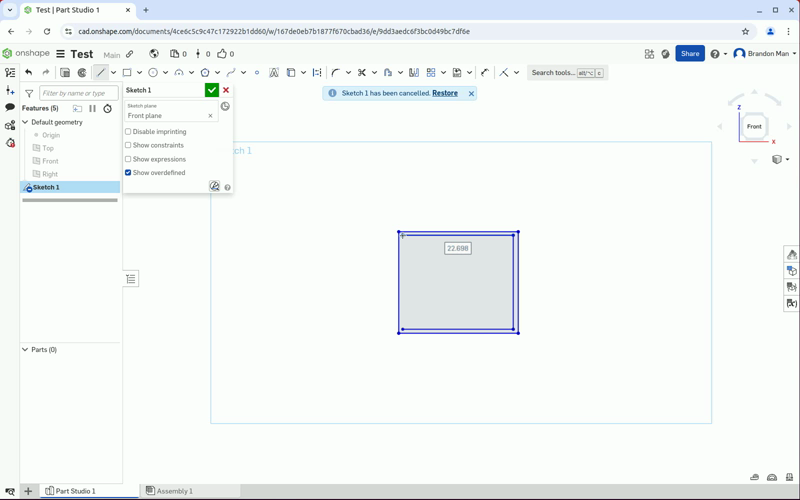
key_down(shift)
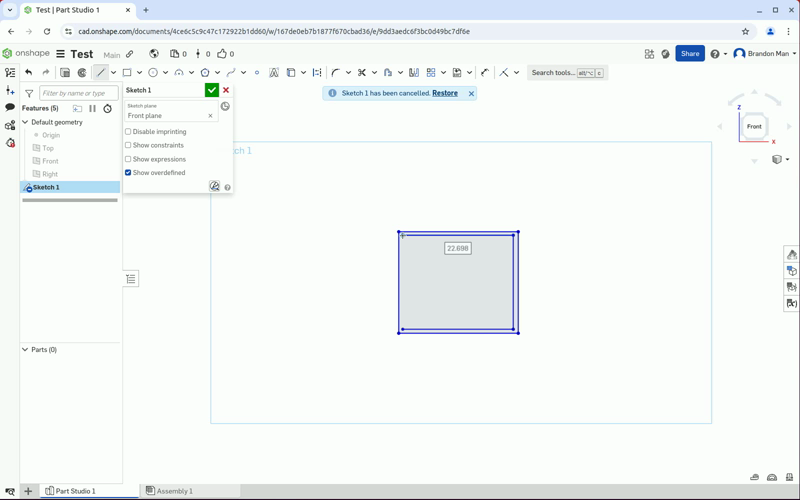
mouse_move(402, 329)
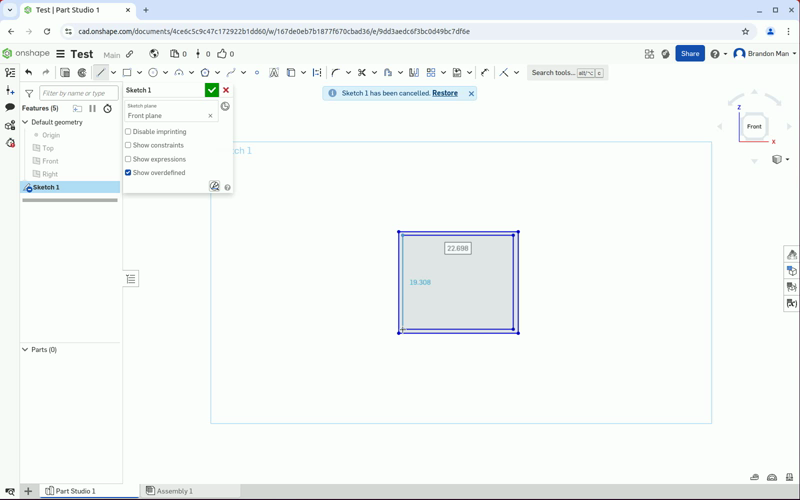
key_up(shift)
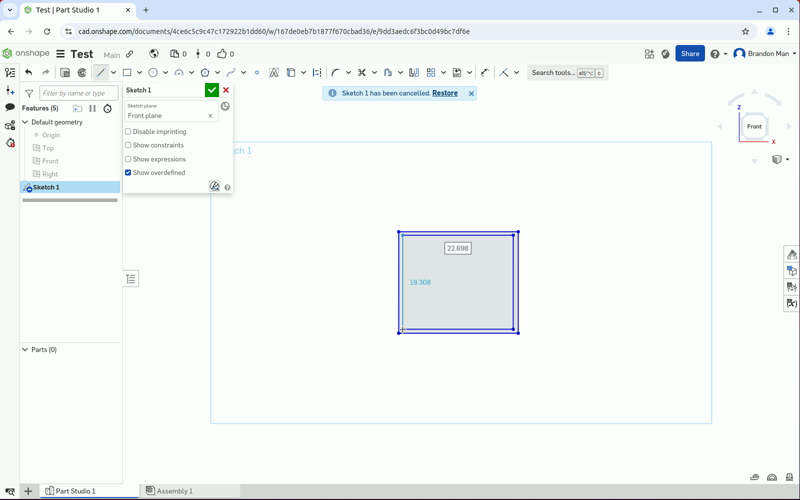
click(402, 329)
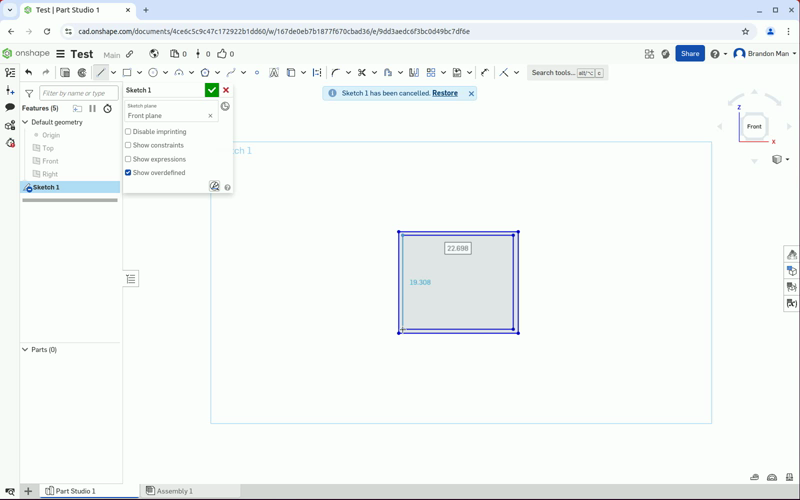
key(esc)
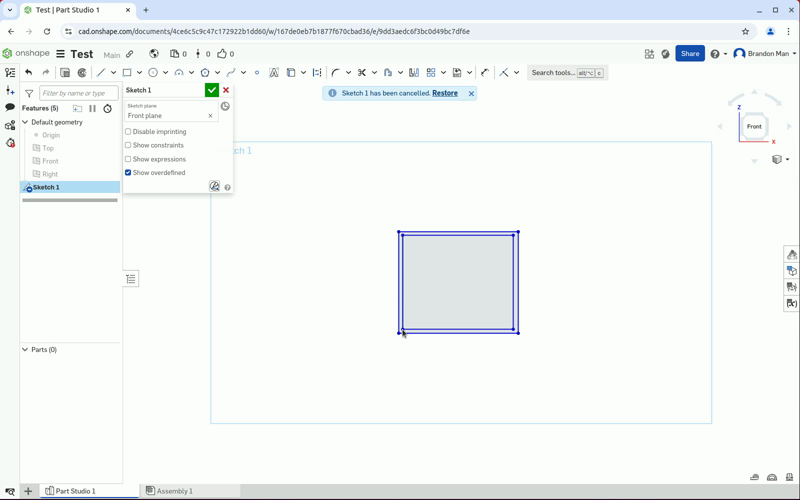
mouse_move(430, 331)
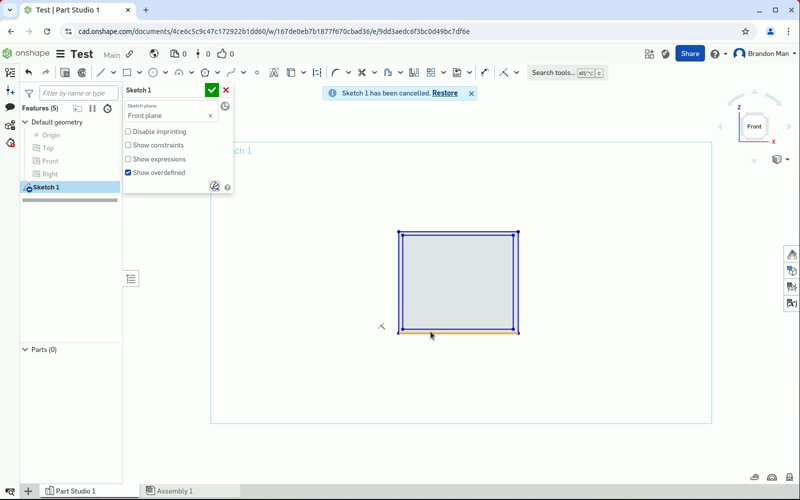
scroll(6)
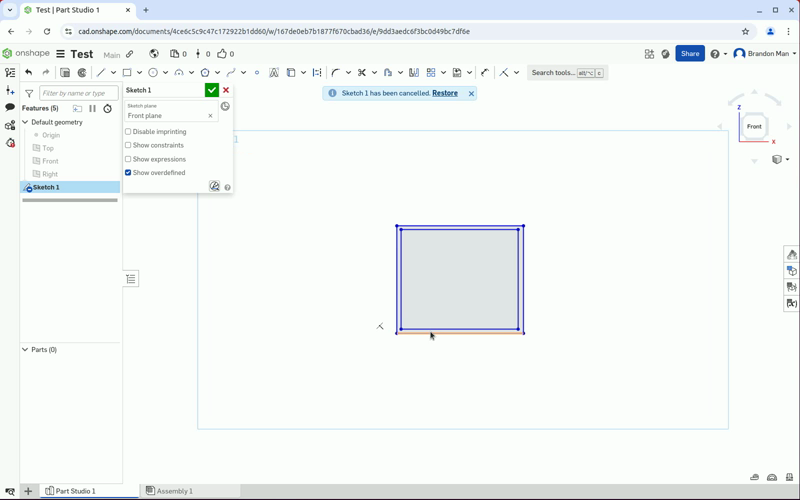
scroll(6)
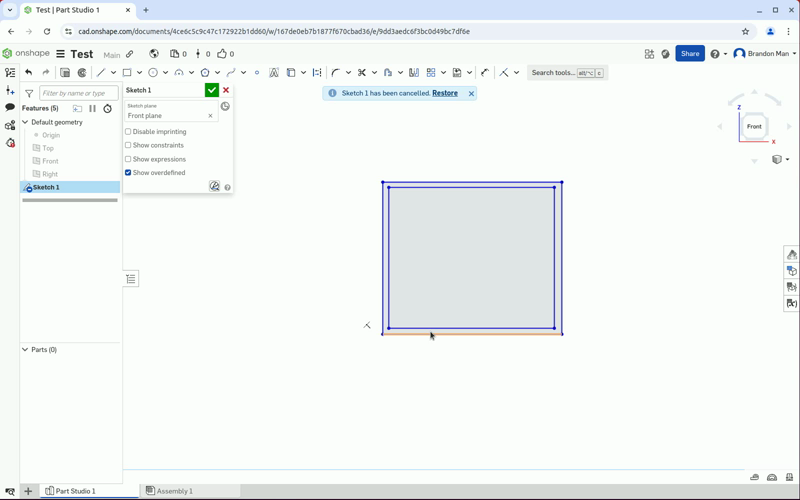
scroll(6)
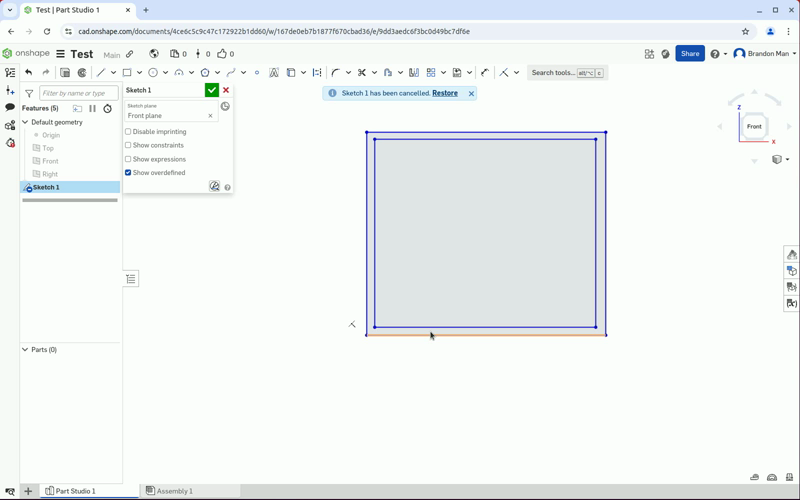
scroll(6)
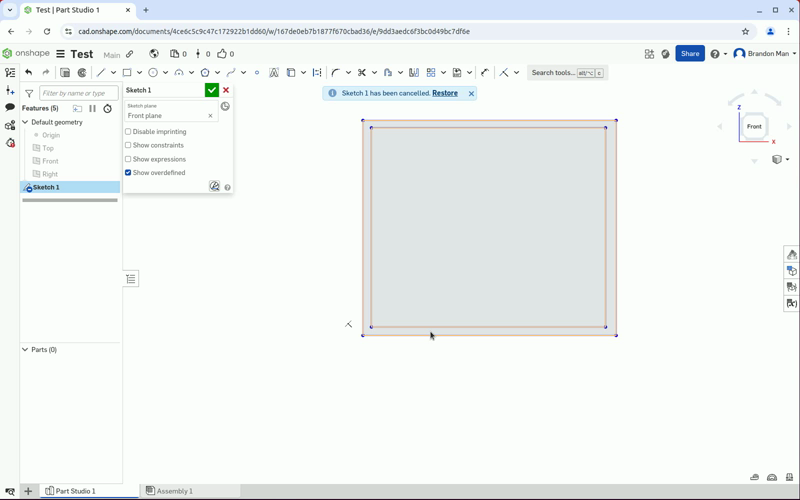
scroll(6)
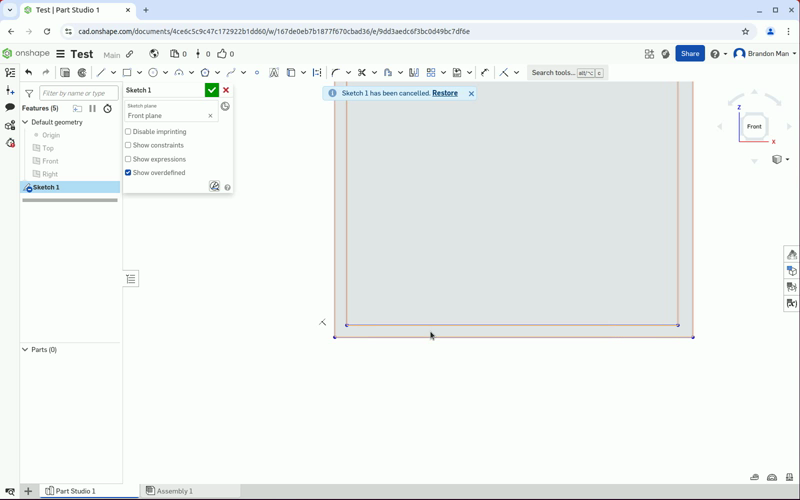
scroll(6)
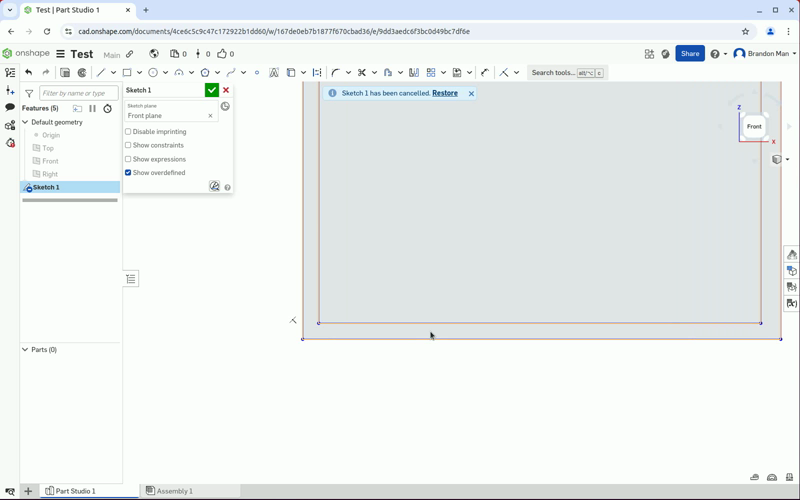
scroll(6)
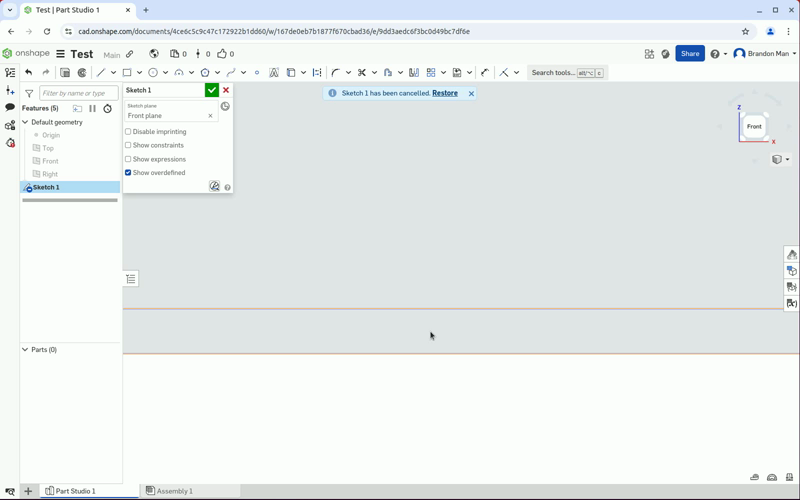
click(430, 331)
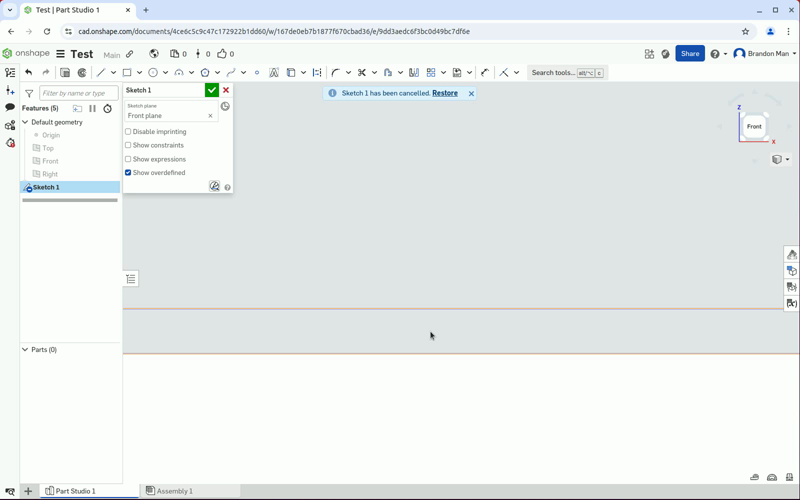
scroll(-6)
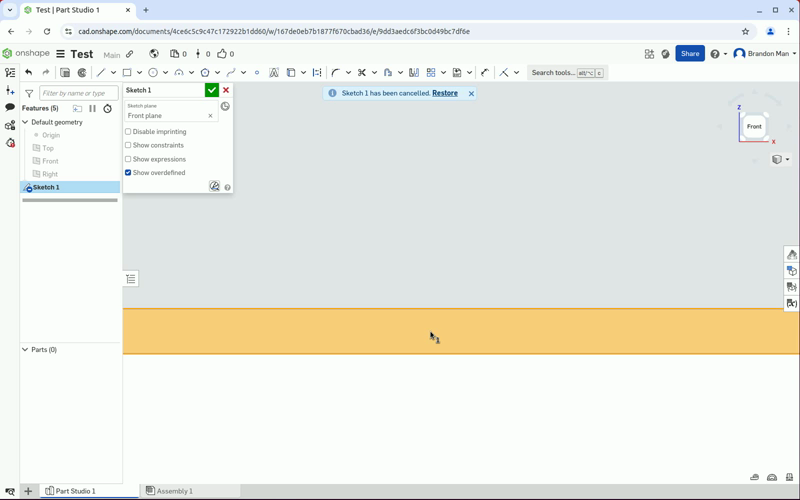
scroll(-6)
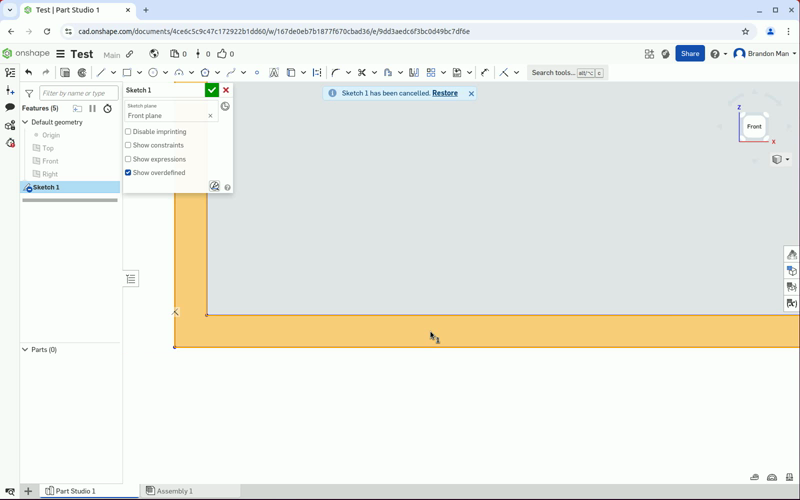
scroll(-6)
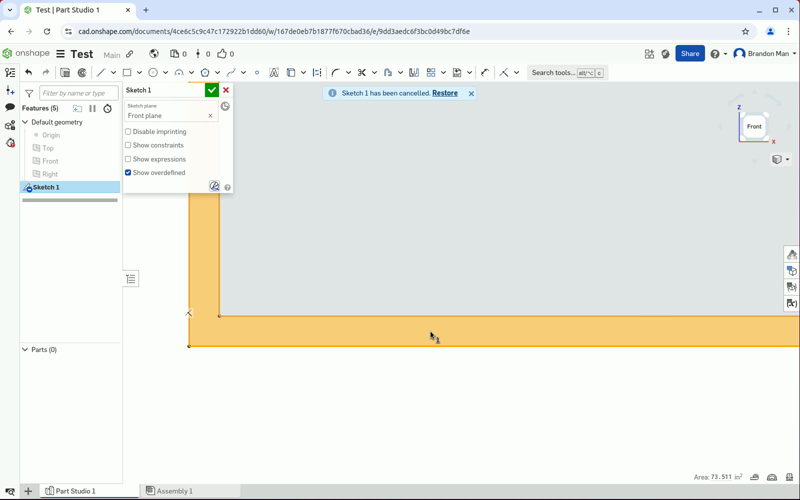
scroll(-6)
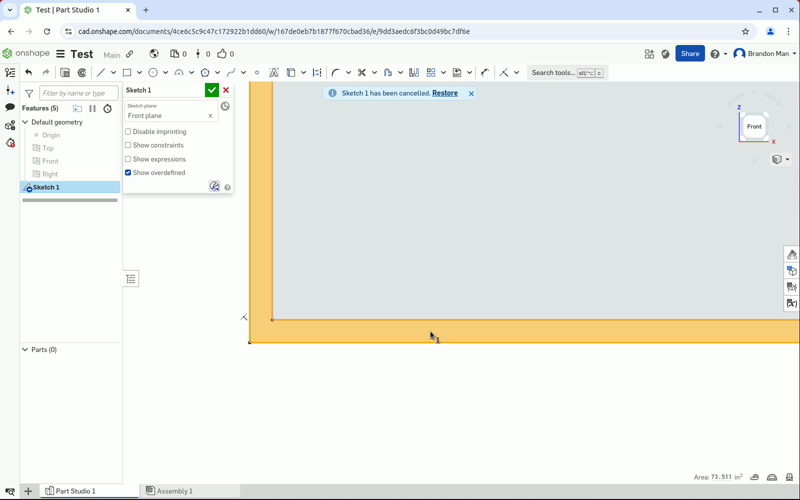
scroll(-6)
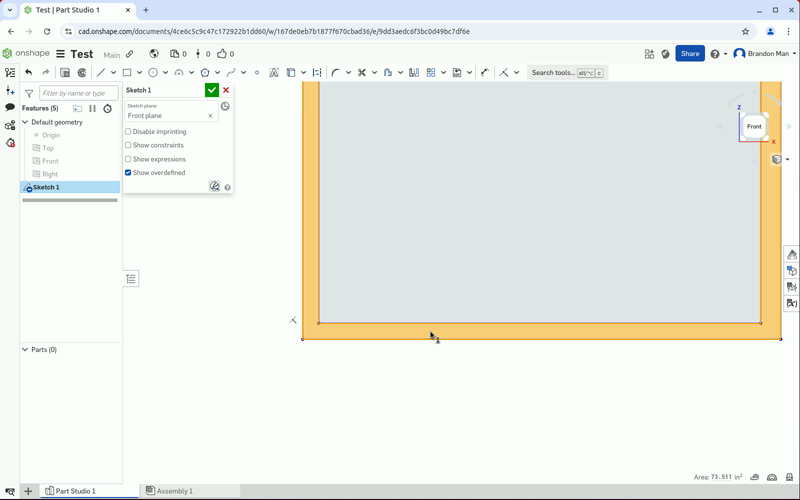
scroll(-6)
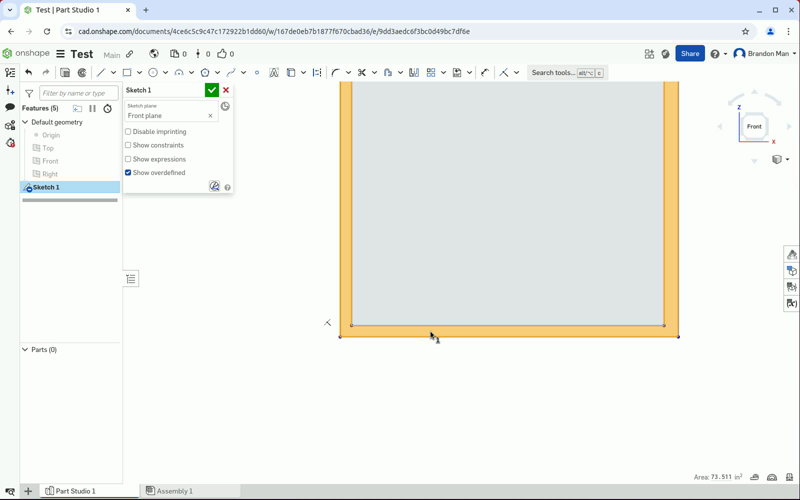
scroll(-6)
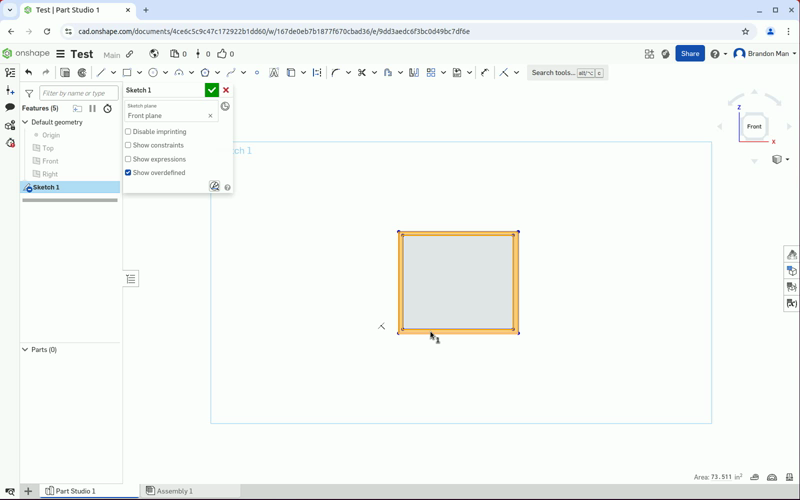
mouse_move(73, 352)
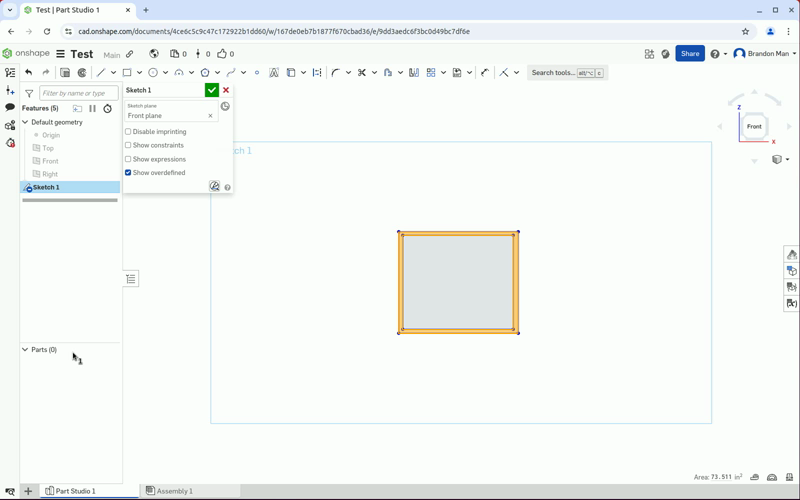
key(shift+y)
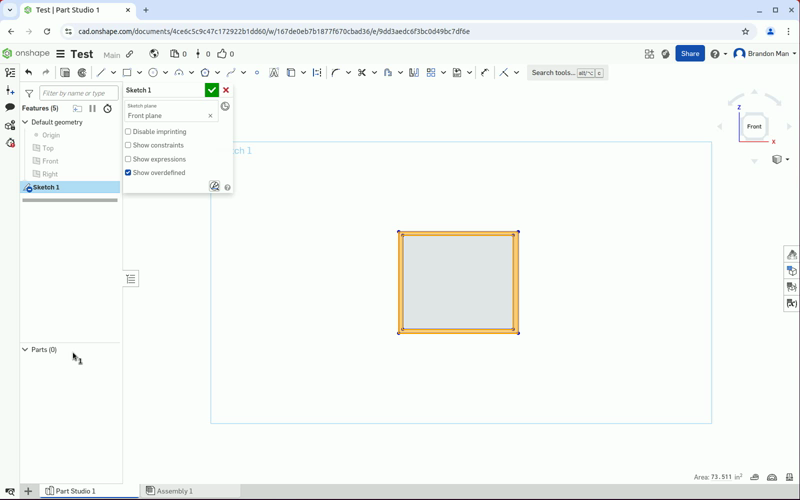
key(shift+e)
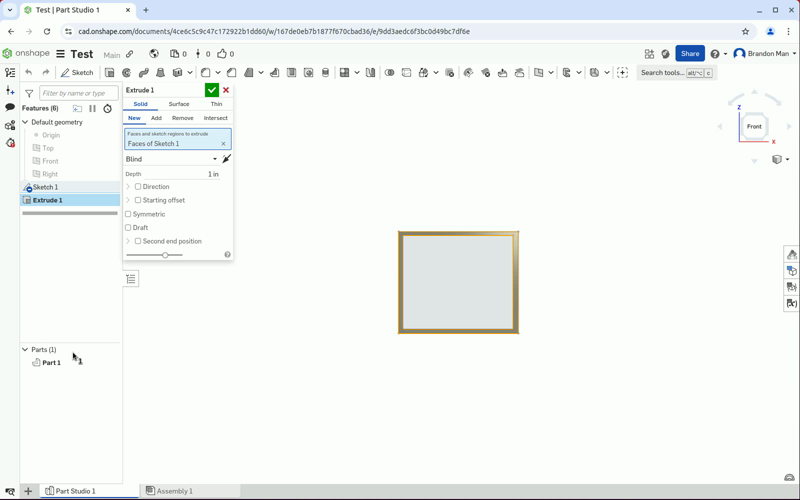
mouse_move(143, 106)
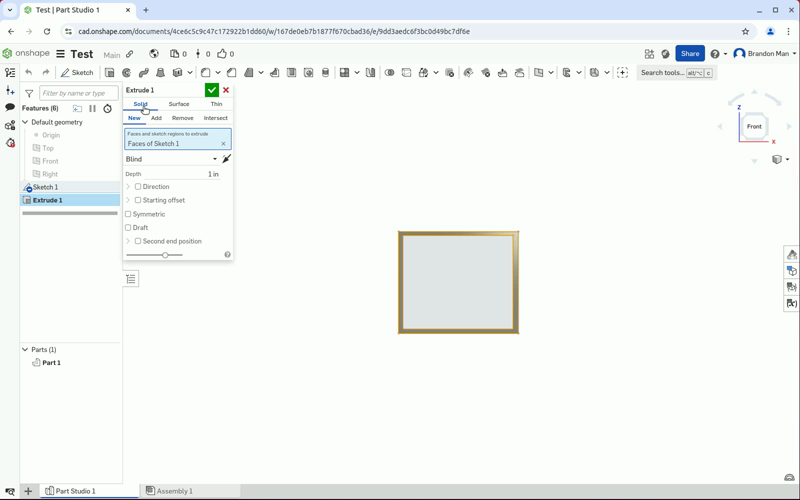
click(143, 106)
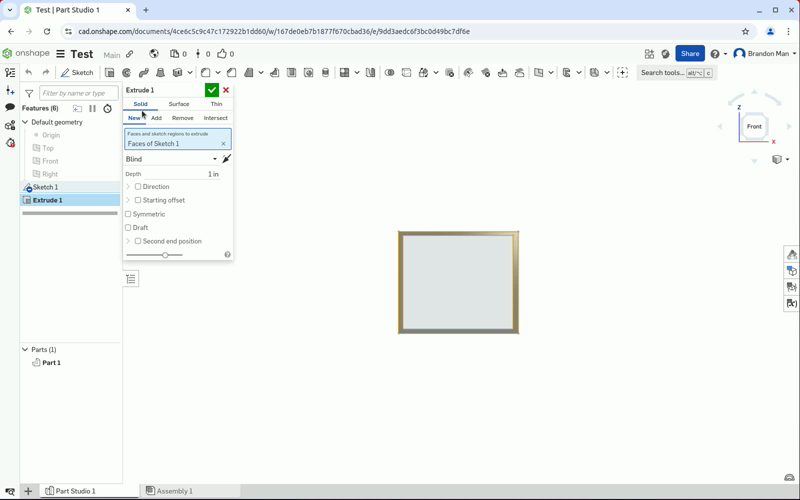
mouse_move(137, 120)
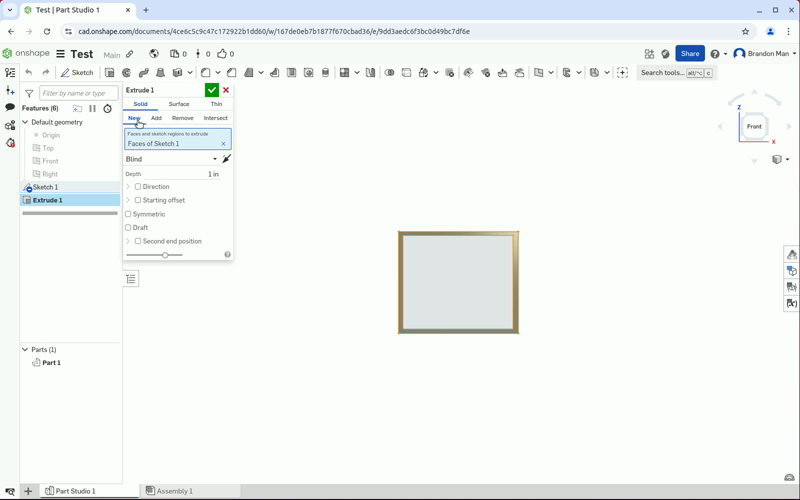
click(137, 120)
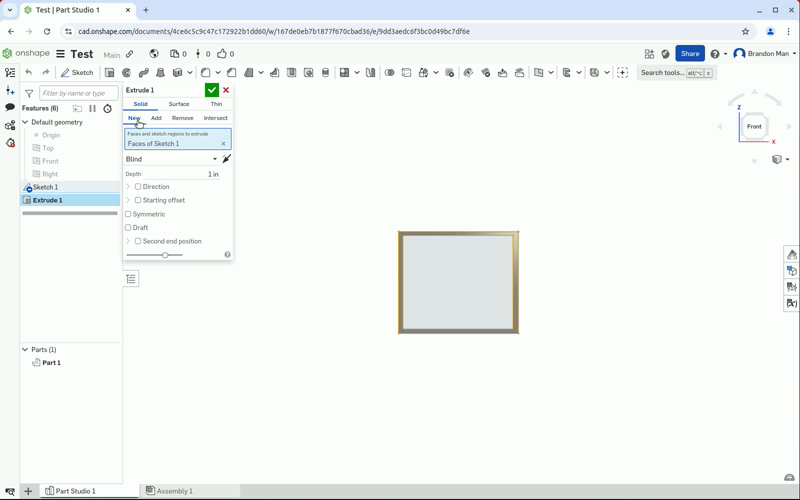
key(tab, 4)
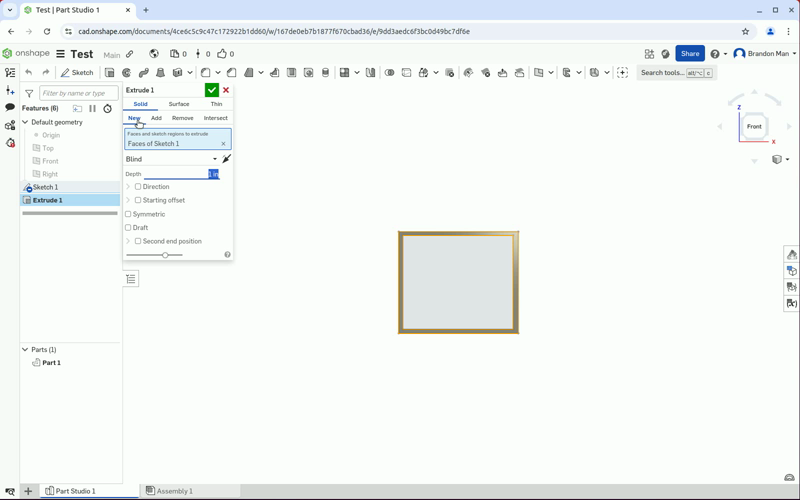
text(6.74)
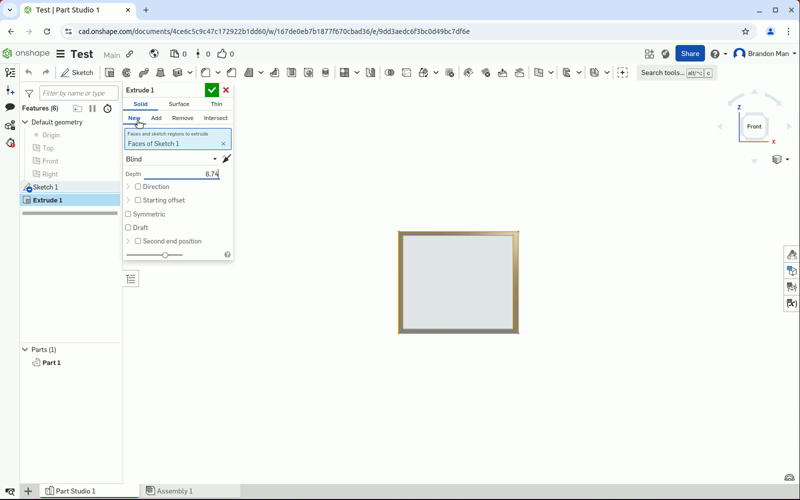
key(enter)
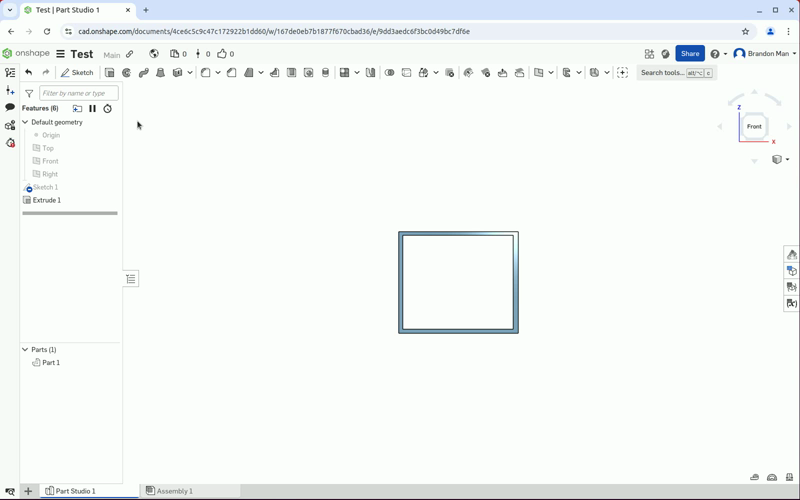
key(shift+h)
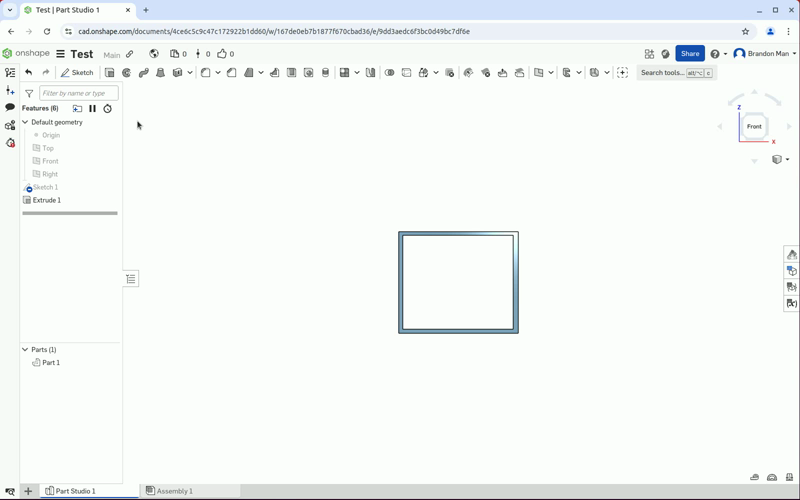
key(shift+h)
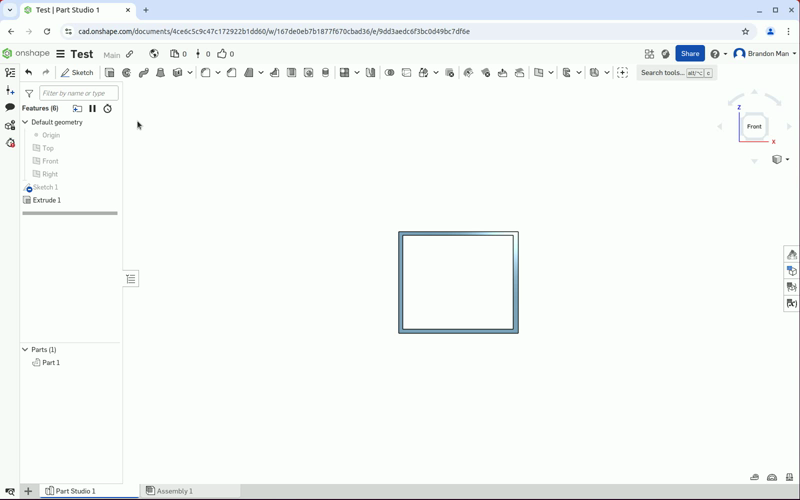
mouse_move(73, 189)
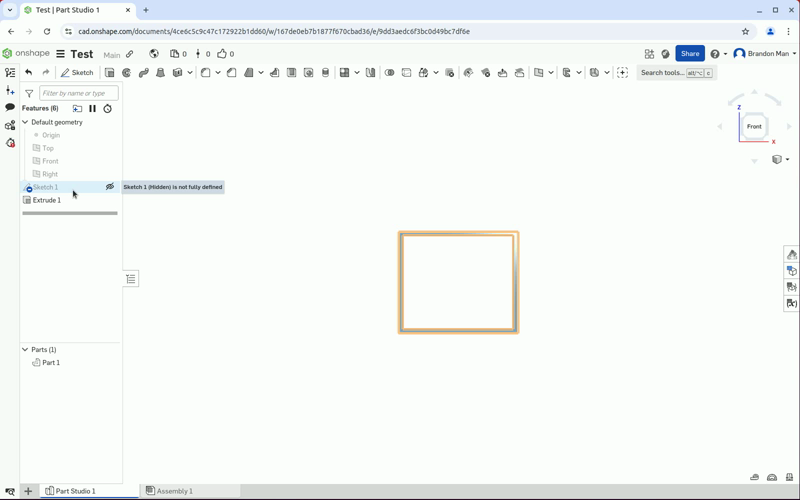
click(73, 189)
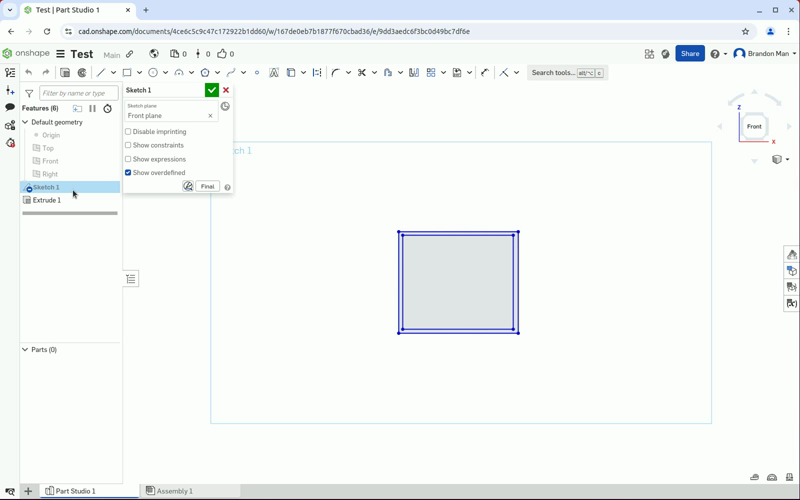
mouse_move(229, 92)
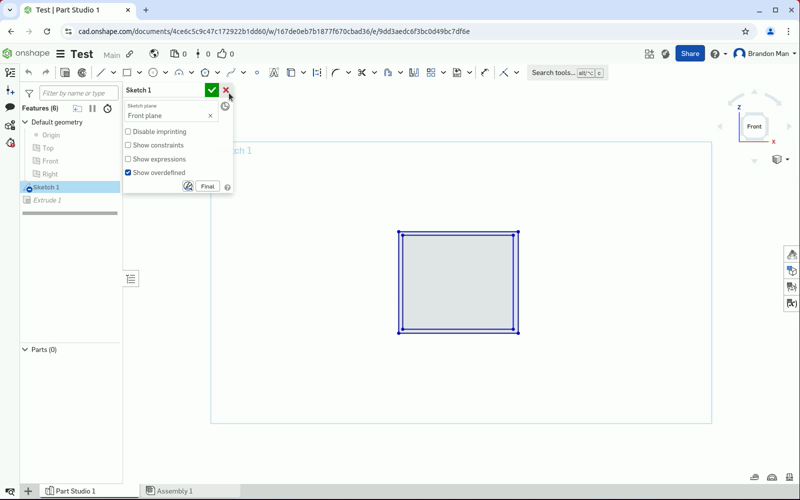
click(229, 92)
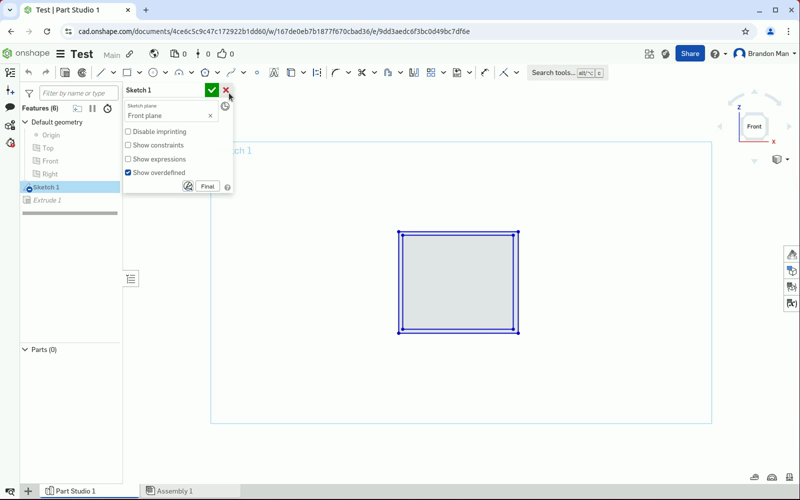
key(shift+s)
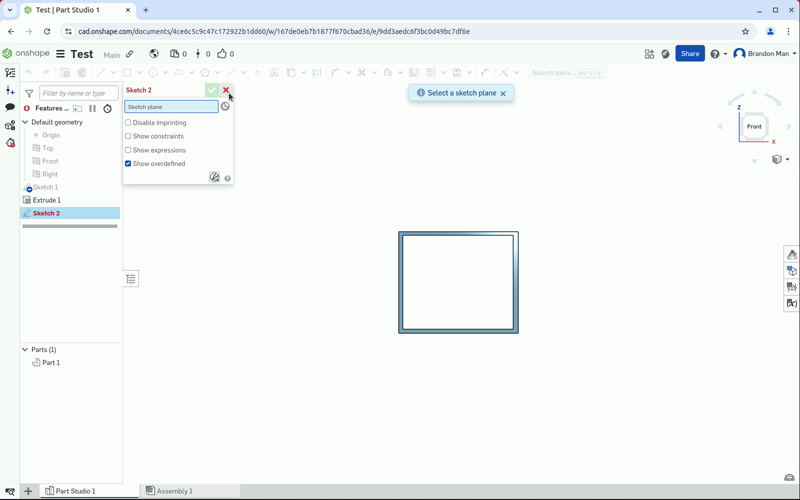
mouse_move(73, 163)
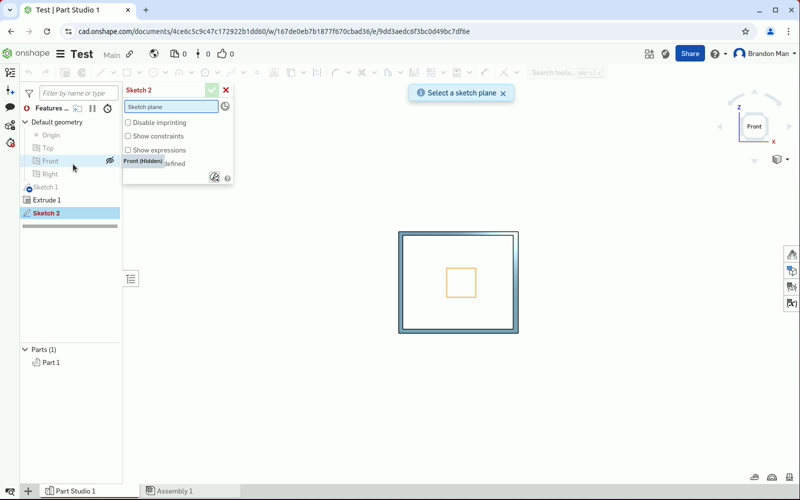
click(73, 163)
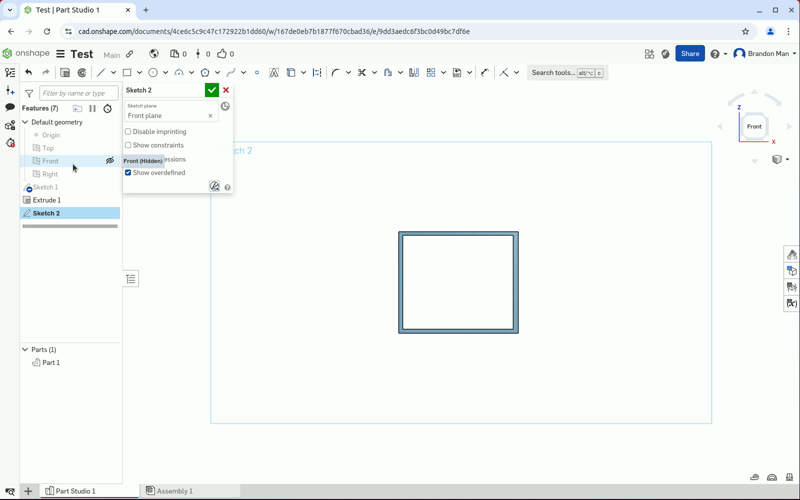
mouse_move(73, 352)
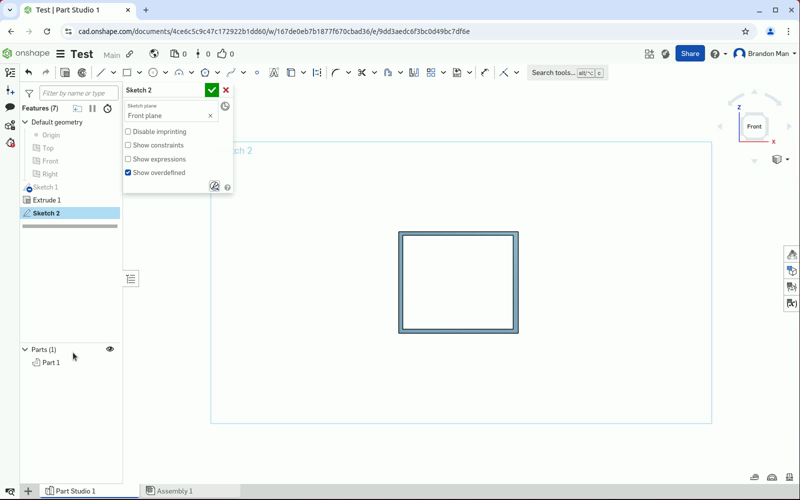
key(y)
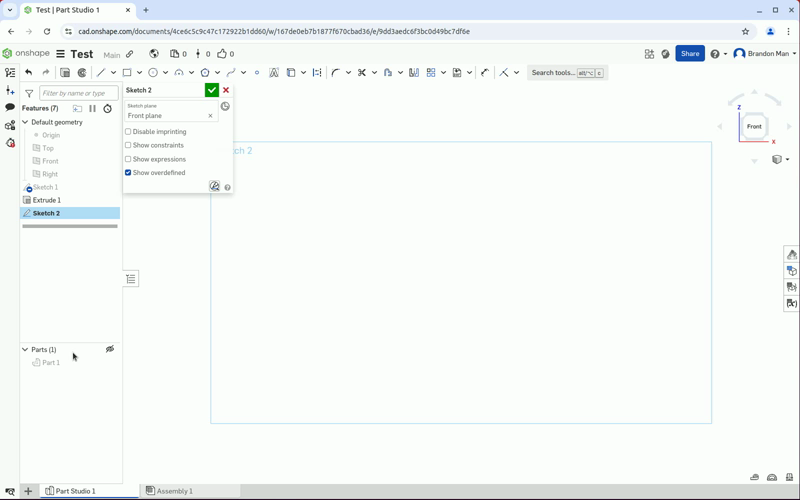
key(l)
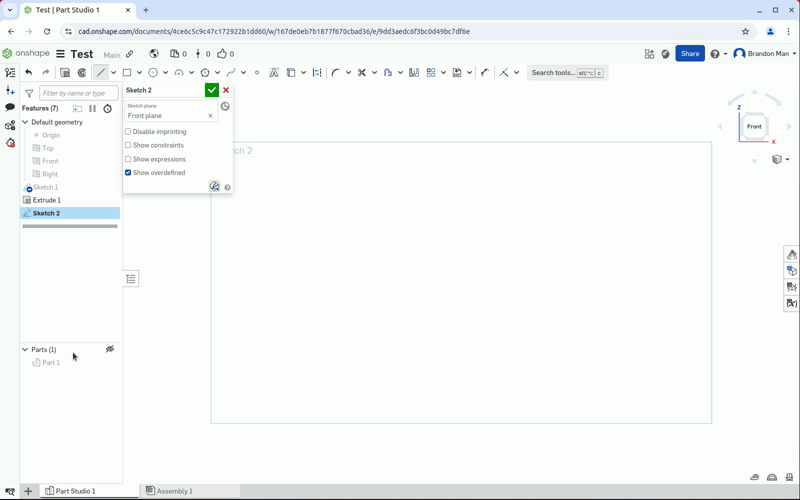
key_down(shift)
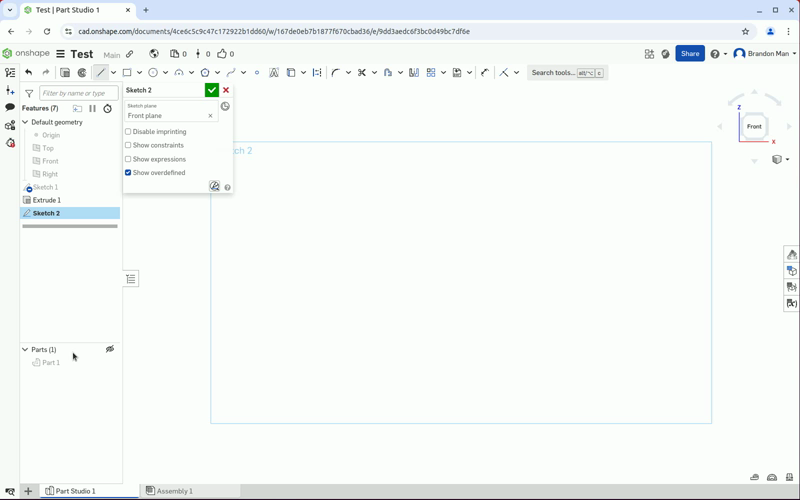
mouse_move(357, 372)
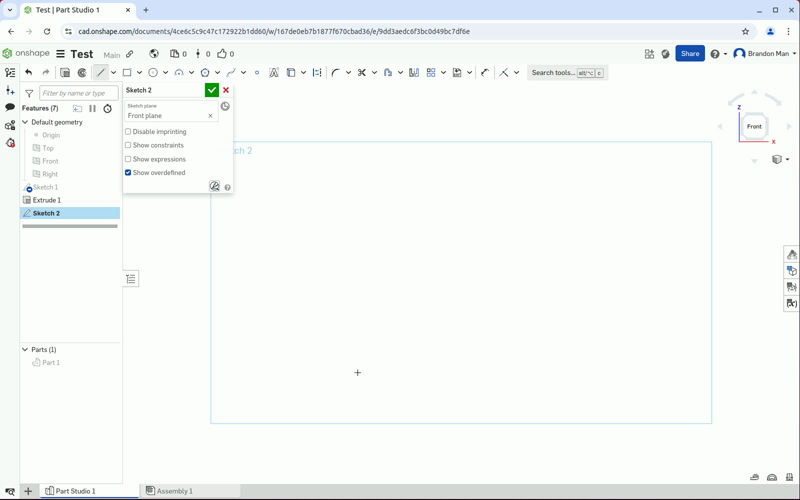
click(357, 372)
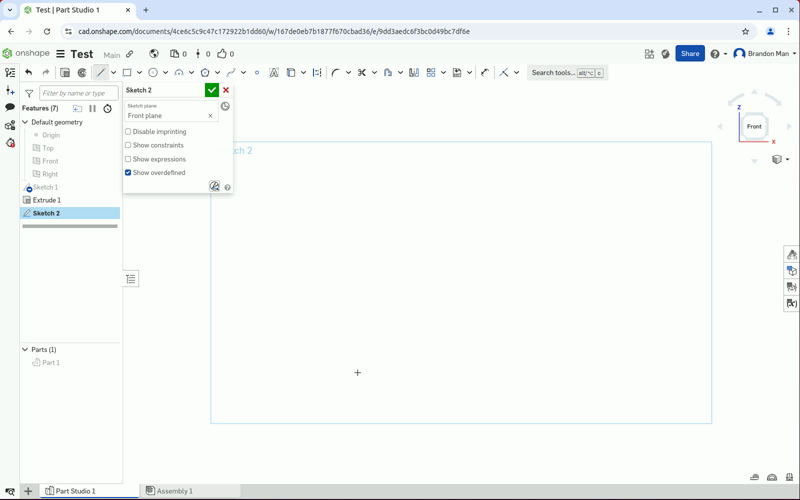
key_up(shift)
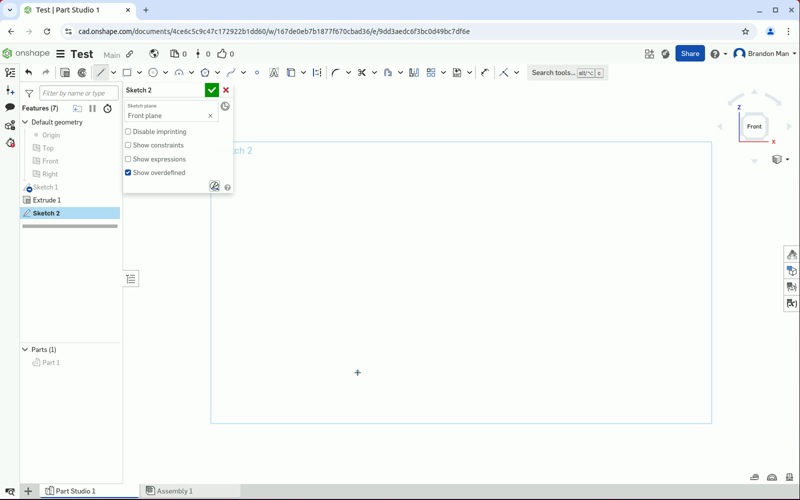
key_down(shift)
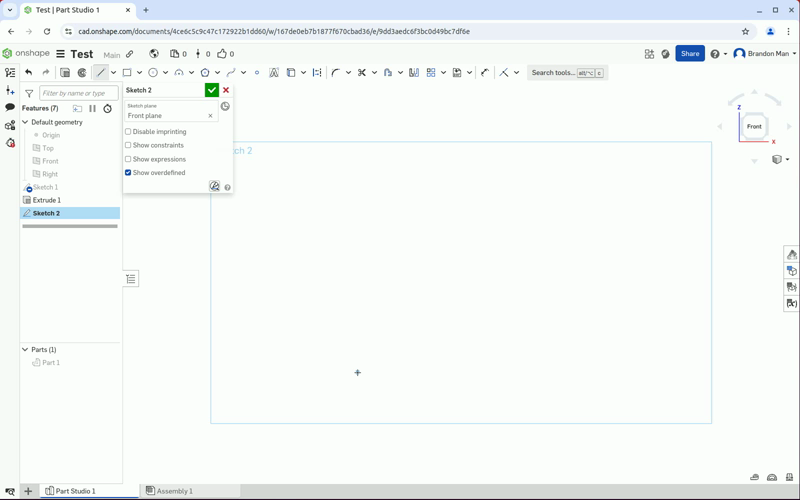
mouse_move(387, 372)
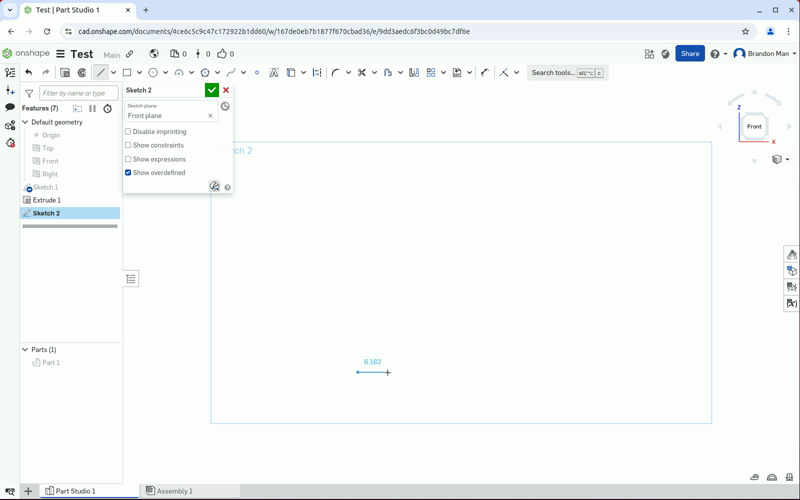
mouse_move(400, 372)
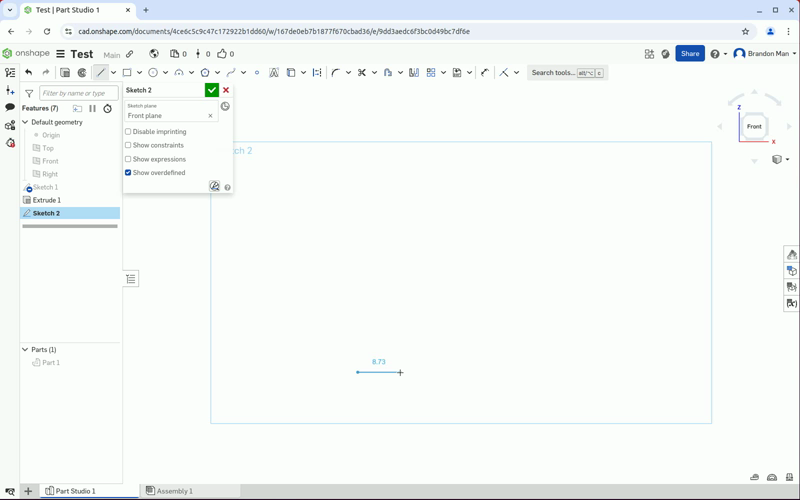
click(400, 372)
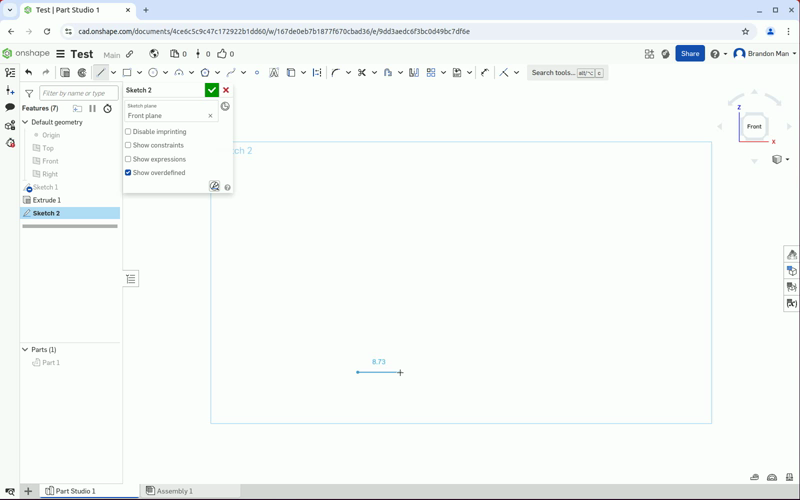
key_up(shift)
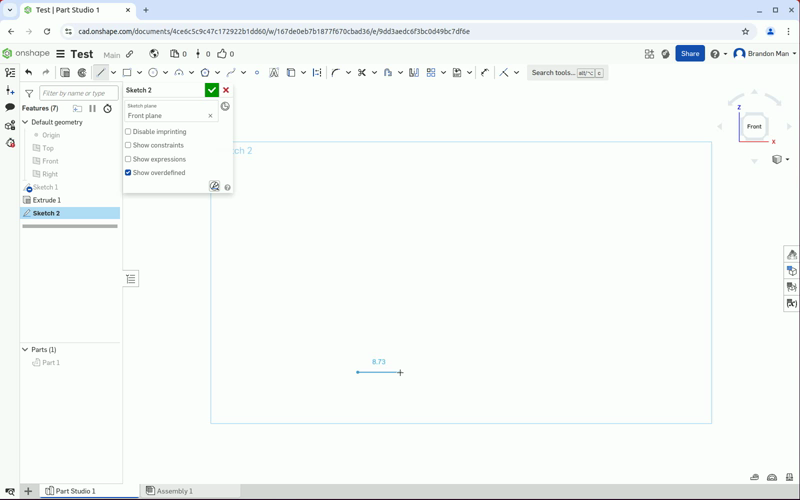
key_down(shift)
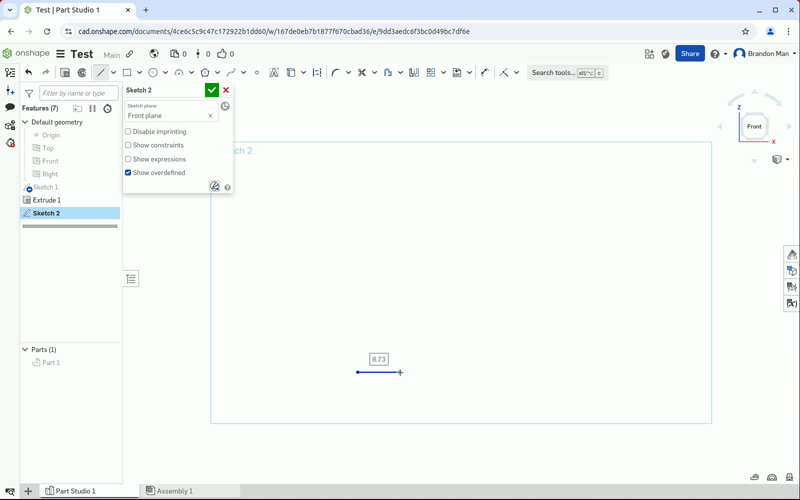
mouse_move(430, 372)
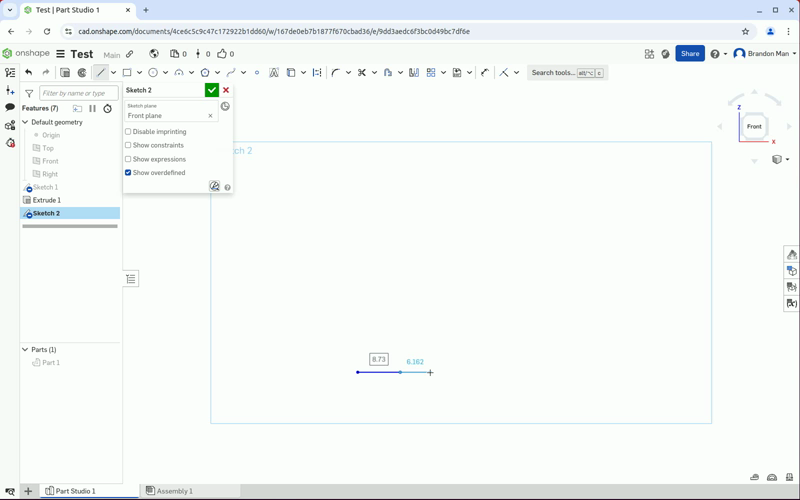
mouse_move(400, 342)
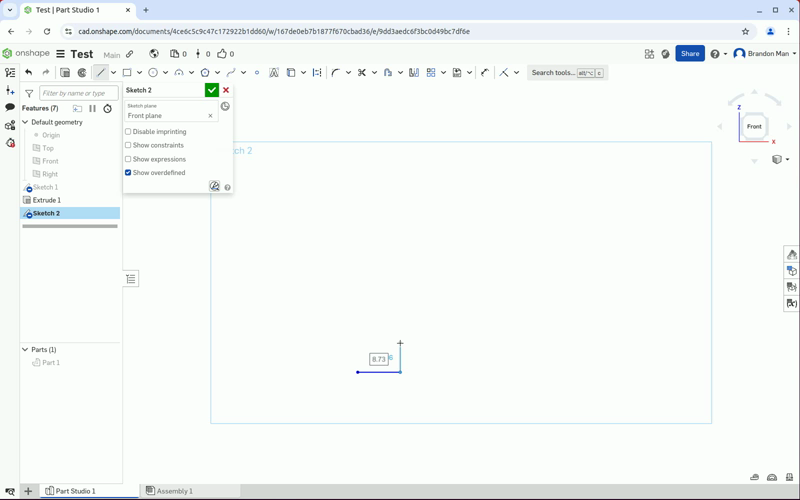
click(400, 342)
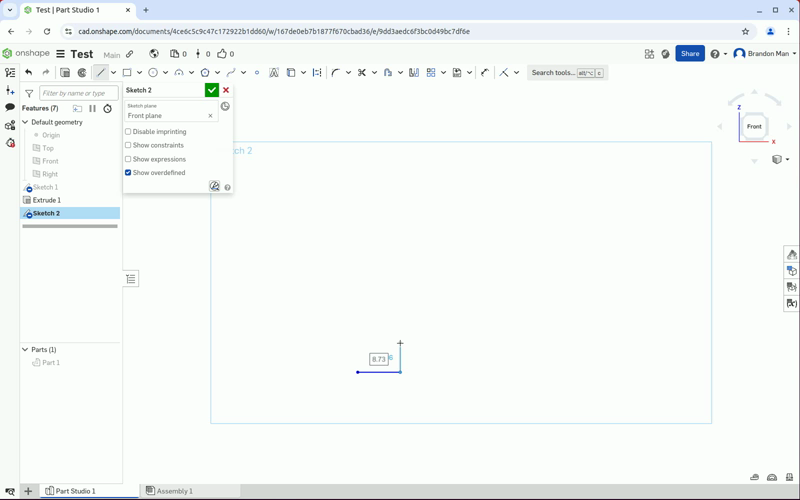
key_up(shift)
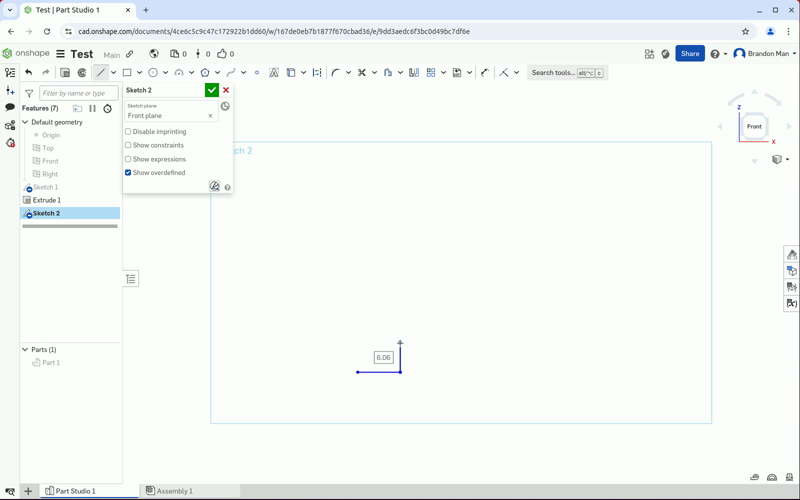
key_down(shift)
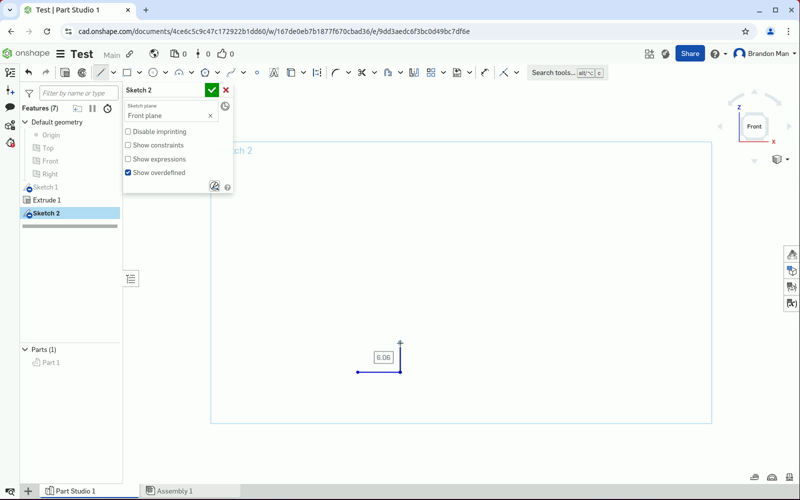
mouse_move(430, 342)
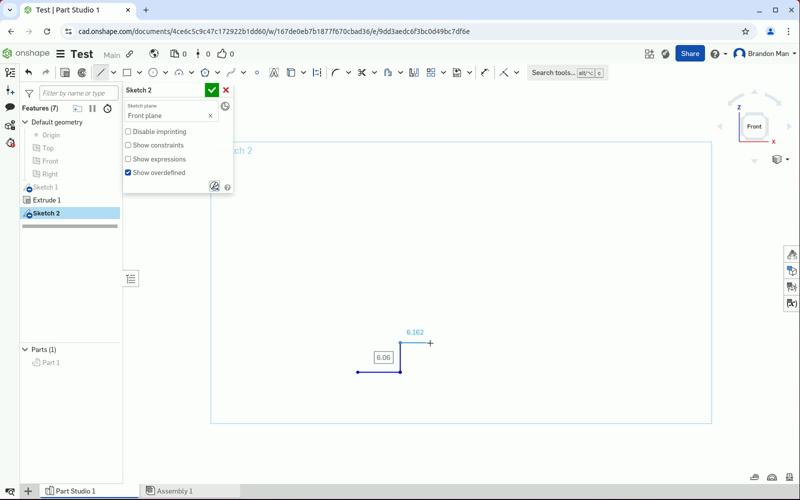
mouse_move(357, 342)
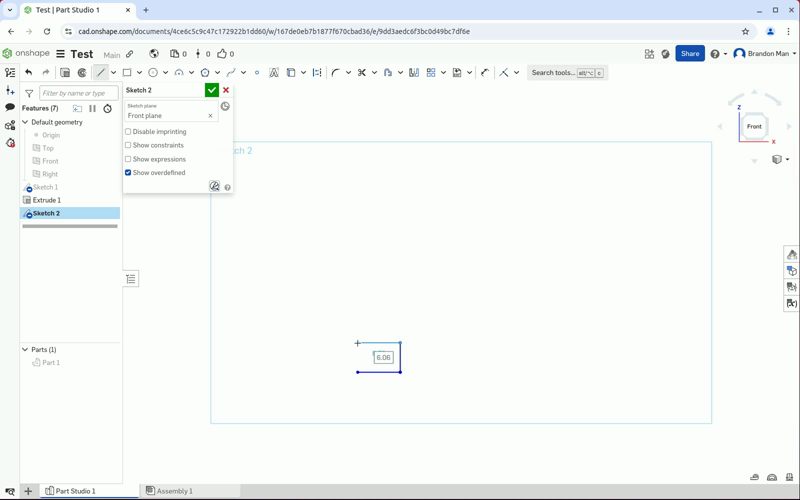
click(357, 342)
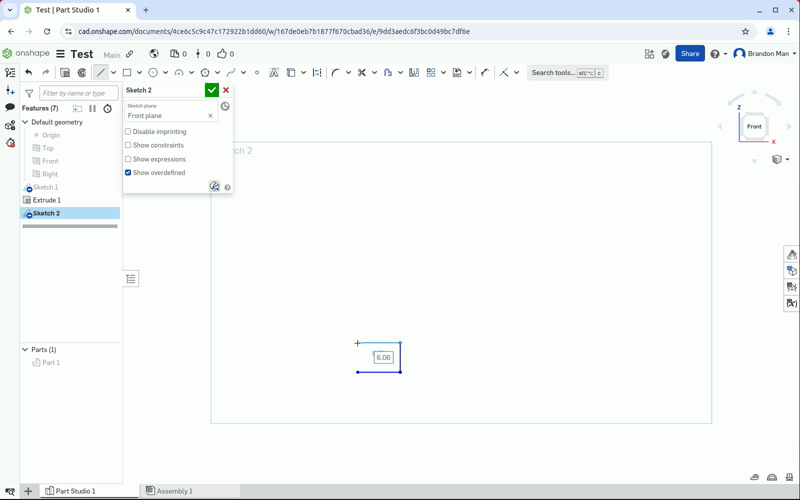
key_up(shift)
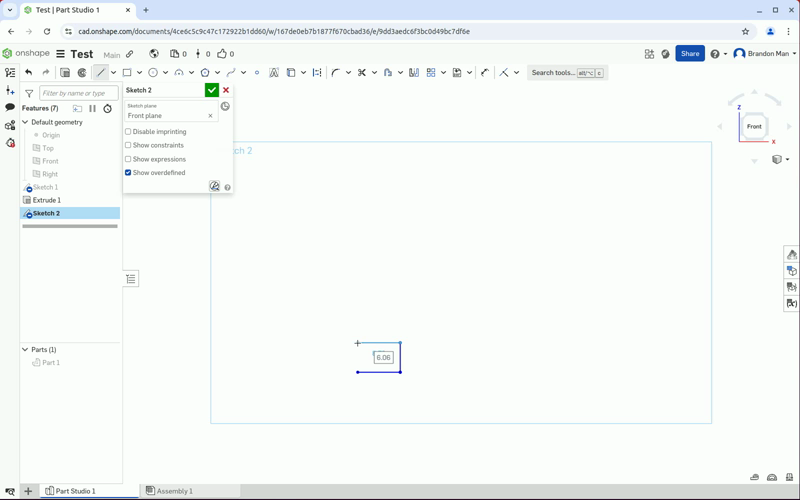
mouse_move(387, 342)
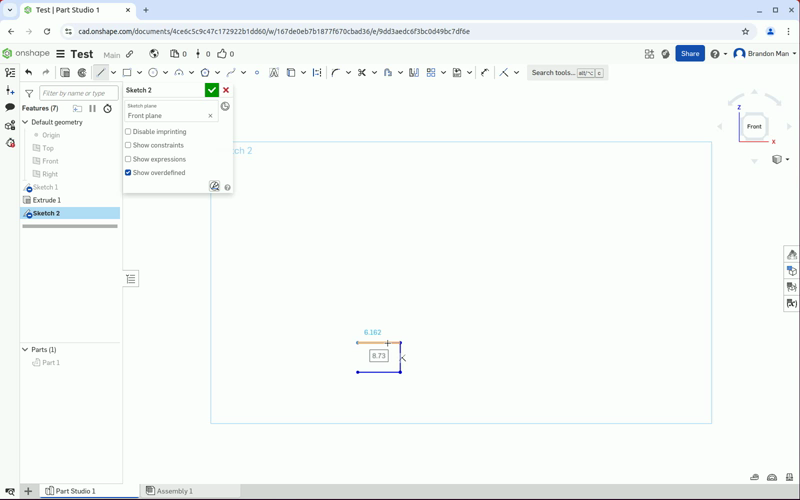
key_down(shift)
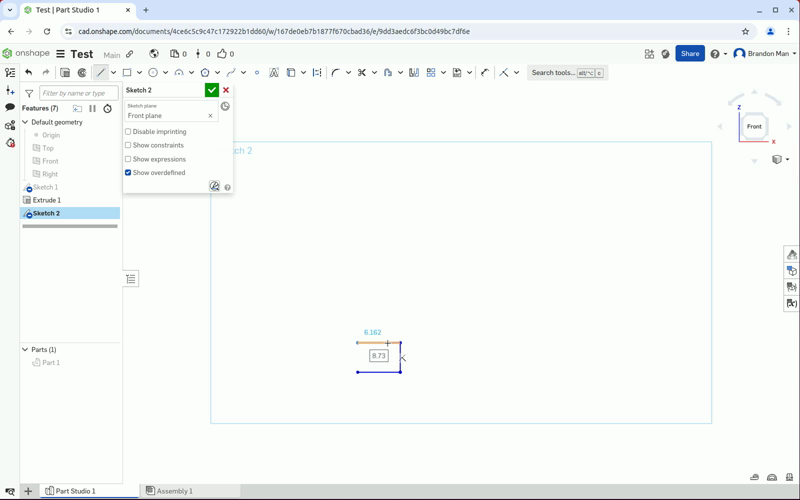
mouse_move(357, 372)
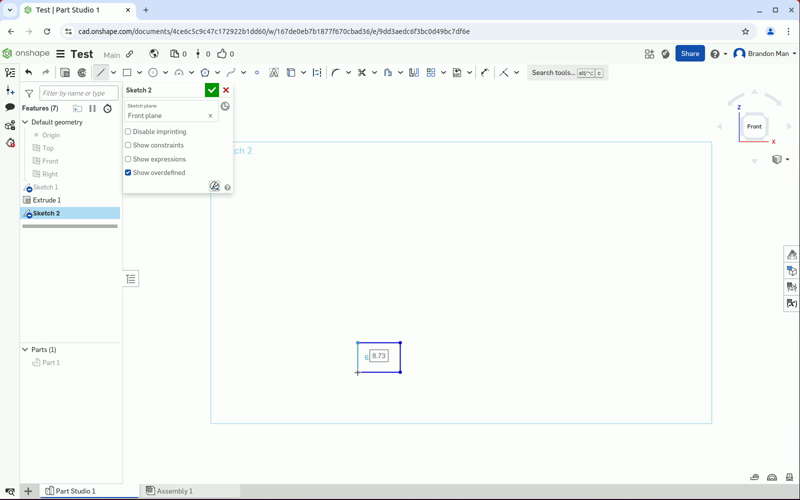
key_up(shift)
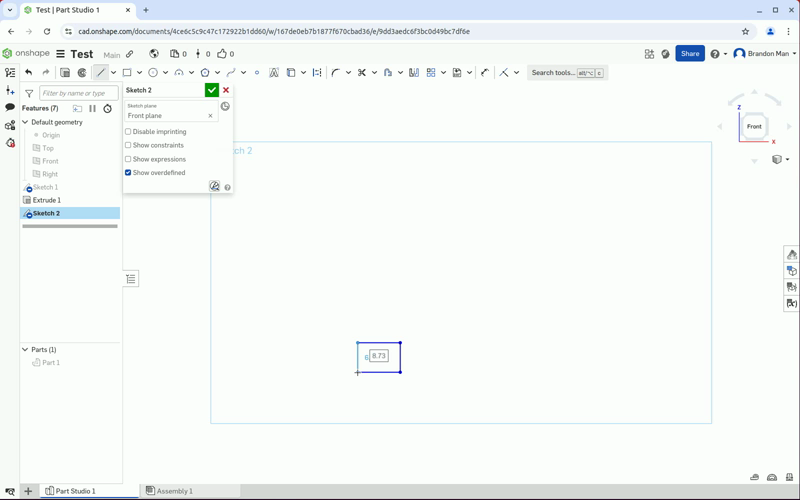
click(357, 372)
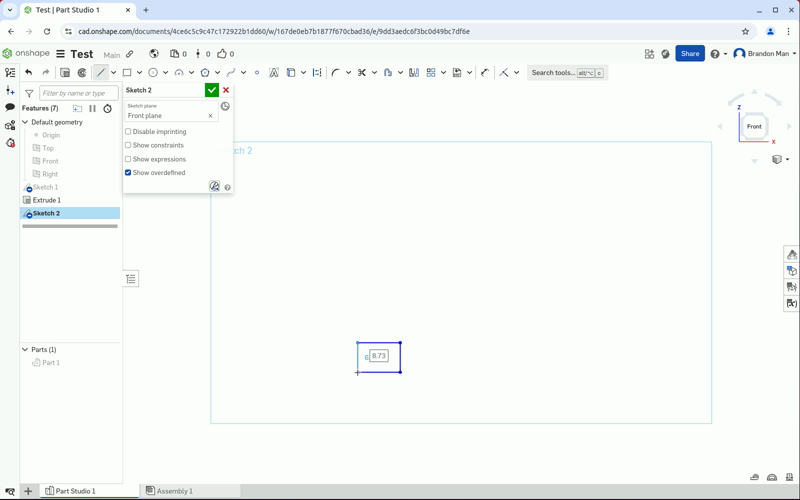
key(esc)
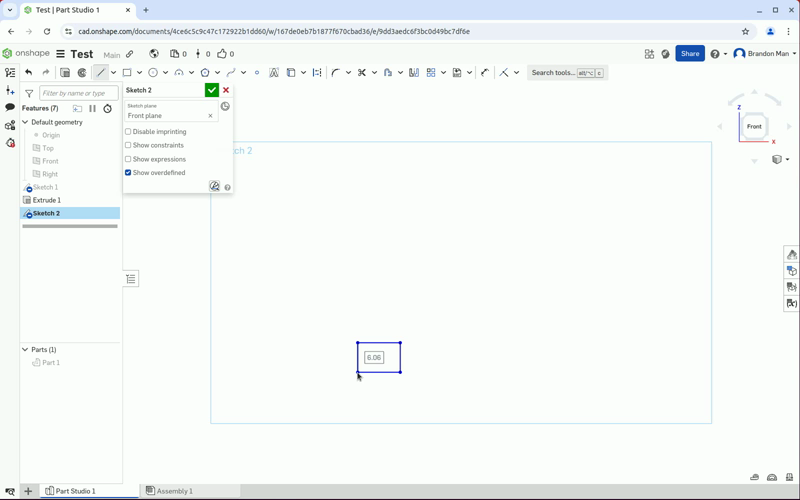
mouse_move(361, 353)
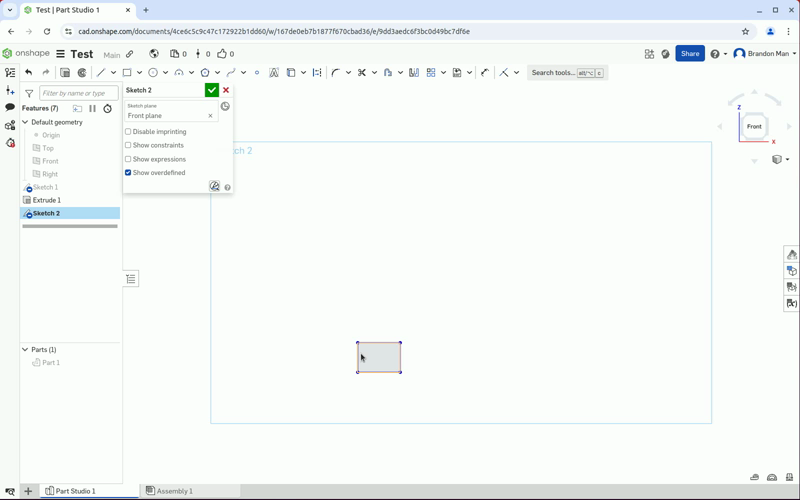
scroll(6)
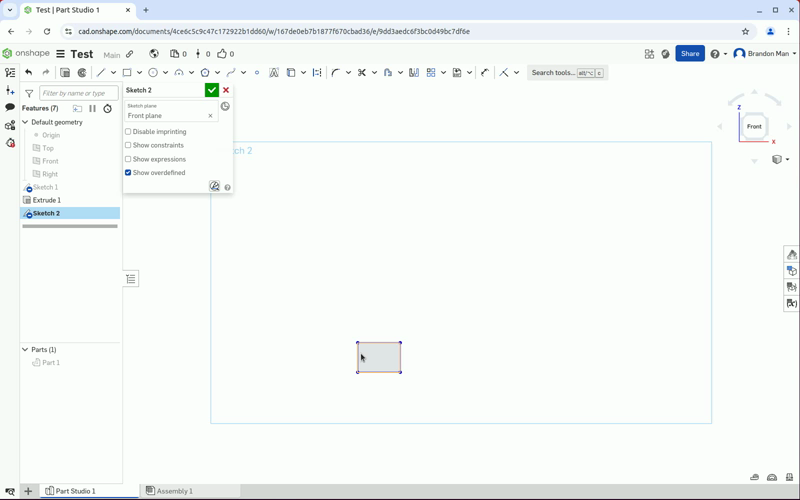
scroll(6)
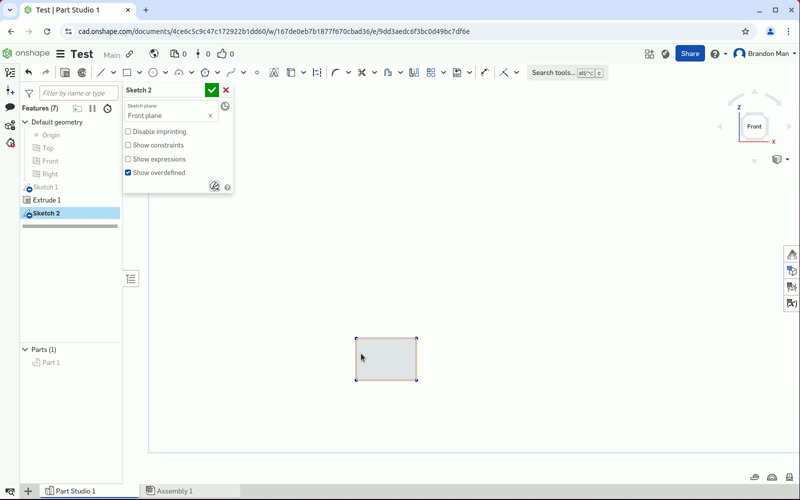
scroll(6)
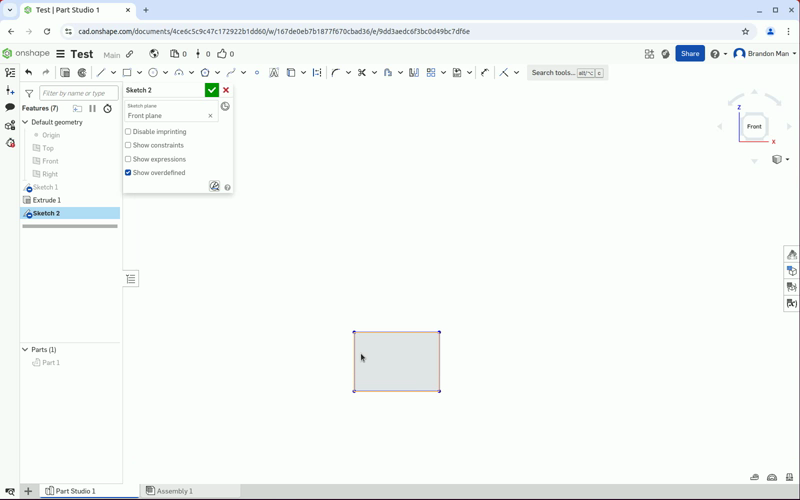
scroll(6)
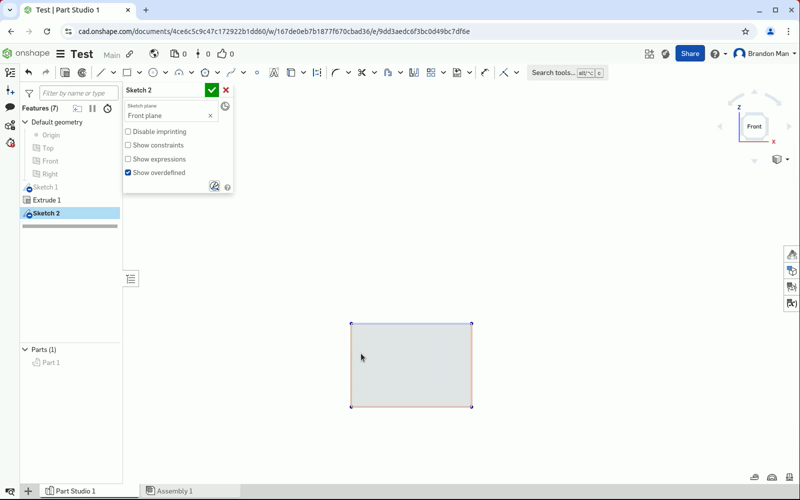
scroll(6)
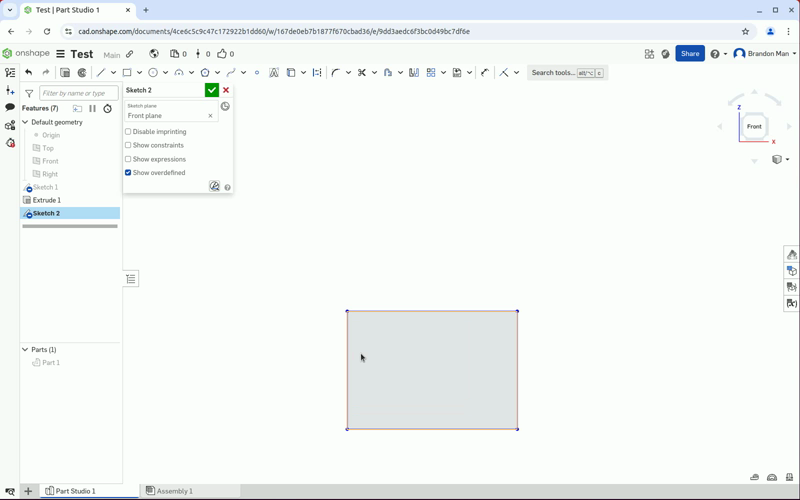
scroll(6)
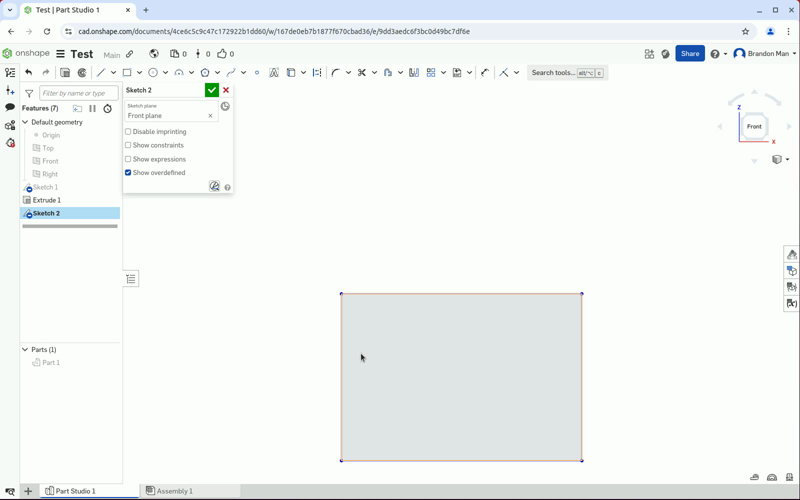
scroll(6)
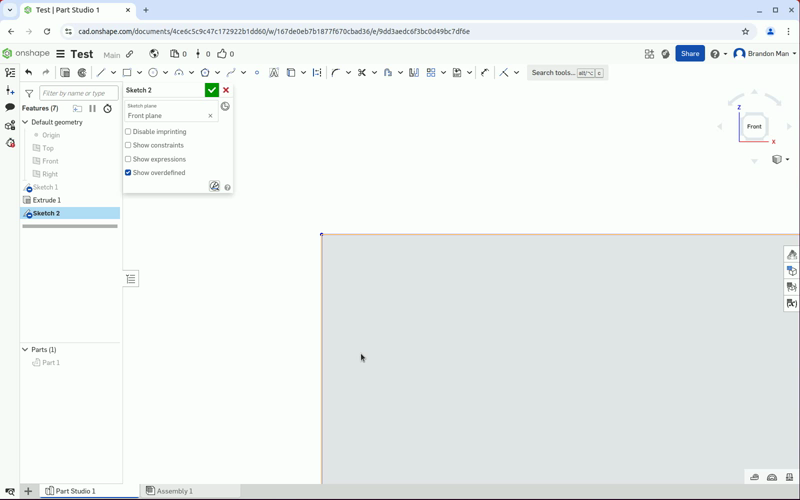
click(361, 353)
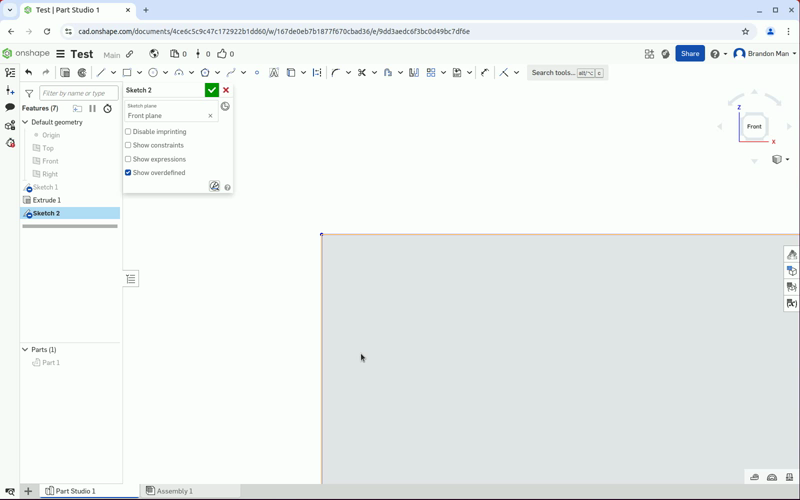
scroll(-6)
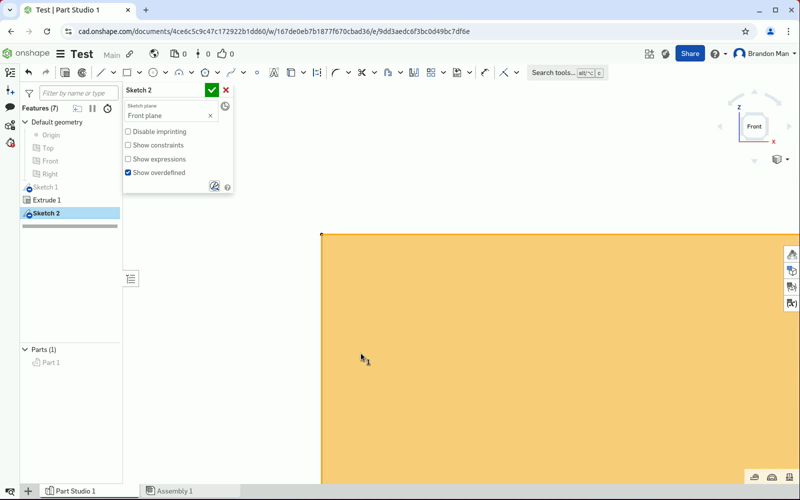
scroll(-6)
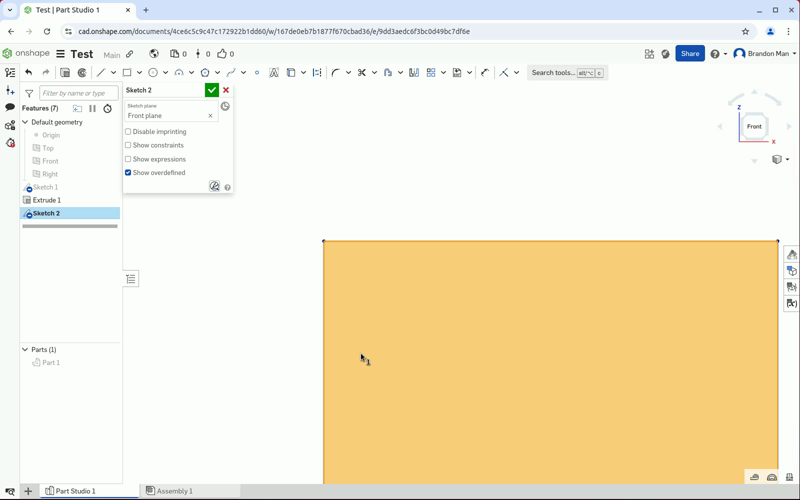
scroll(-6)
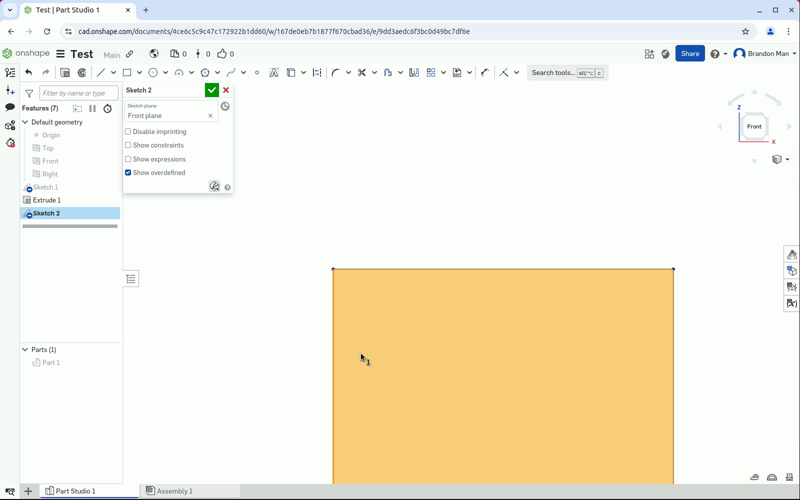
scroll(-6)
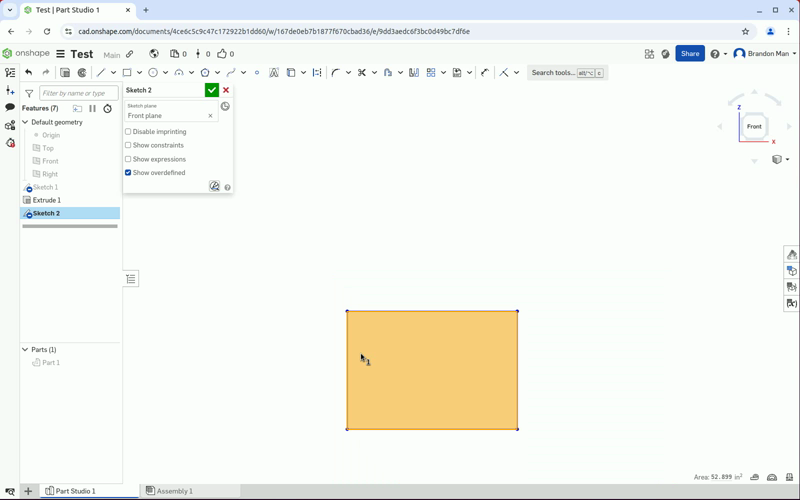
scroll(-6)
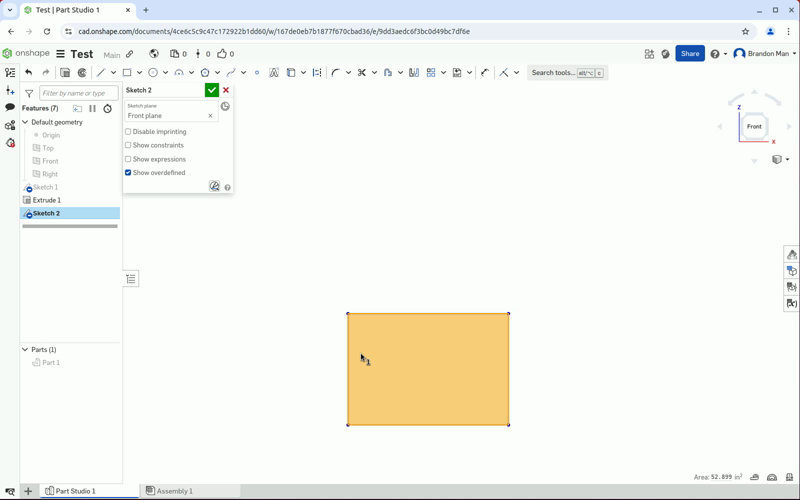
scroll(-6)
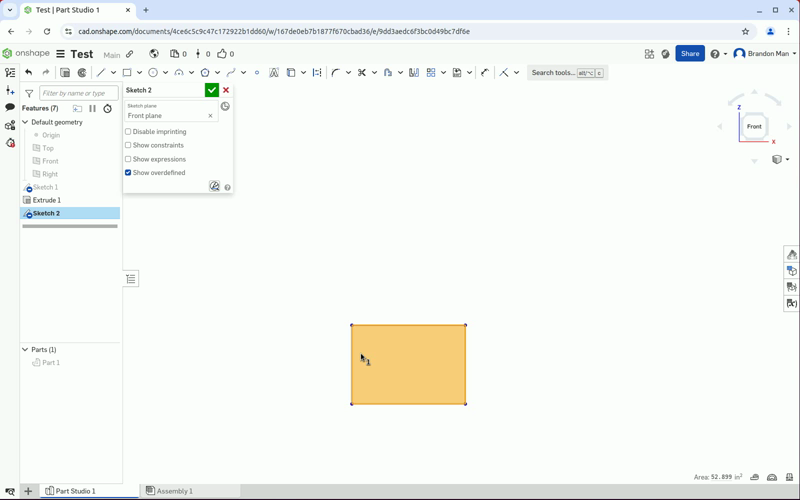
scroll(-6)
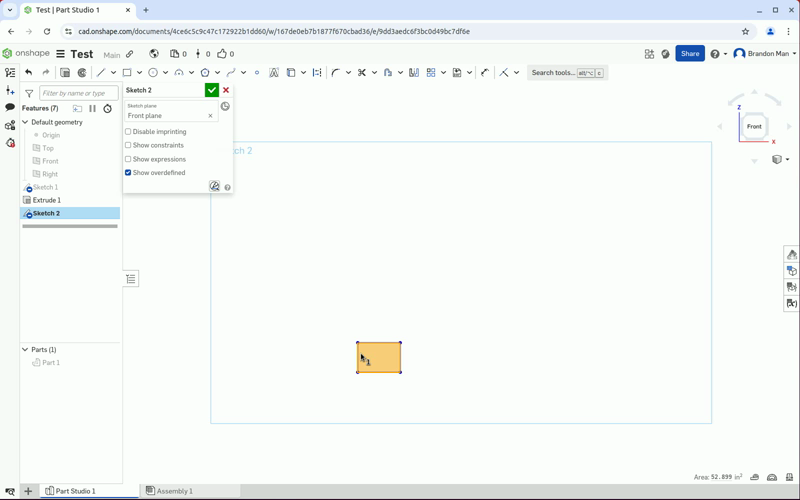
mouse_move(73, 352)
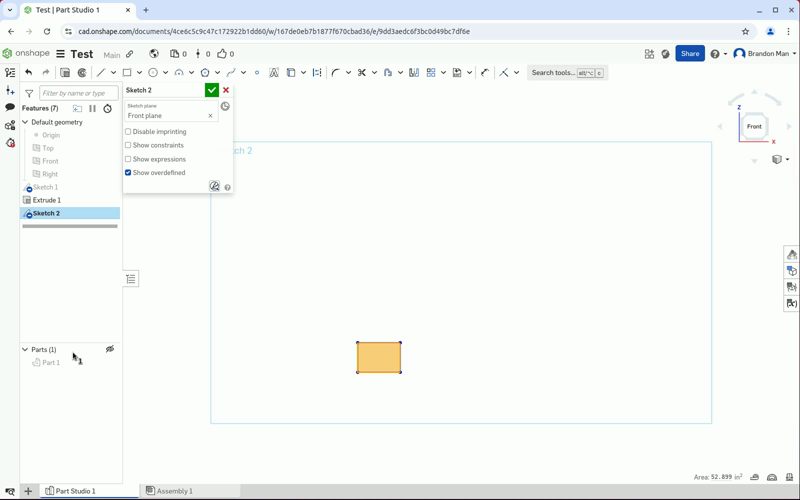
key(shift+y)
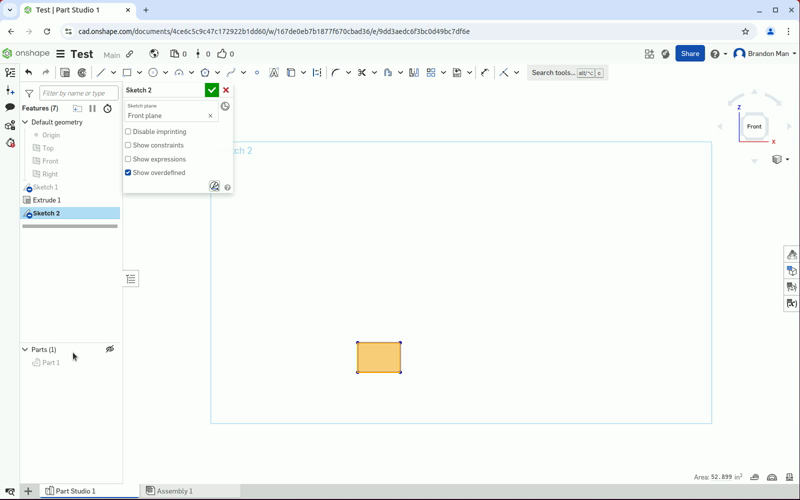
key(shift+e)
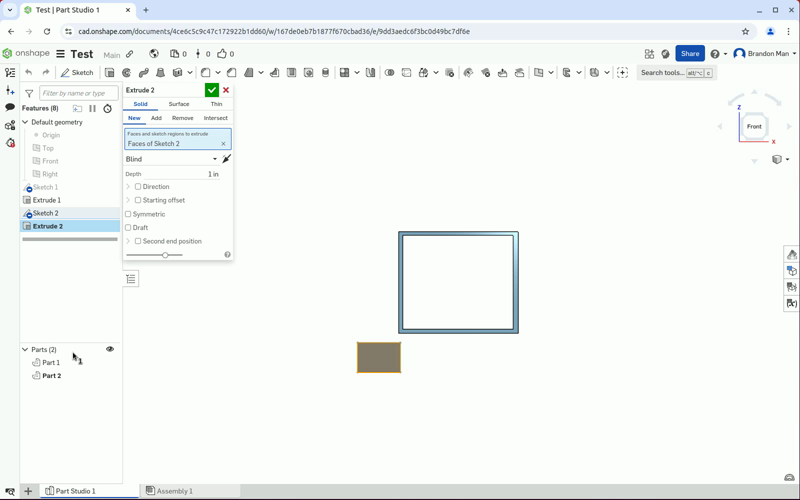
mouse_move(143, 106)
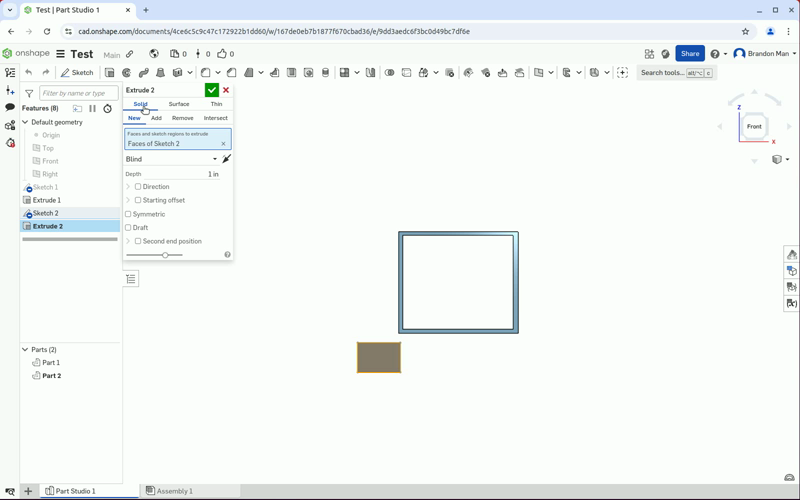
click(143, 106)
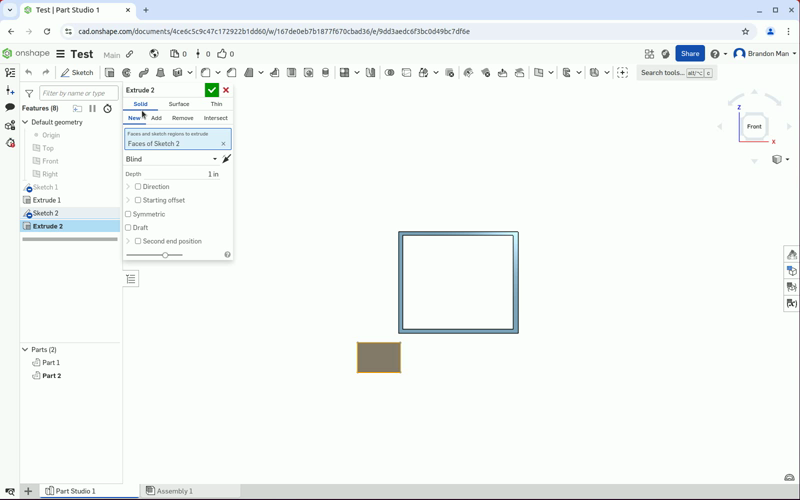
mouse_move(137, 120)
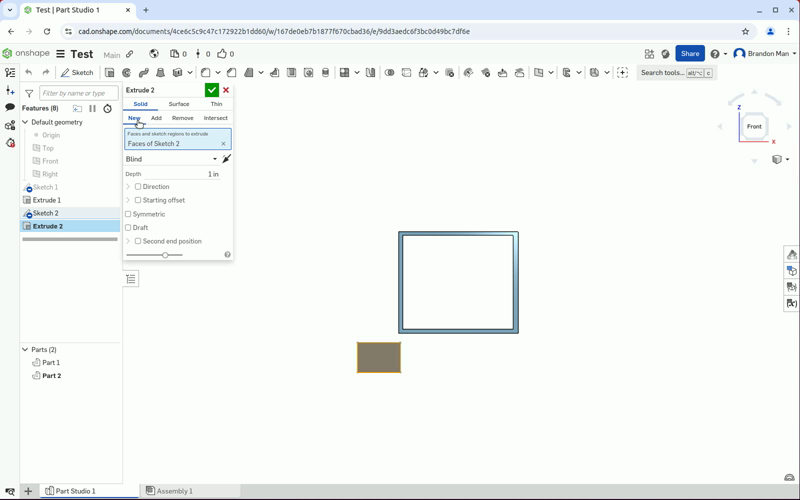
click(137, 120)
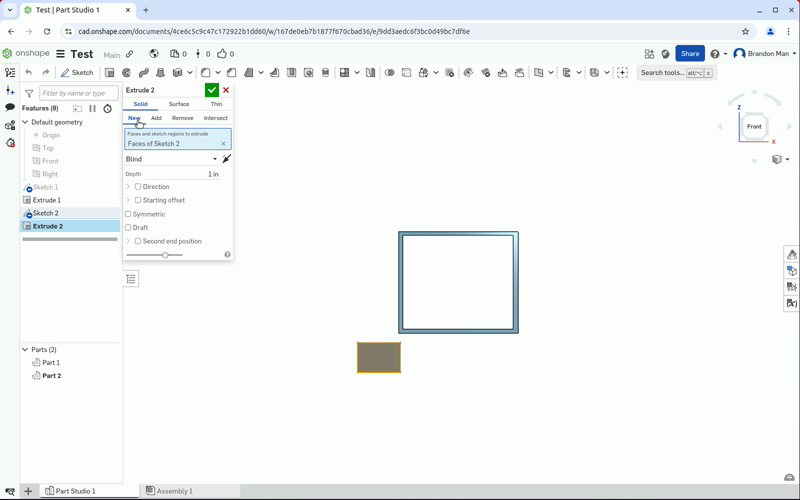
key(tab, 4)
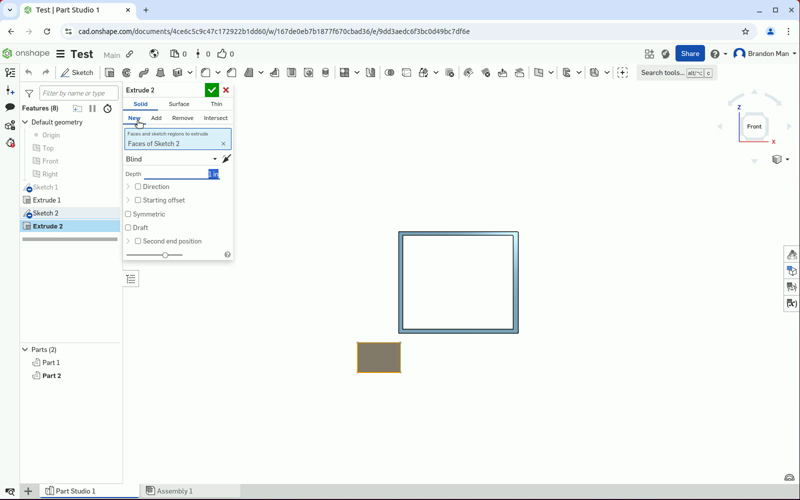
text(0.963)
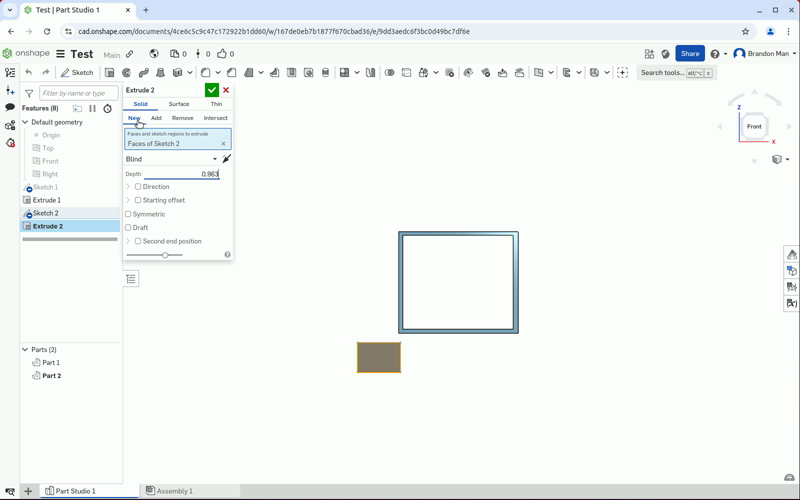
key(enter)
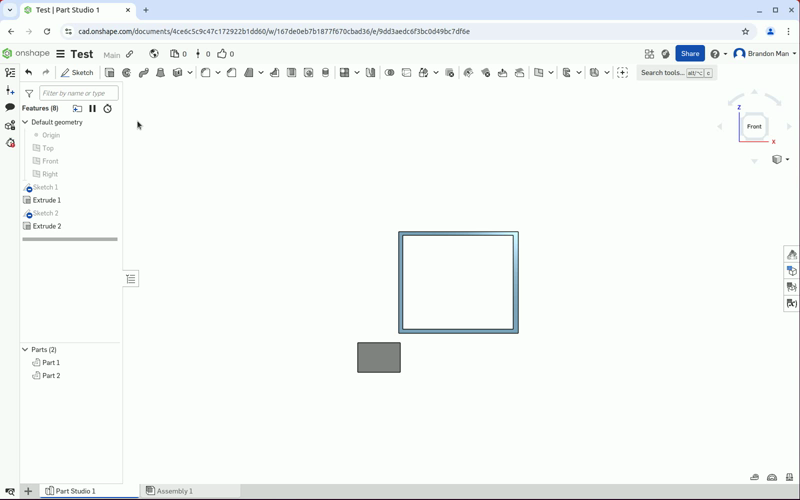
key(shift+h)
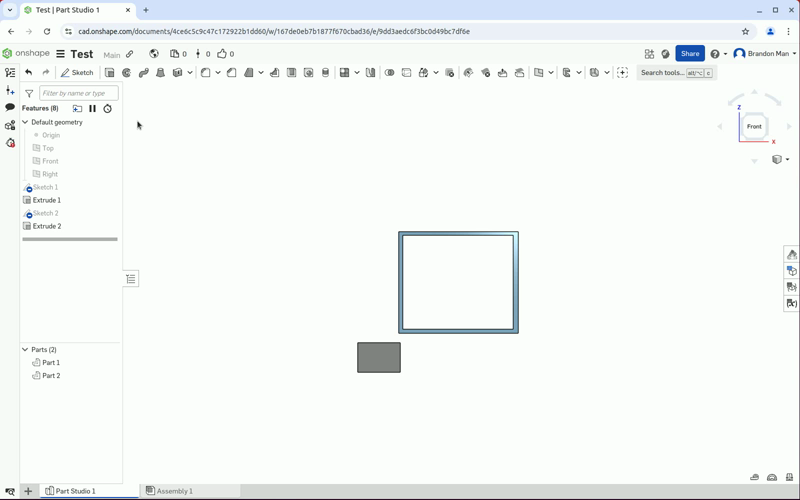
key(shift+h)
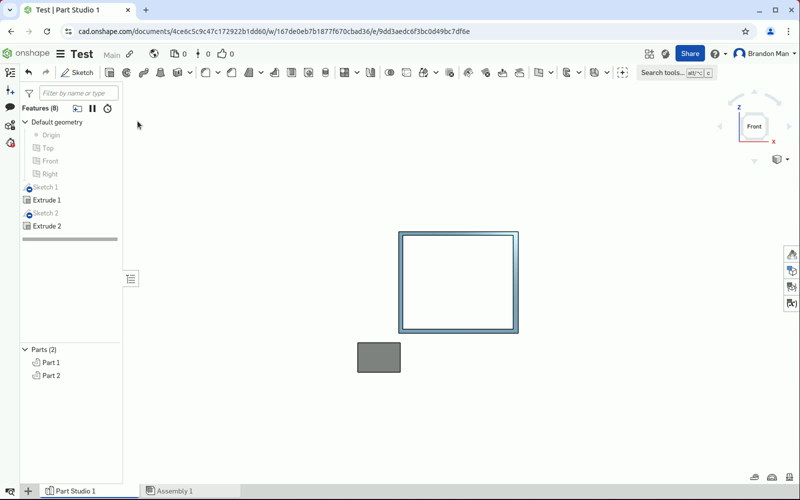
mouse_move(73, 189)
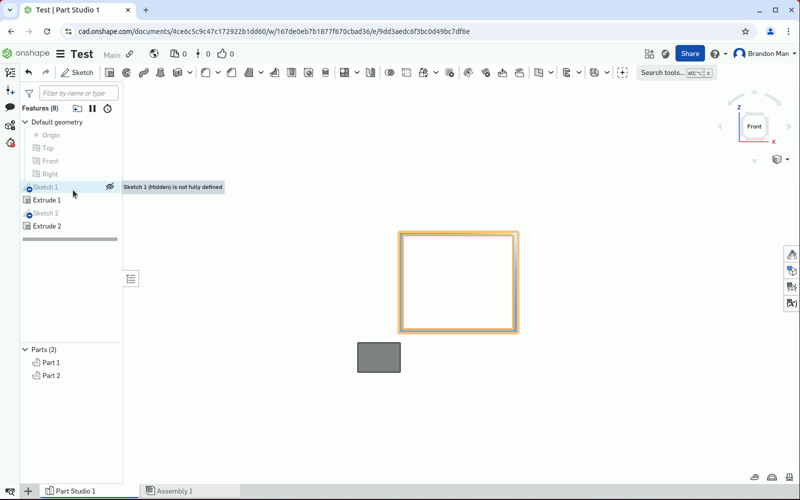
click(73, 189)
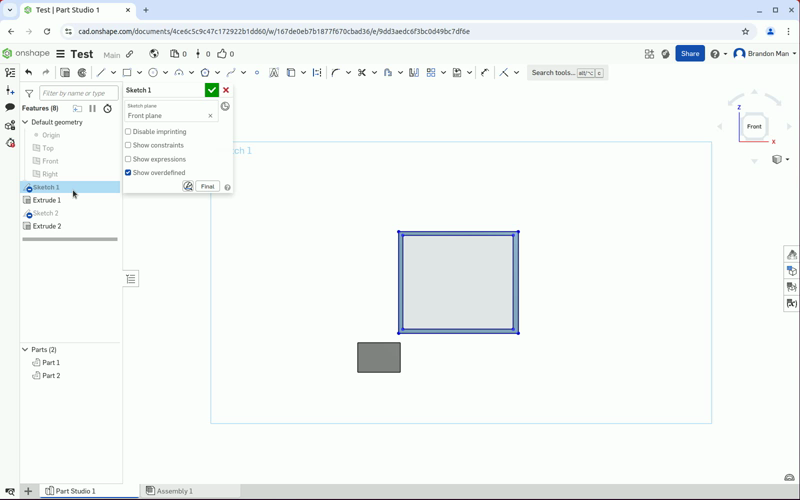
mouse_move(229, 92)
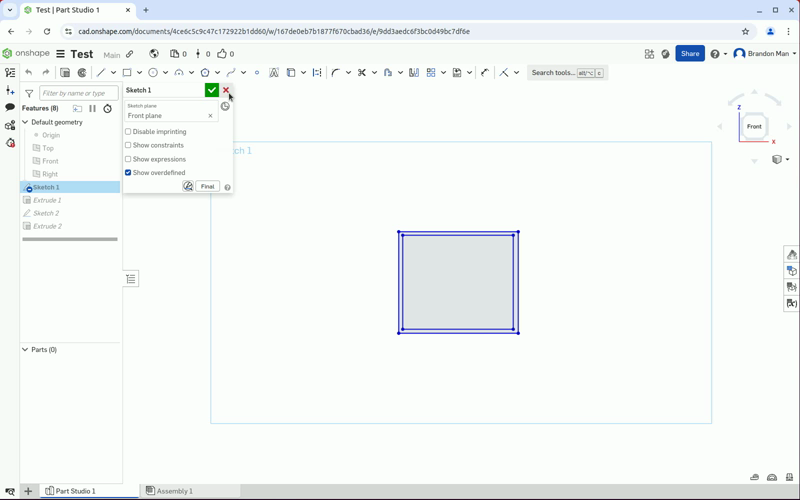
click(229, 92)
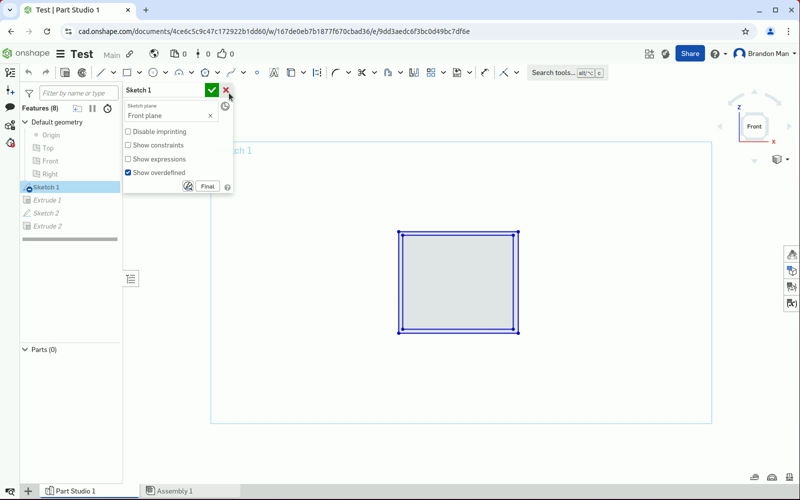
key(shift+s)
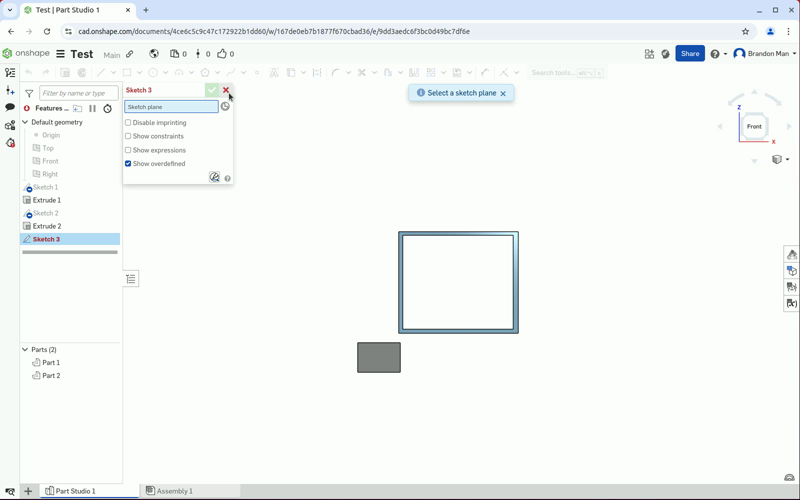
mouse_move(73, 163)
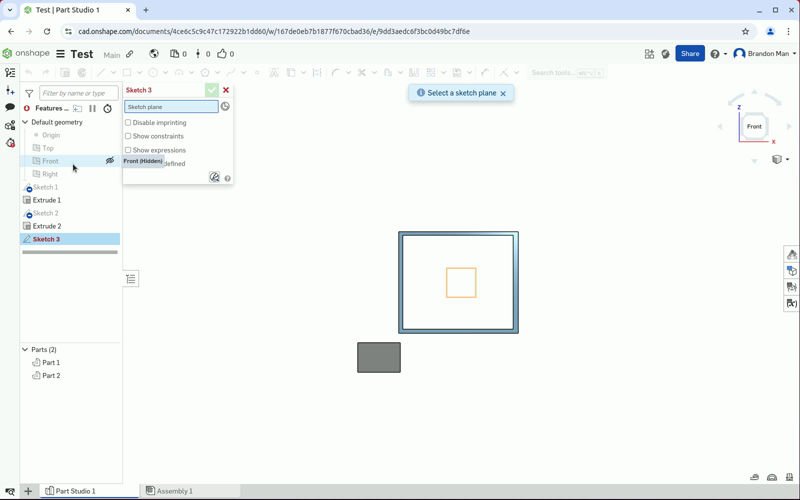
click(73, 163)
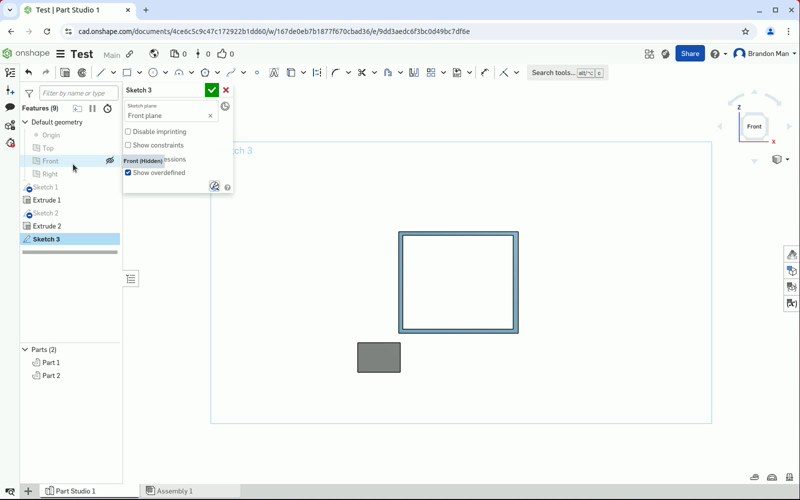
mouse_move(73, 352)
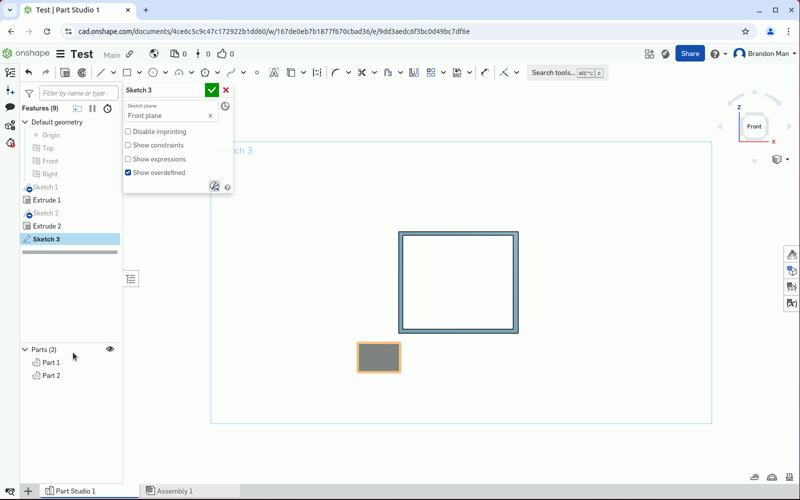
key(y)
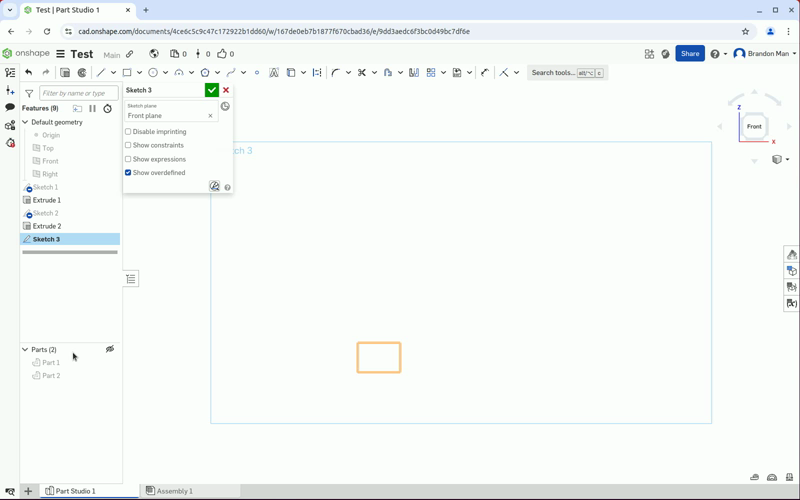
key(l)
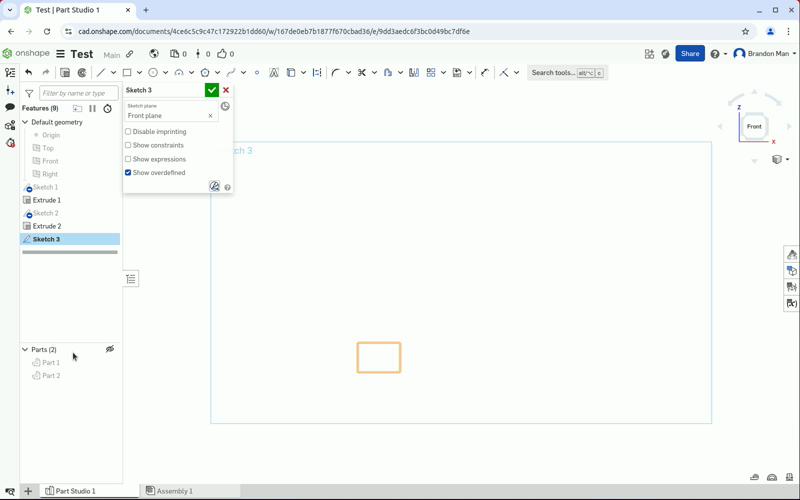
key_down(shift)
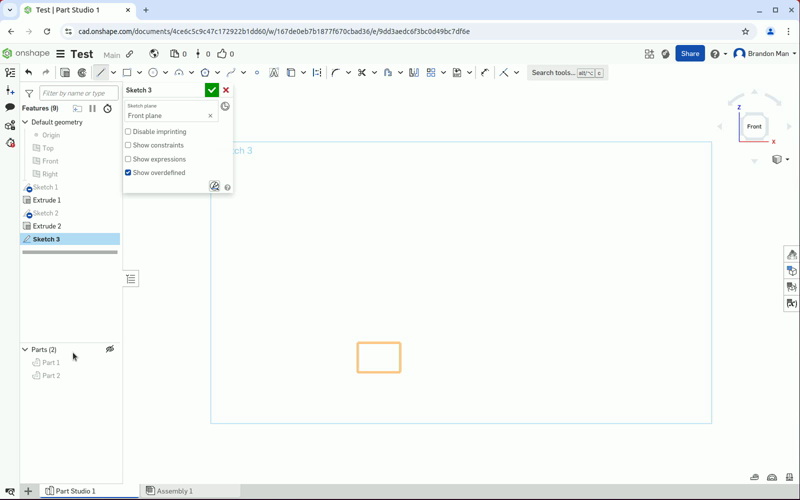
mouse_move(420, 395)
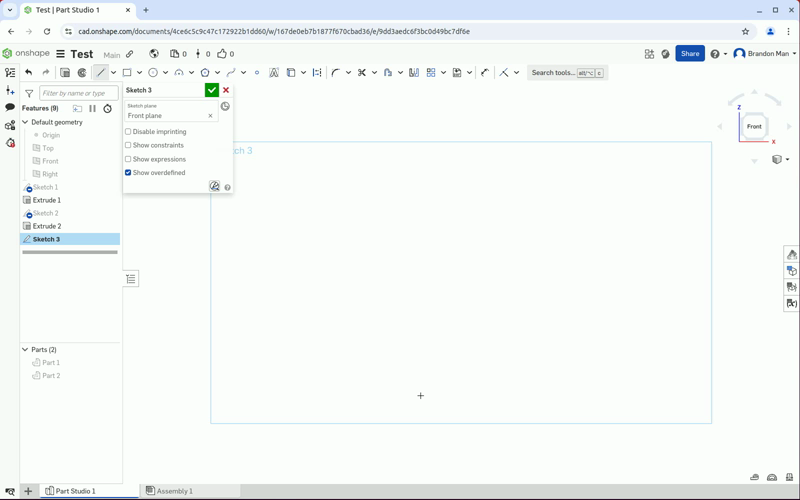
click(420, 395)
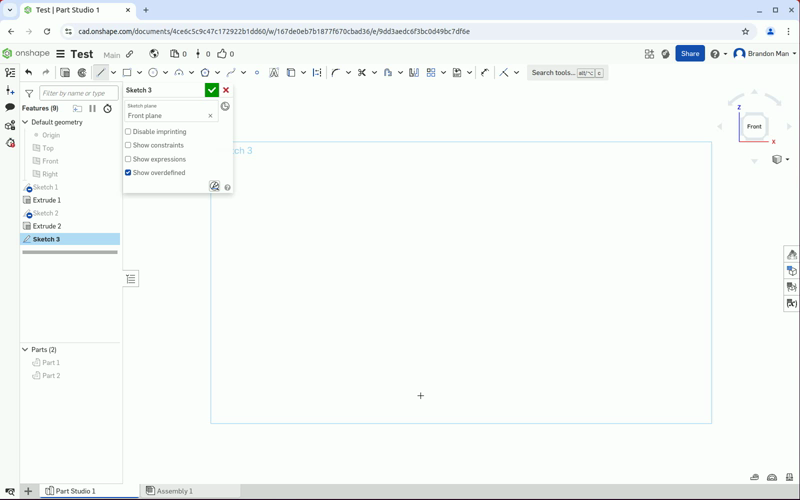
key_up(shift)
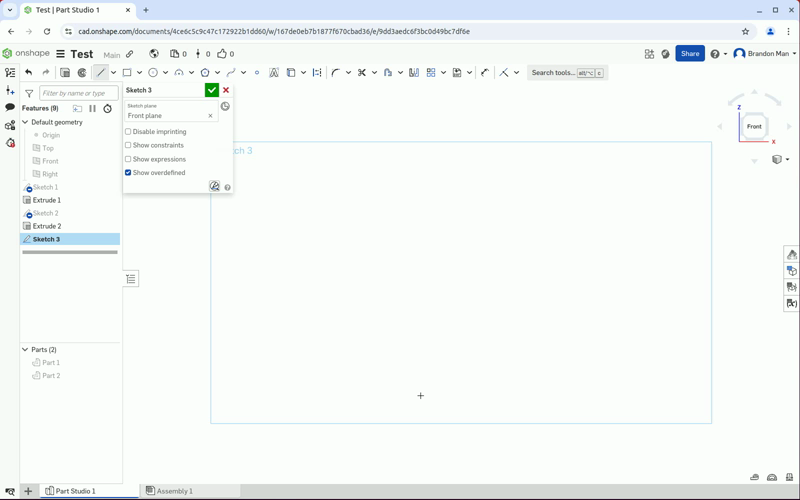
key_down(shift)
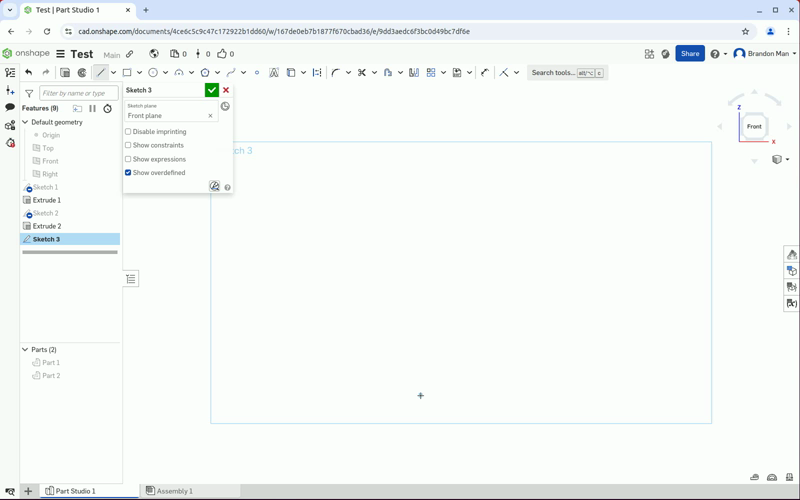
mouse_move(450, 395)
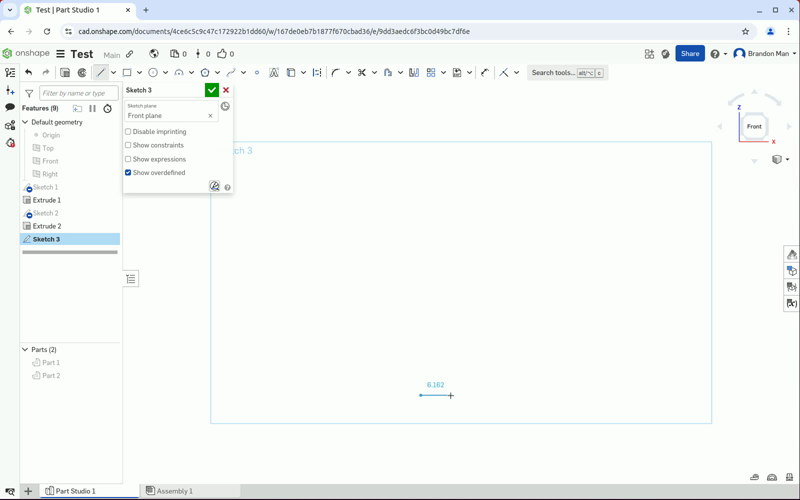
mouse_move(452, 395)
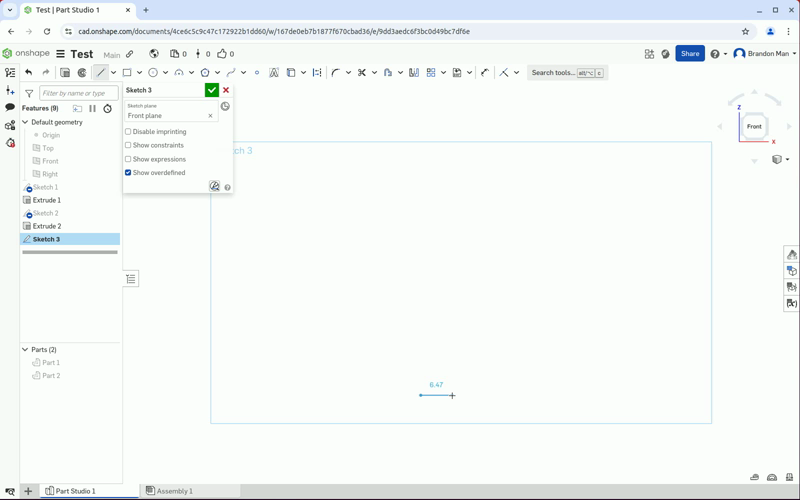
click(452, 395)
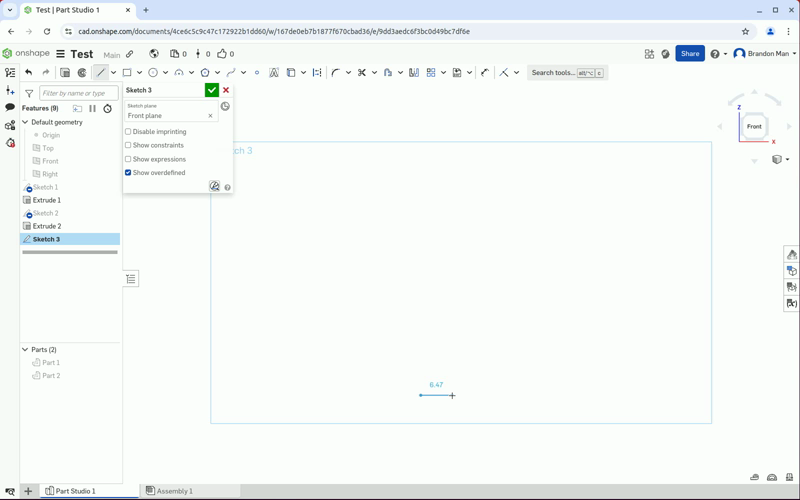
key_up(shift)
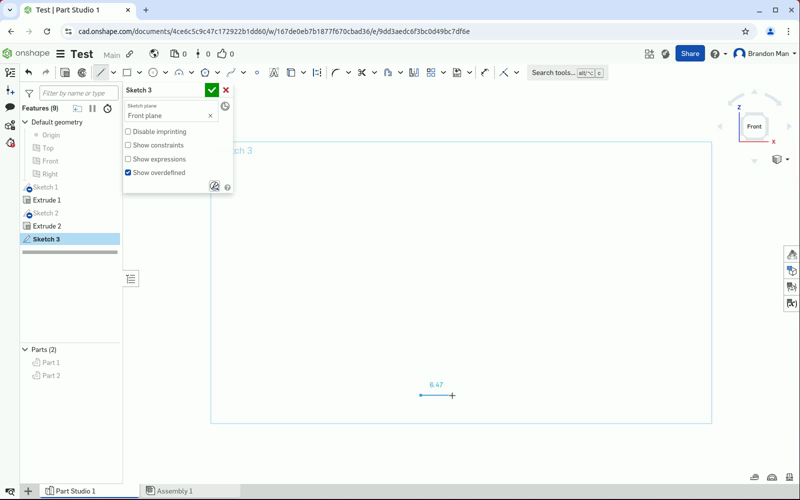
key_down(shift)
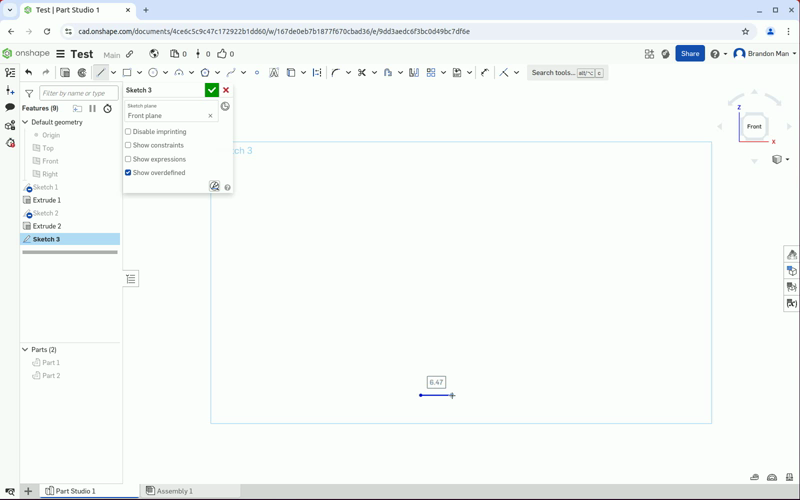
mouse_move(482, 395)
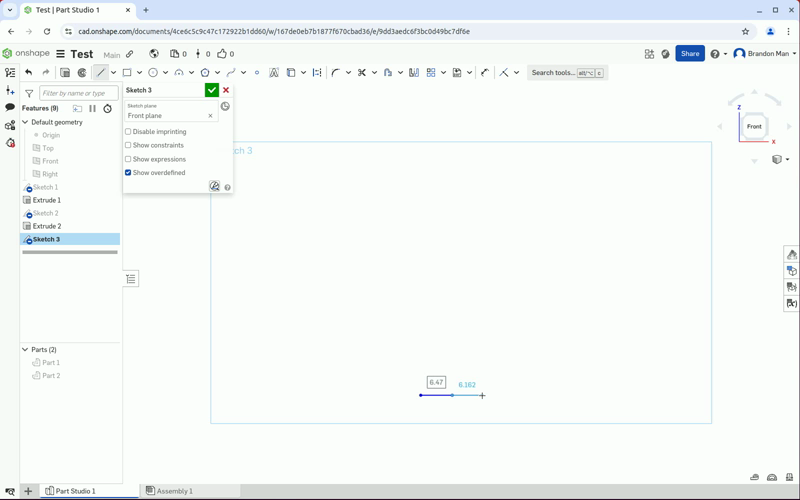
mouse_move(452, 371)
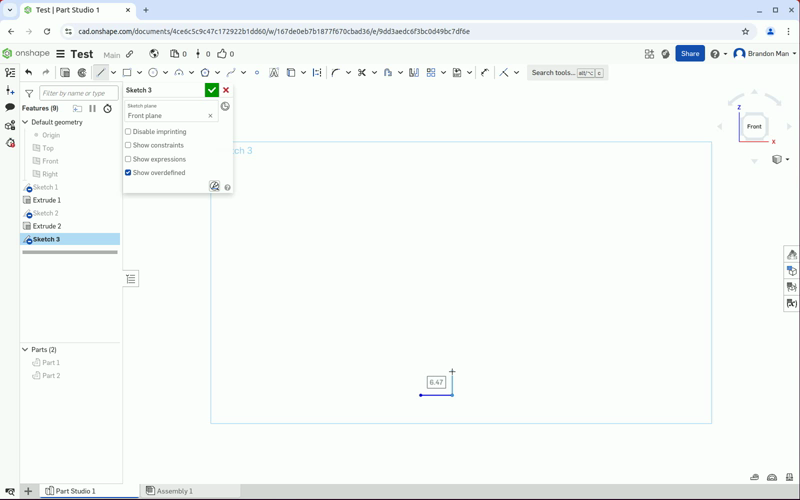
click(452, 371)
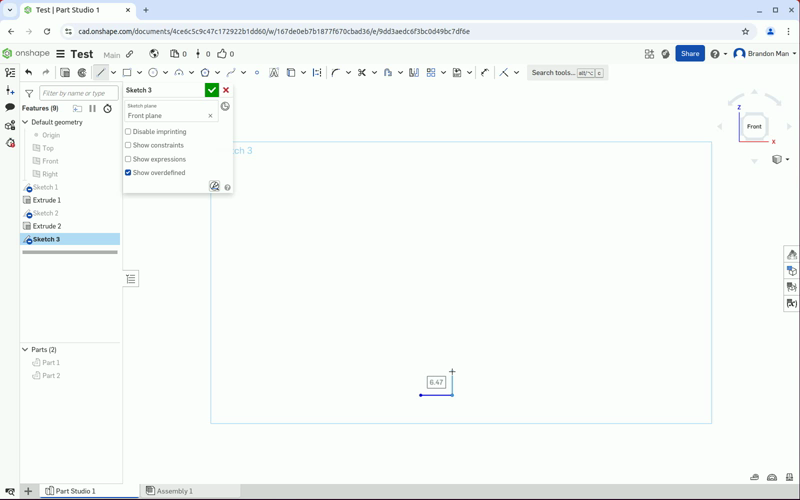
key_up(shift)
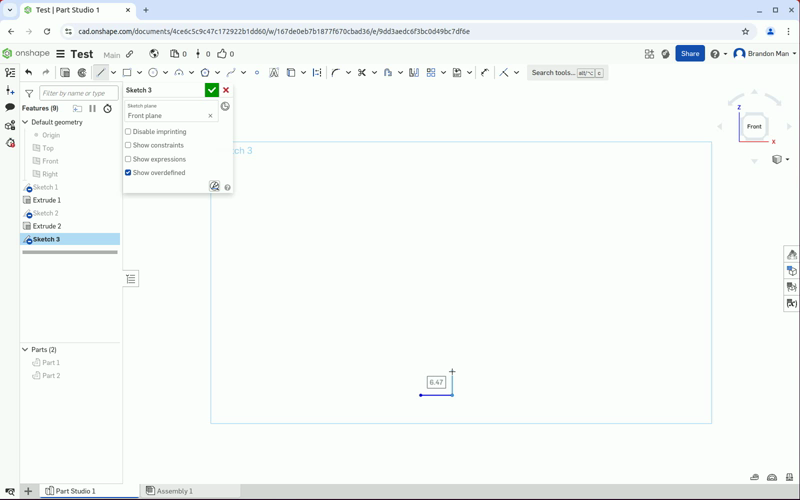
key_down(shift)
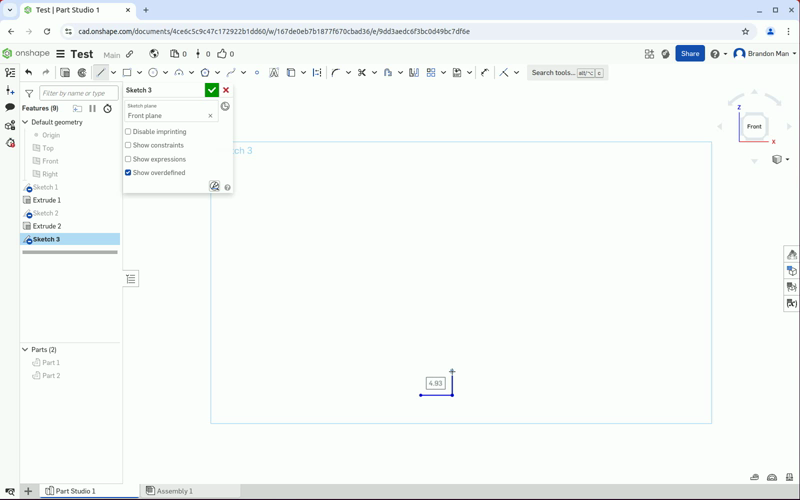
mouse_move(482, 371)
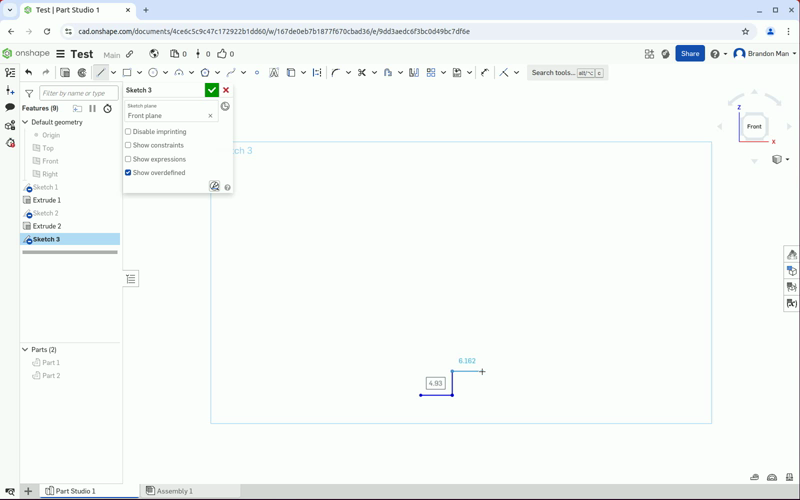
mouse_move(420, 371)
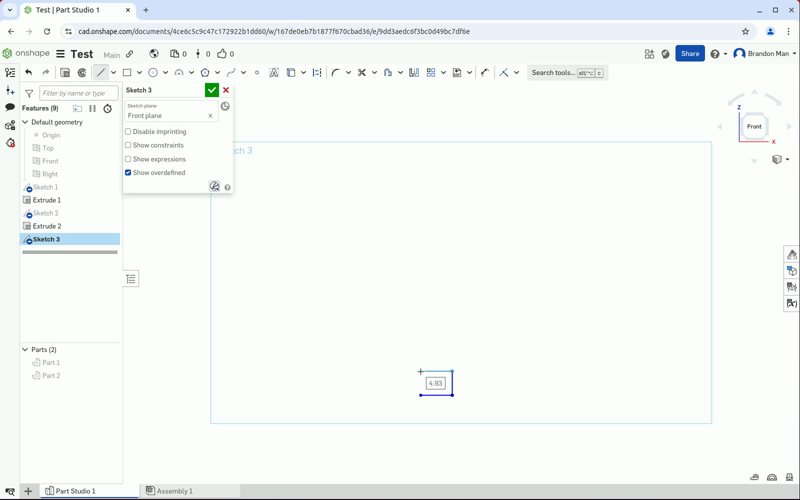
click(420, 371)
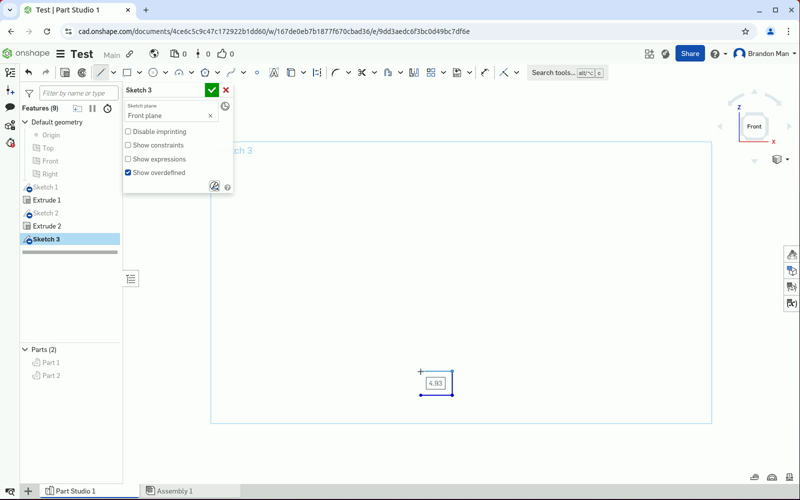
key_up(shift)
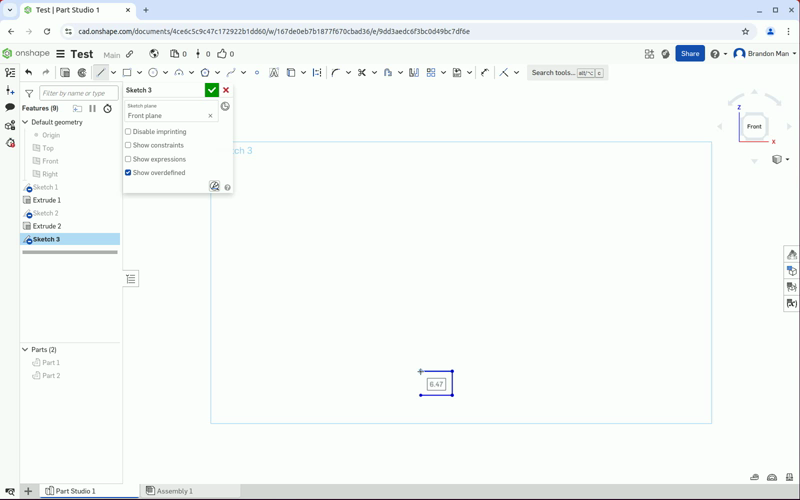
mouse_move(450, 371)
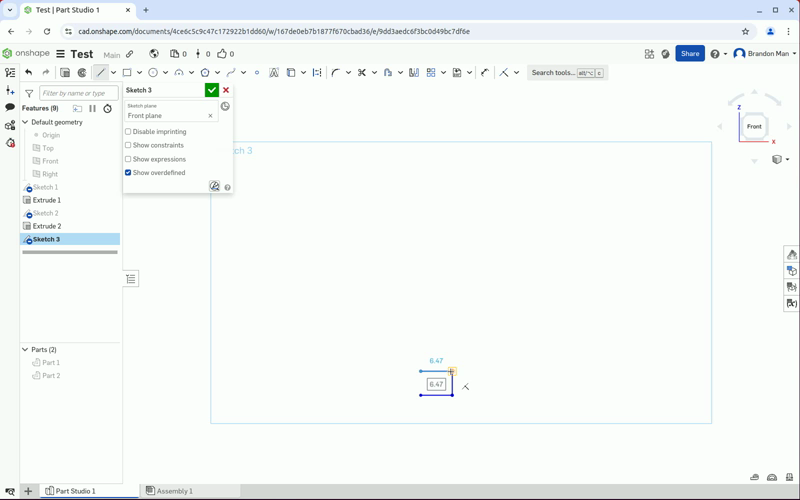
key_down(shift)
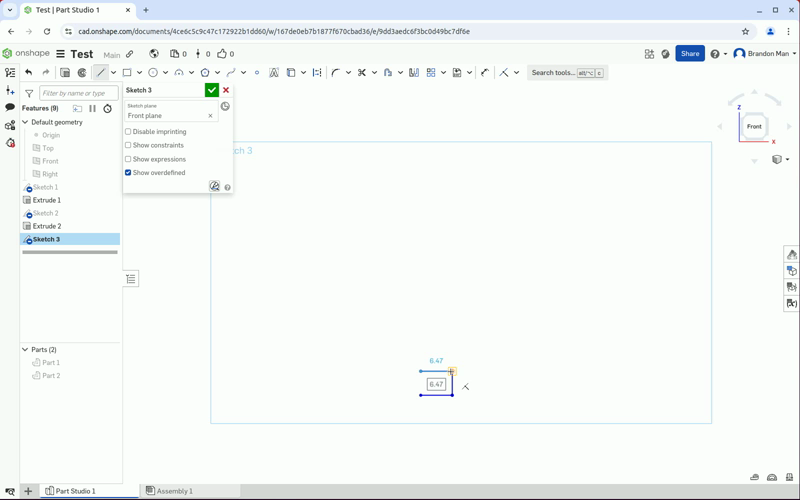
mouse_move(420, 395)
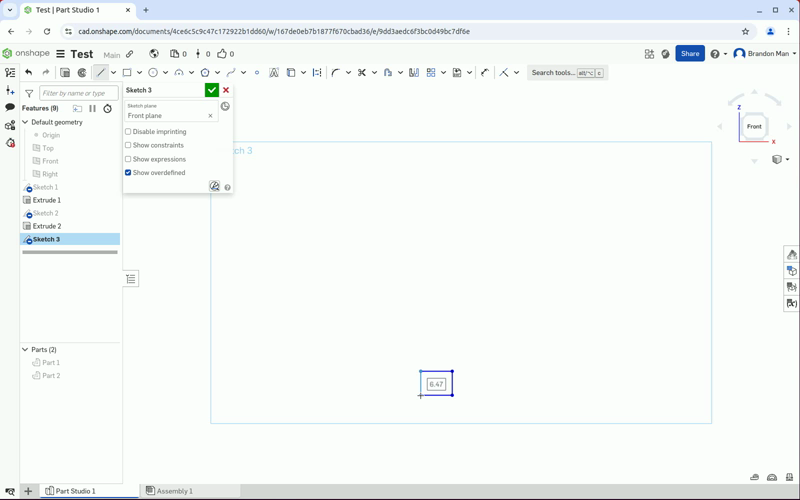
key_up(shift)
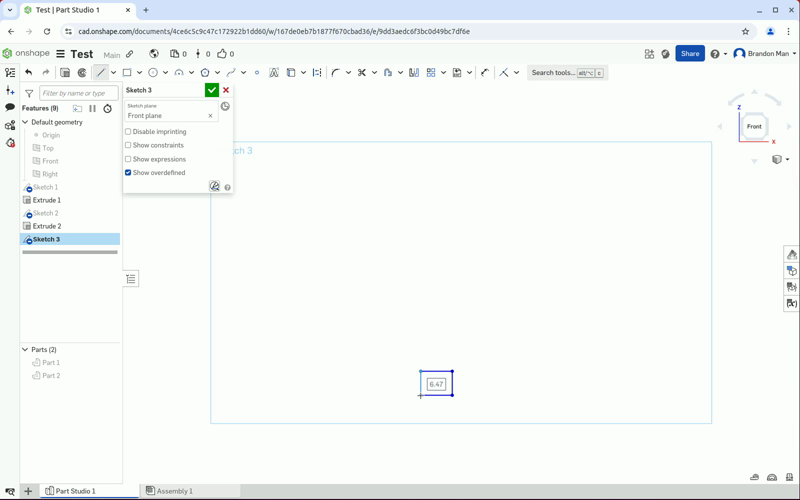
click(420, 395)
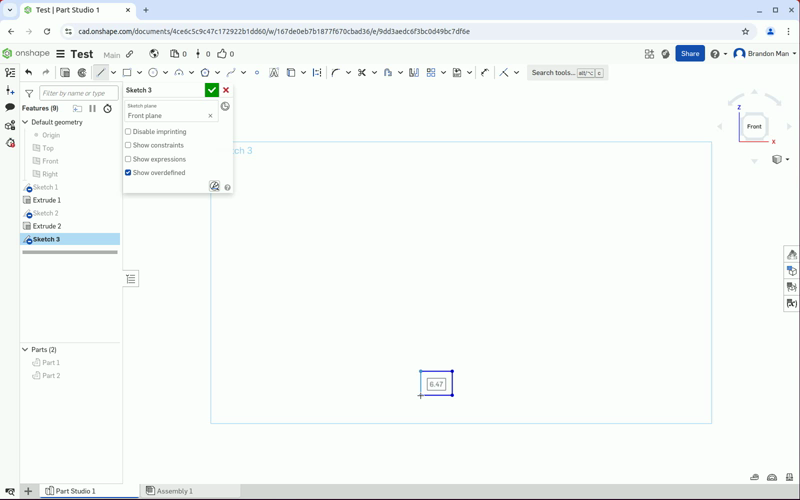
key(esc)
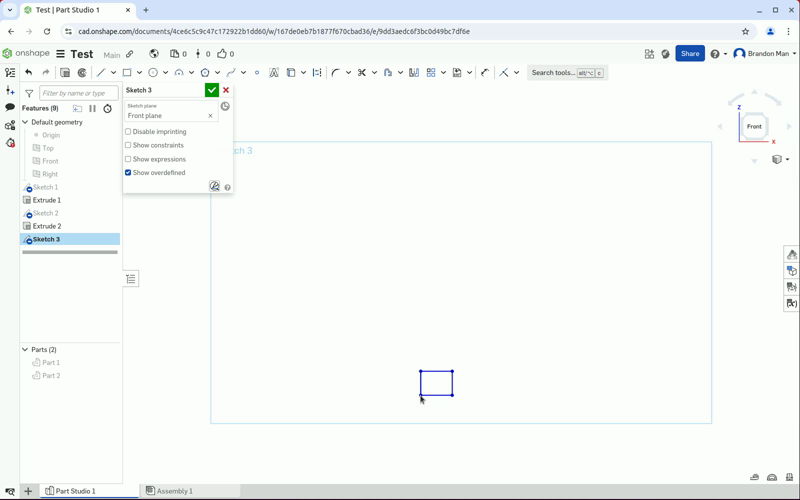
mouse_move(422, 389)
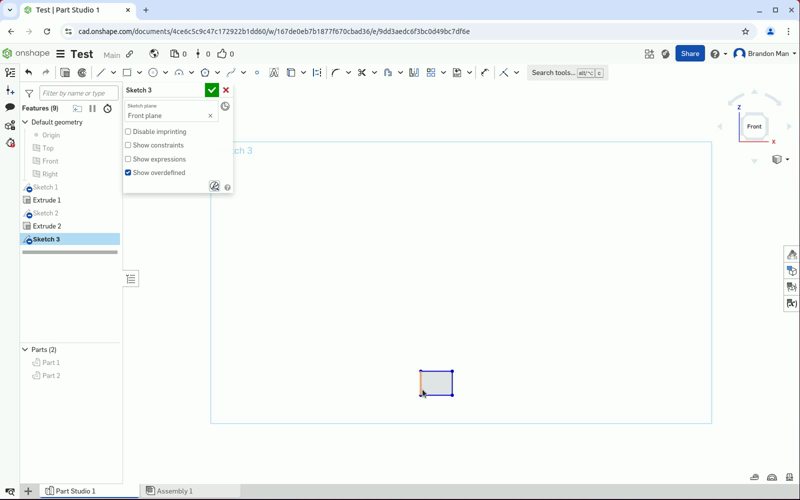
scroll(6)
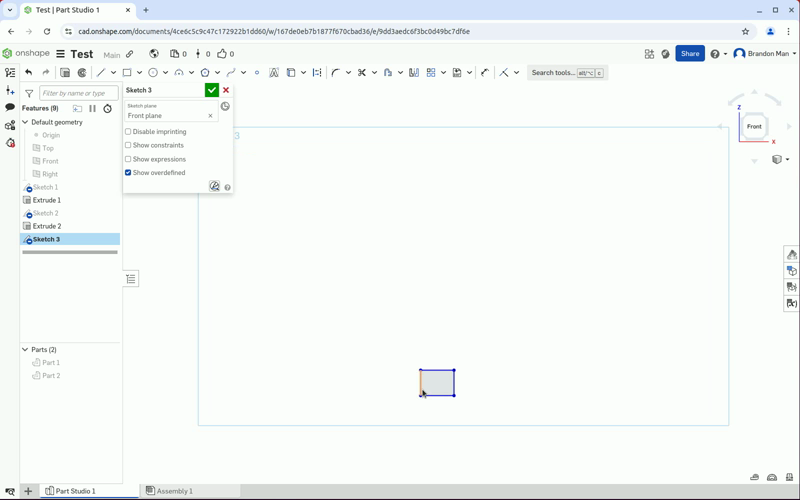
scroll(6)
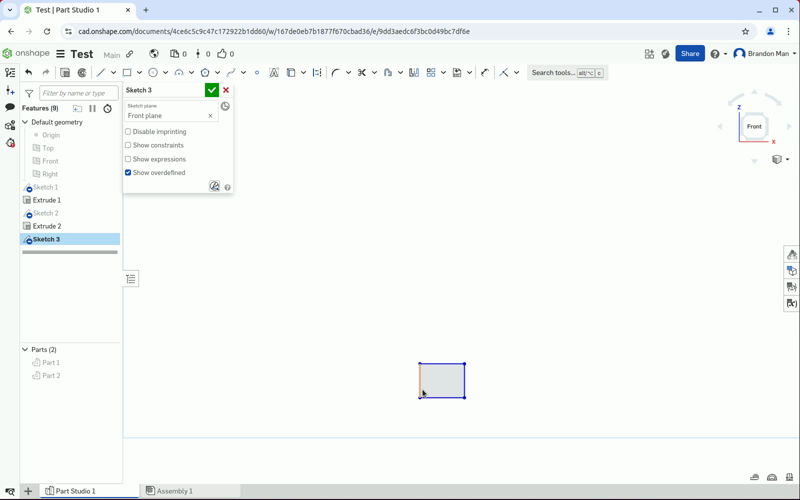
scroll(6)
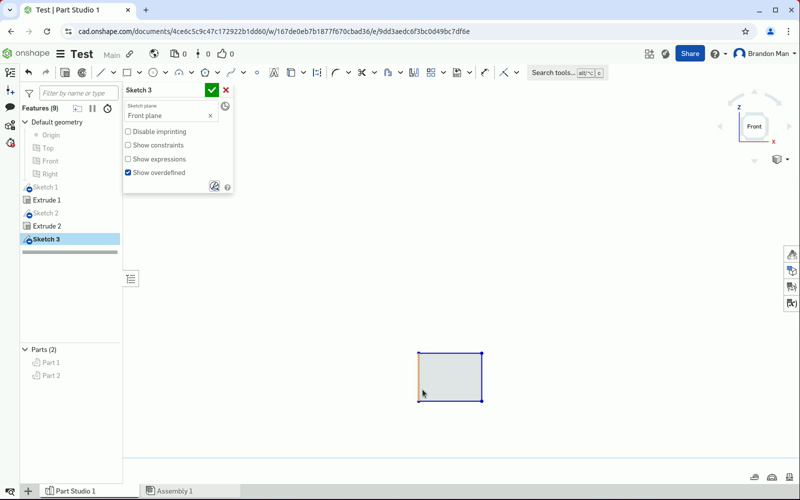
scroll(6)
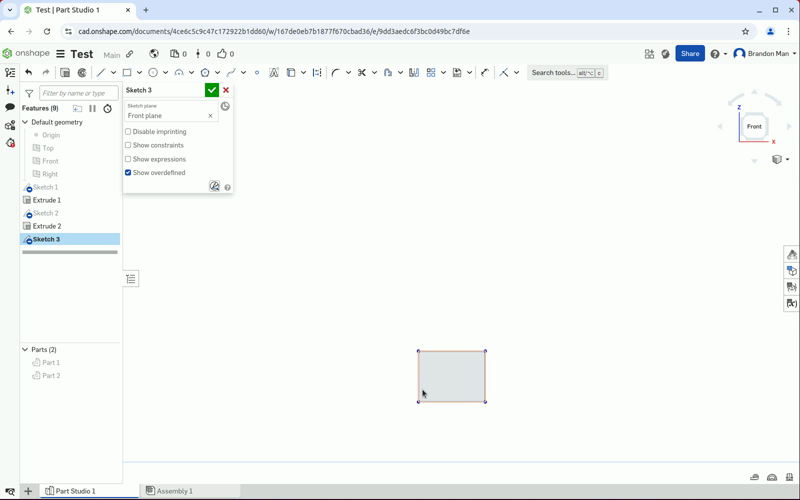
scroll(6)
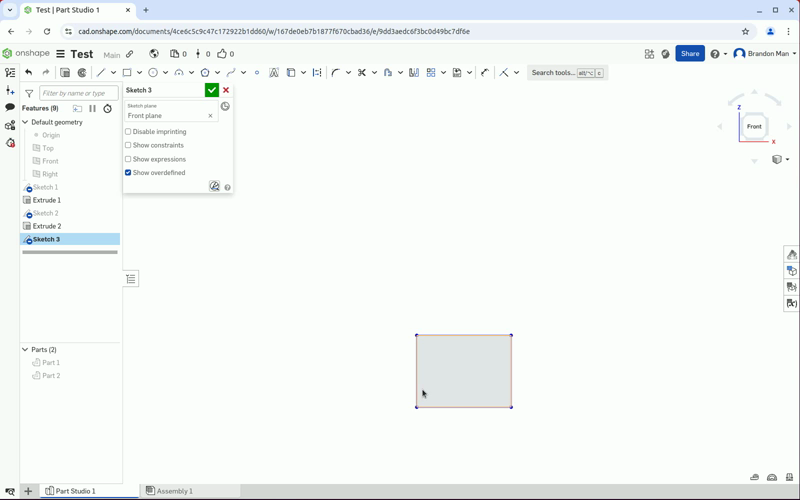
scroll(6)
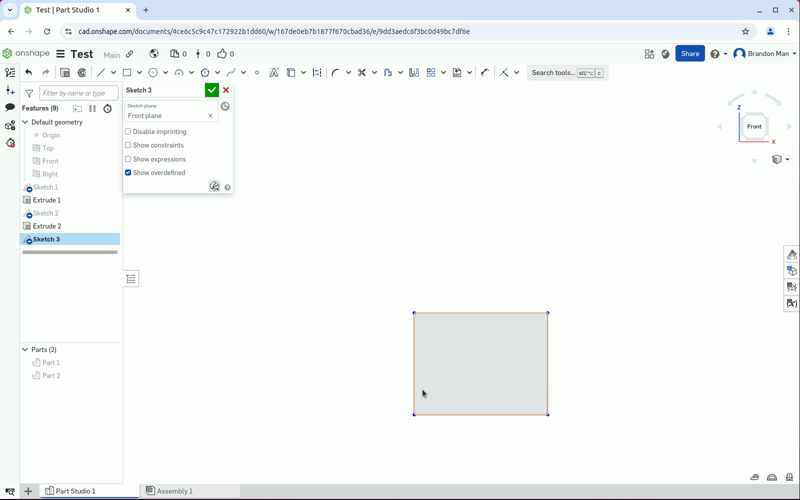
scroll(6)
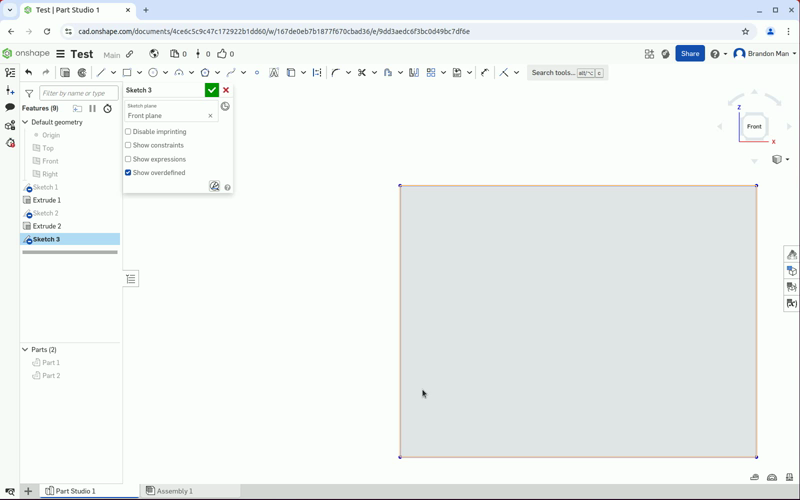
click(422, 389)
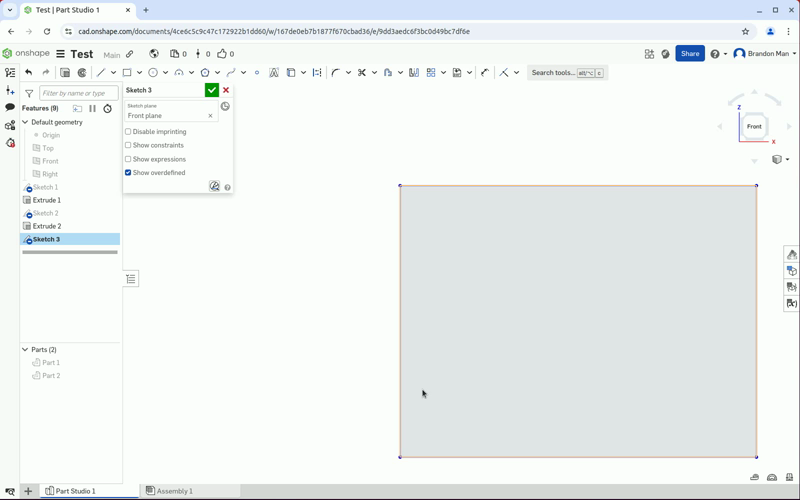
scroll(-6)
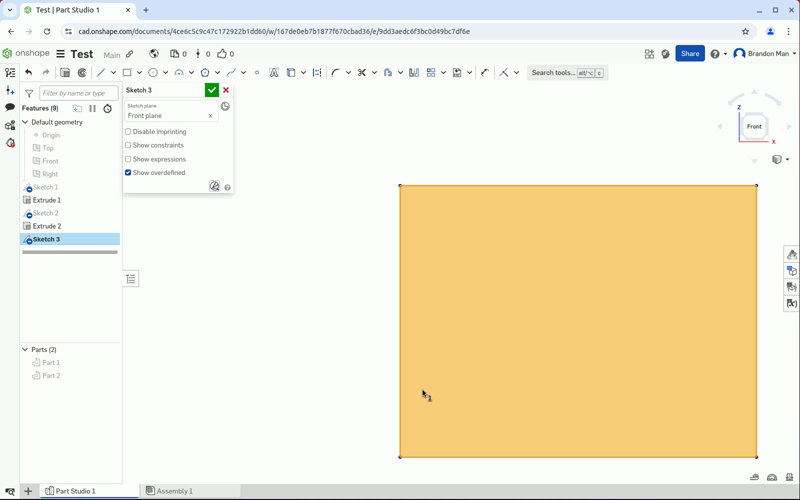
scroll(-6)
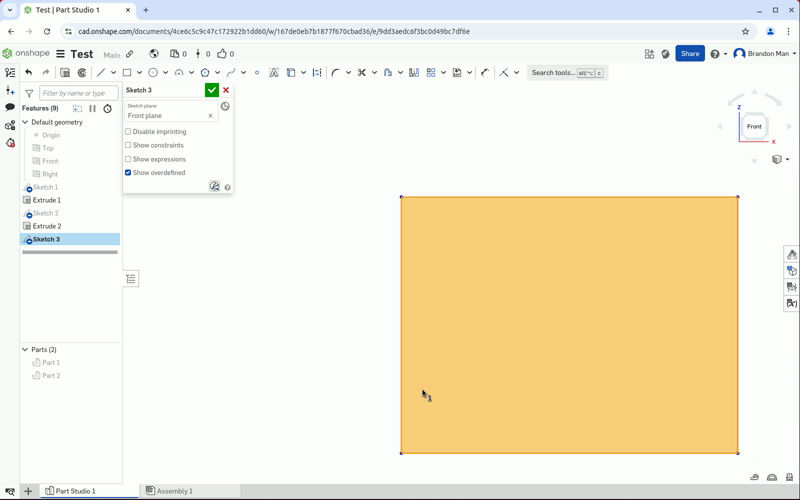
scroll(-6)
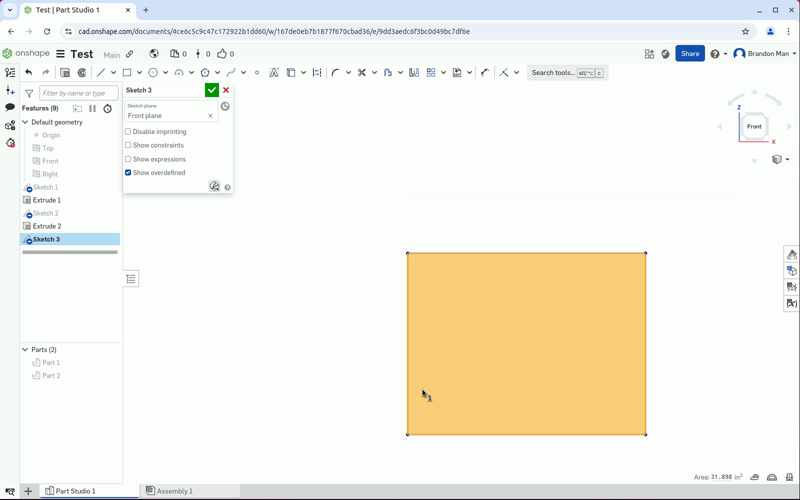
scroll(-6)
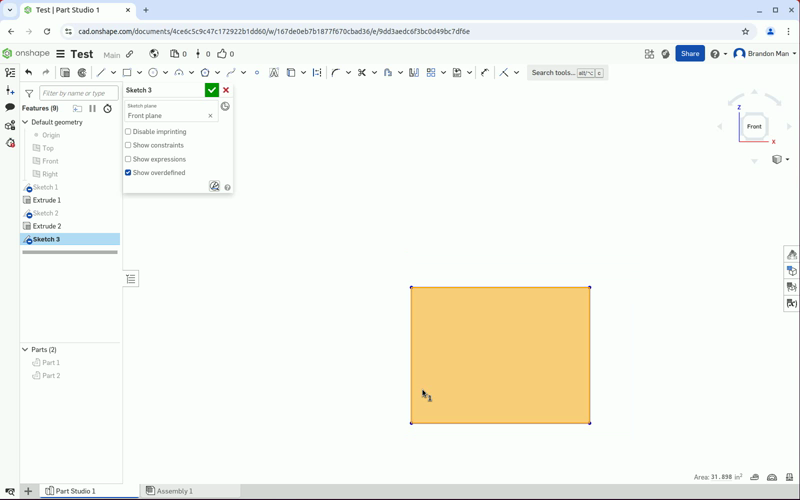
scroll(-6)
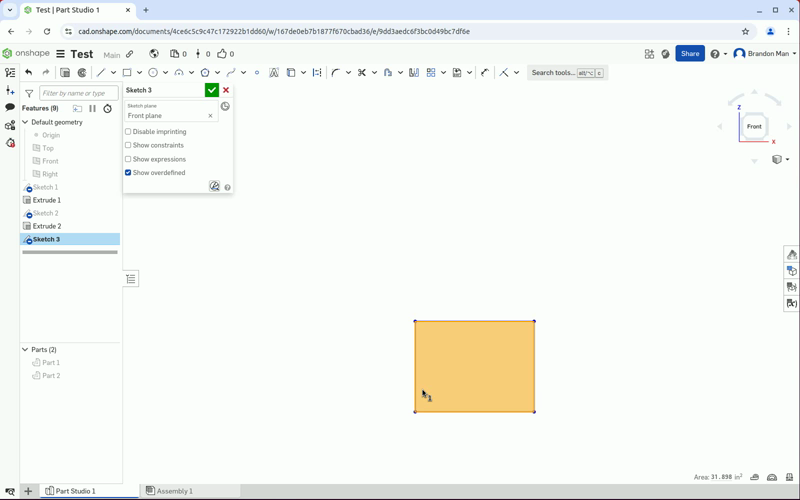
scroll(-6)
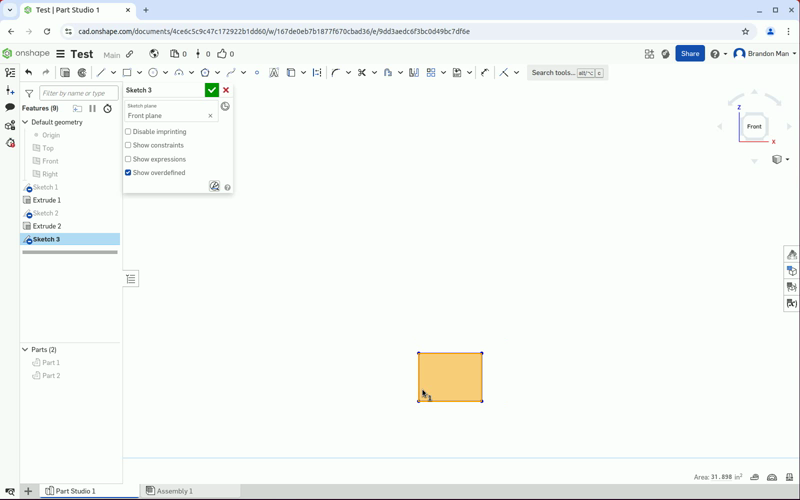
scroll(-6)
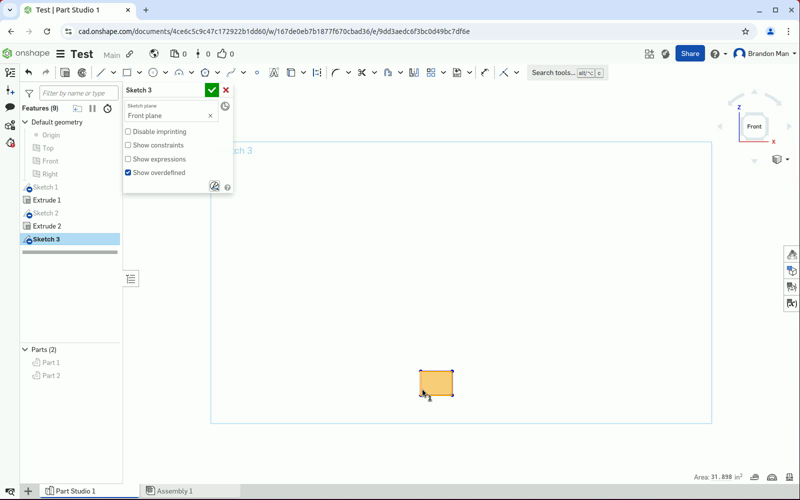
mouse_move(73, 352)
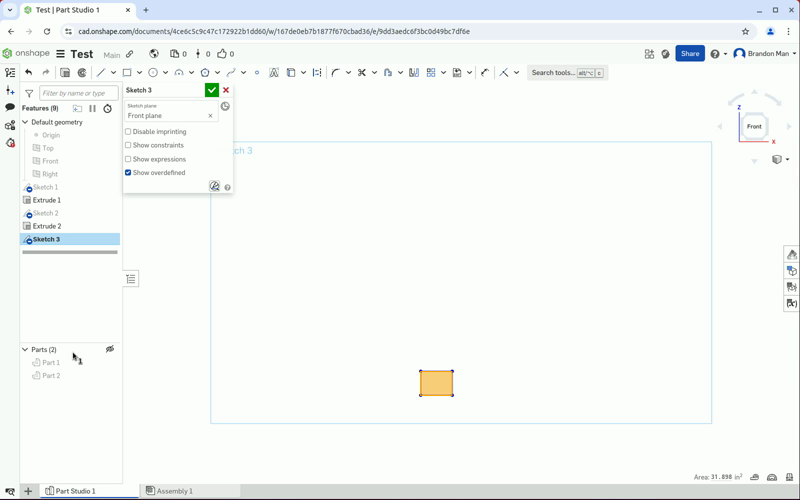
key(shift+y)
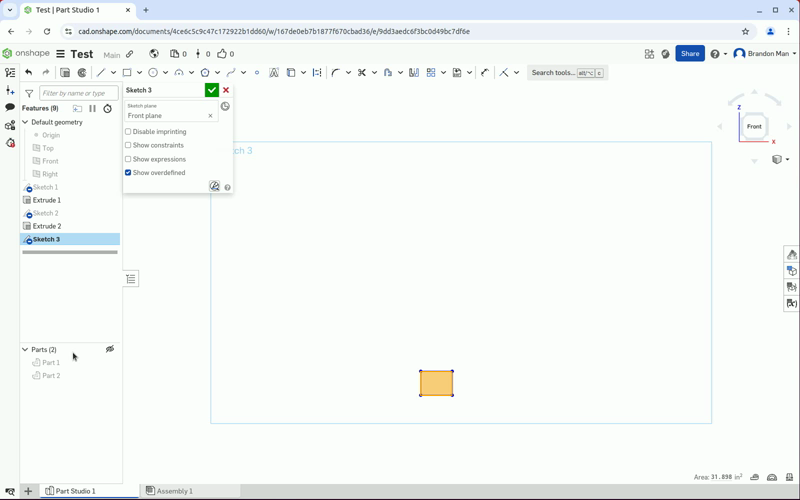
key(shift+e)
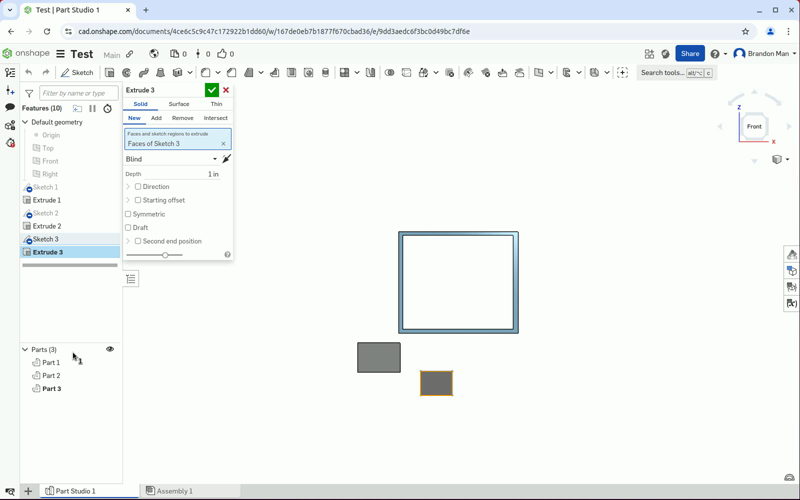
mouse_move(143, 106)
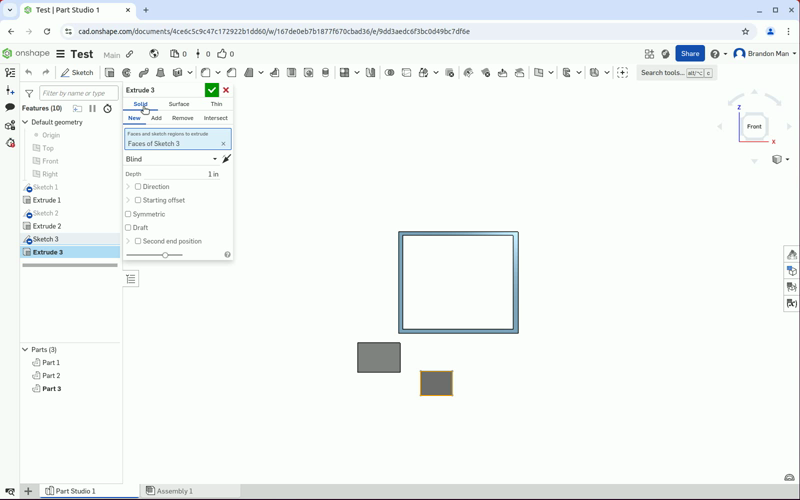
click(143, 106)
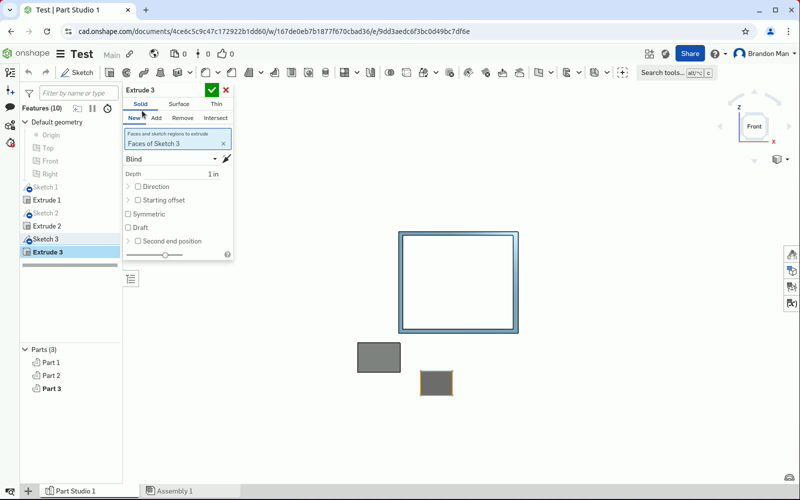
mouse_move(137, 120)
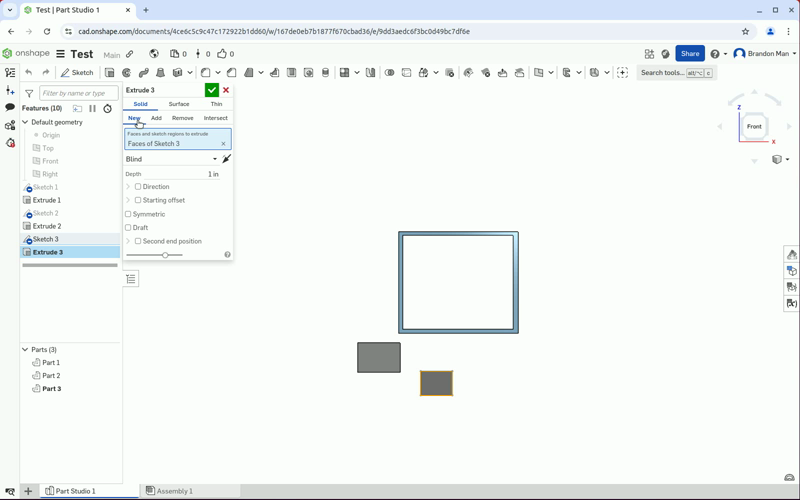
click(137, 120)
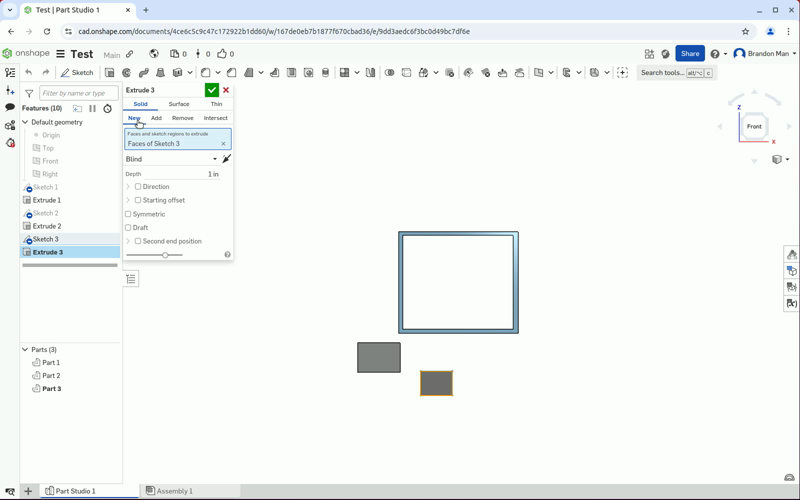
key(tab, 4)
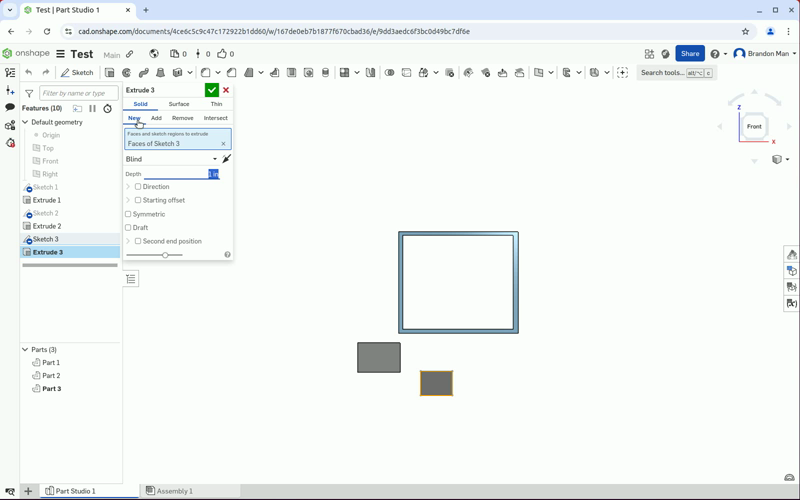
text(0.963)
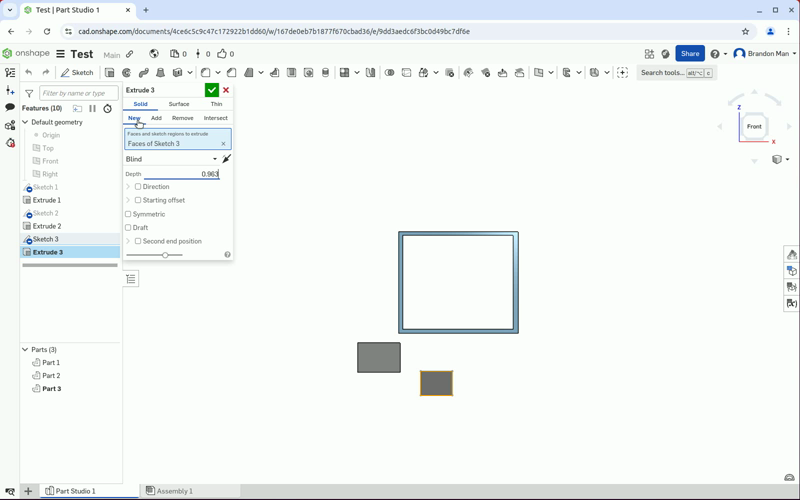
key(enter)
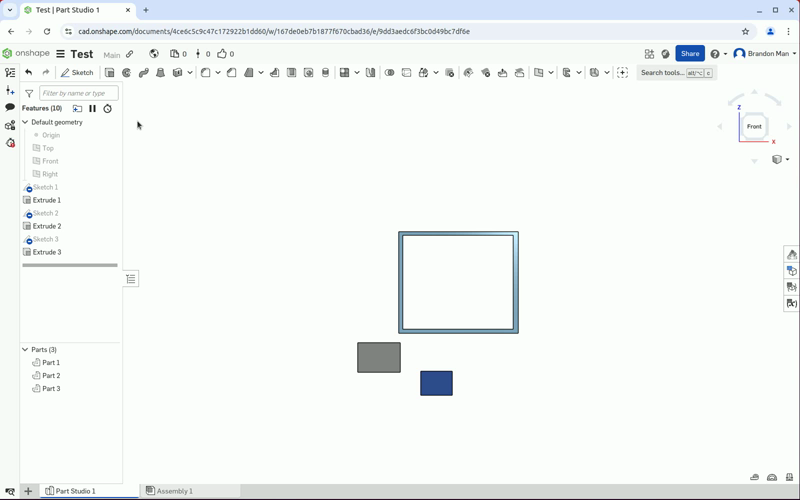
key(shift+h)
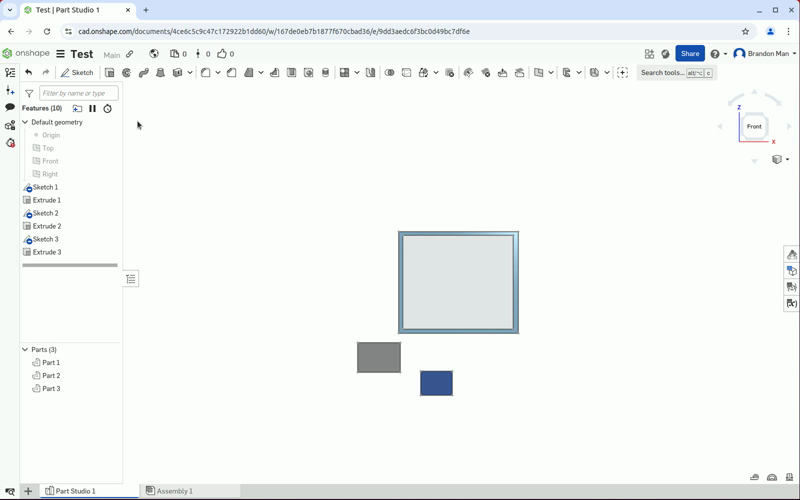
key(shift+h)
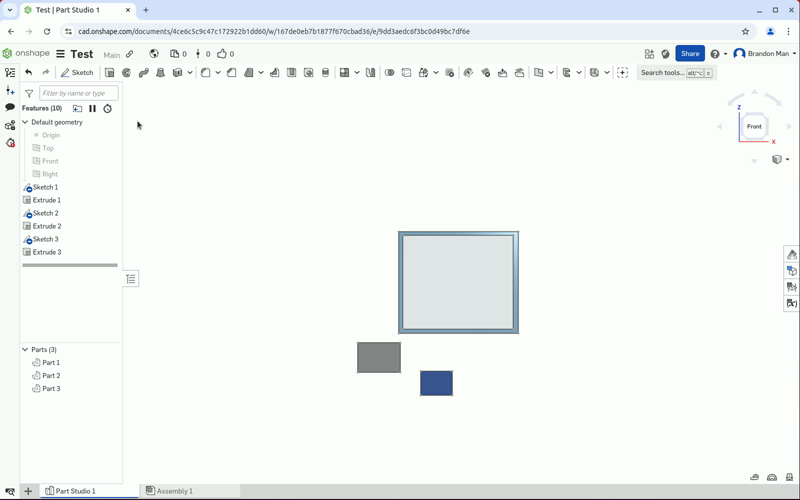
key(shift+7)
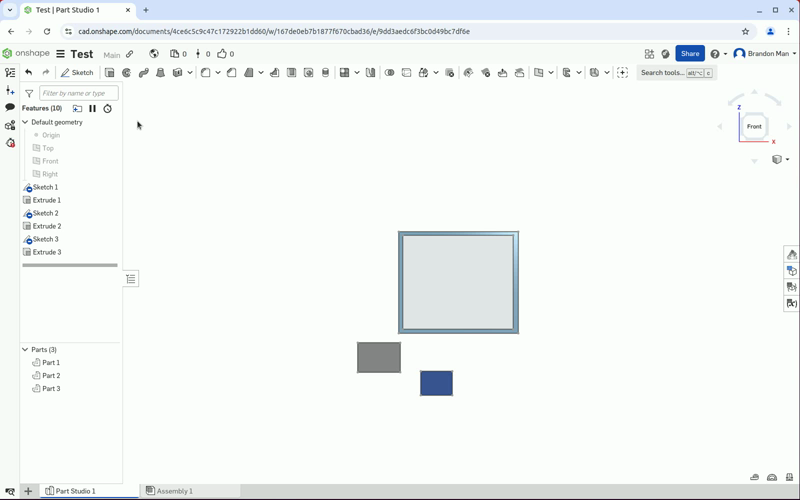
key(left, 2)
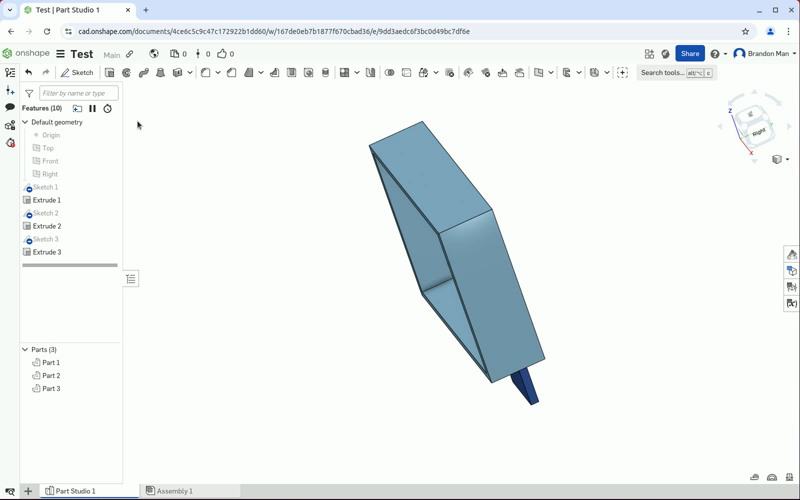
key(down, 2)
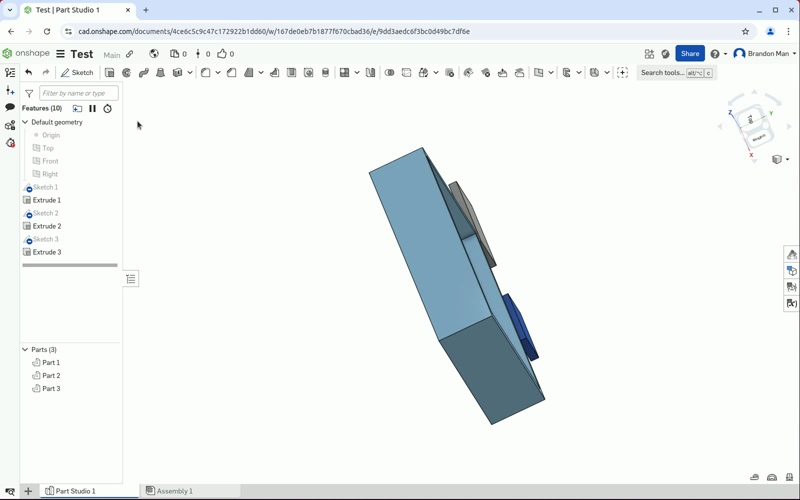
key(up, 2)
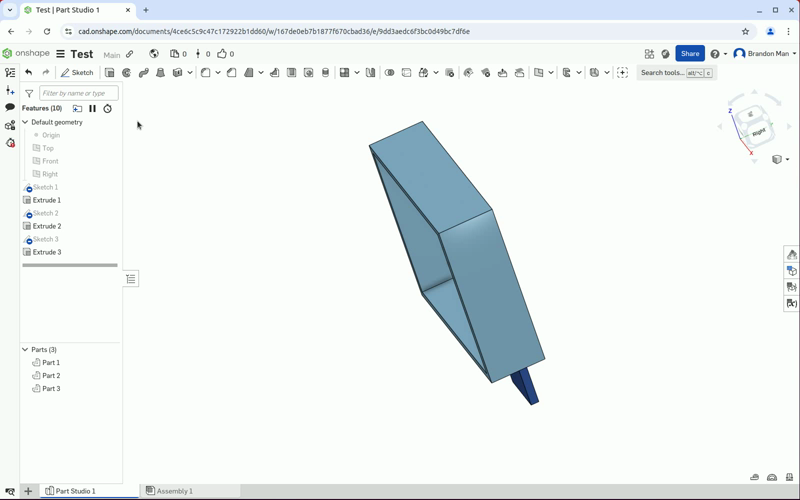
key(right, 2)
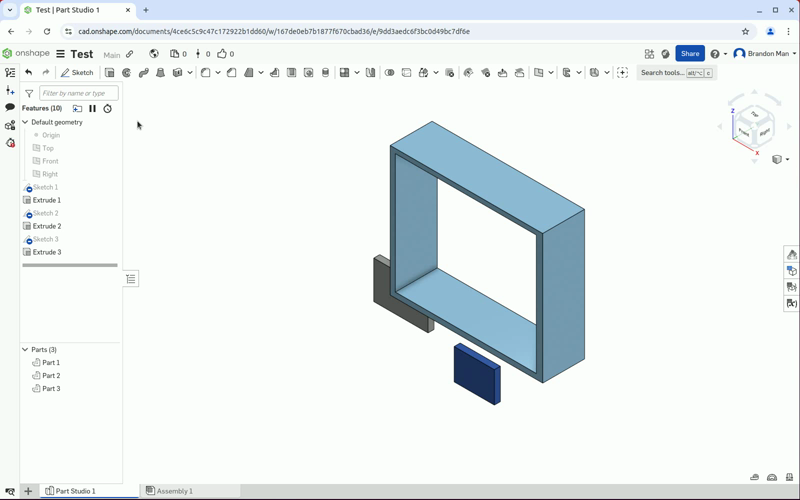
mouse_move(73, 189)
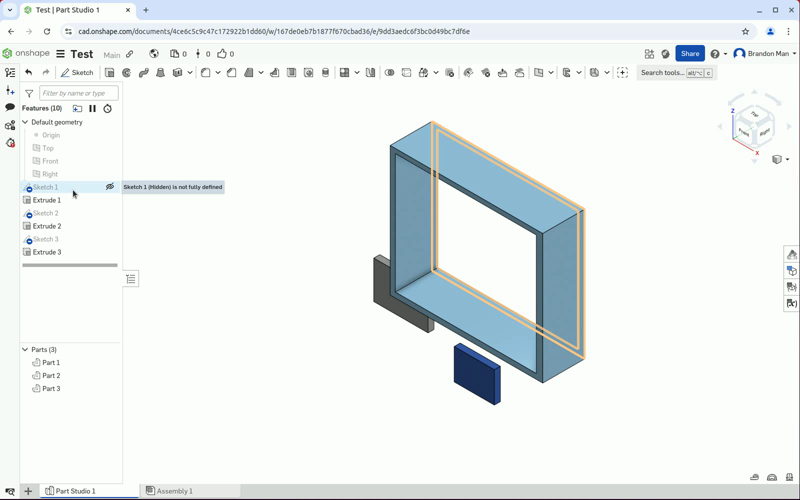
click(73, 189)